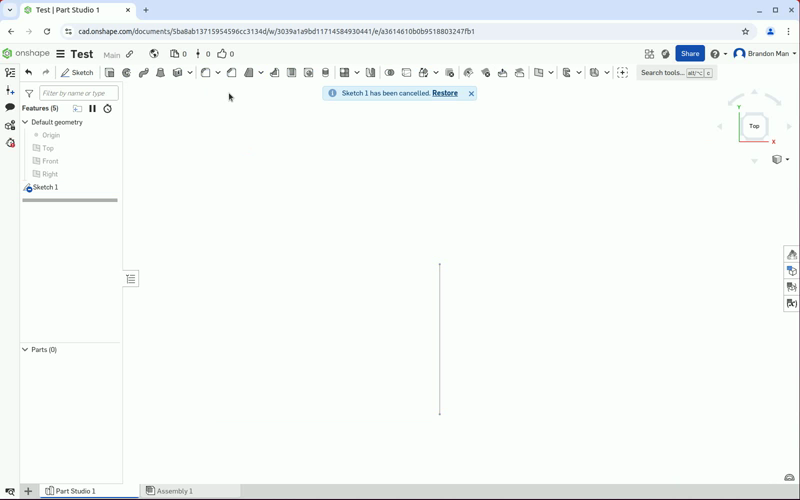
key(shift+h)
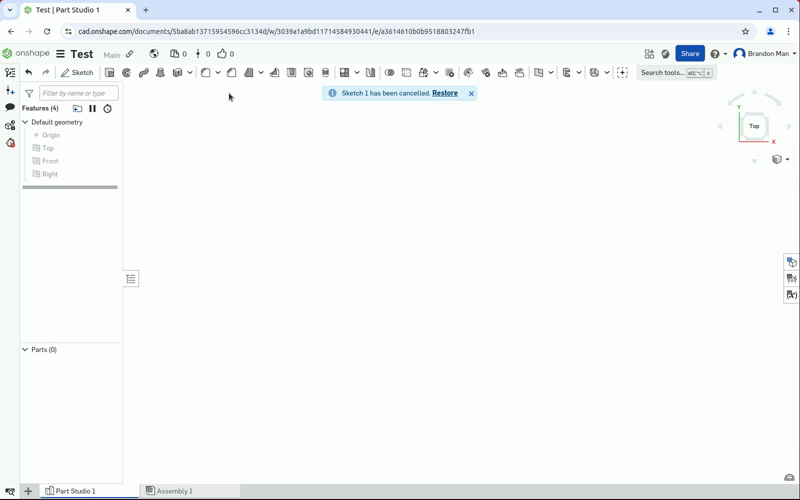
mouse_move(73, 352)
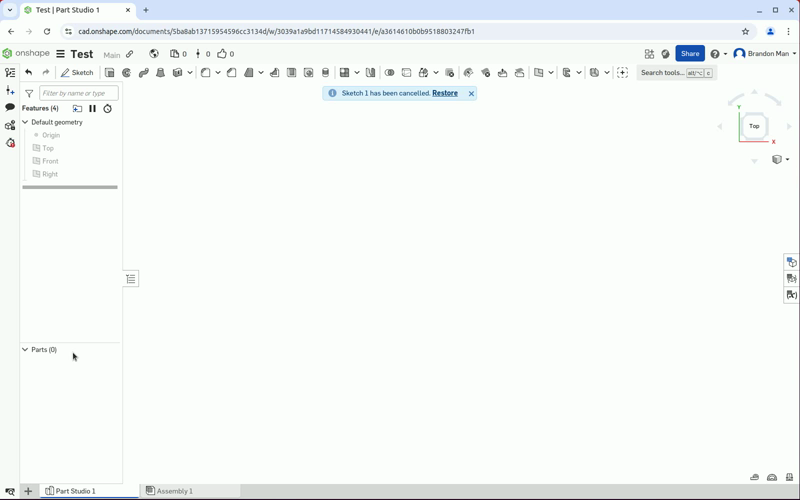
key(y)
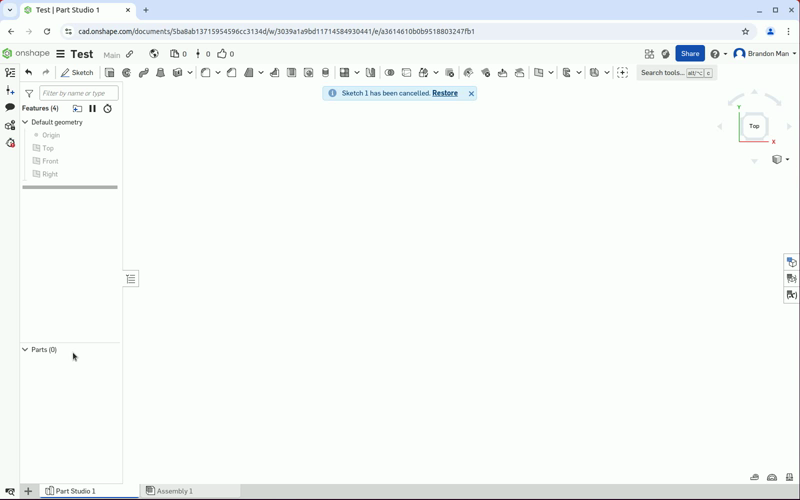
key(shift+p)
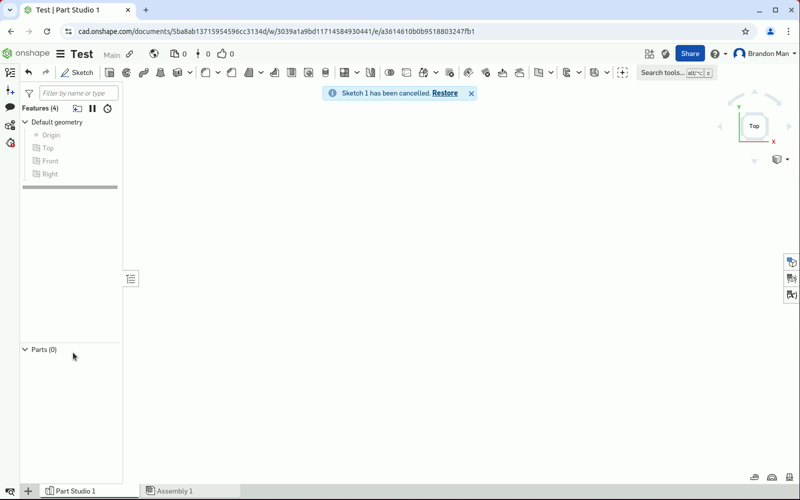
key(space)
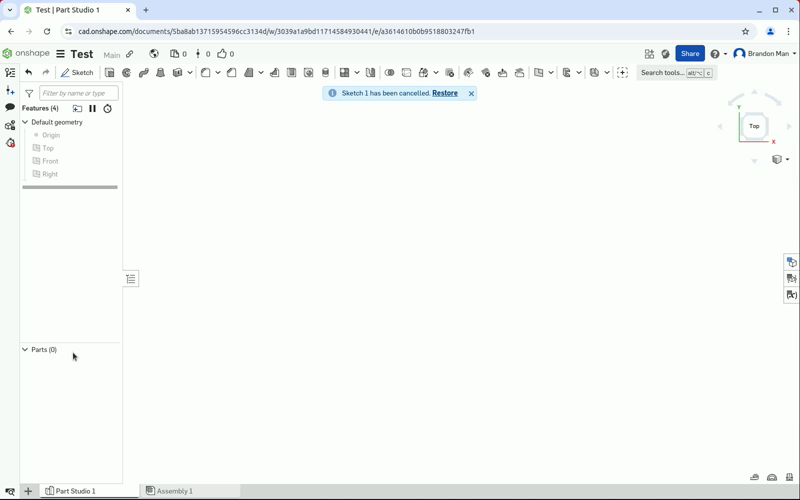
key_down(shift)
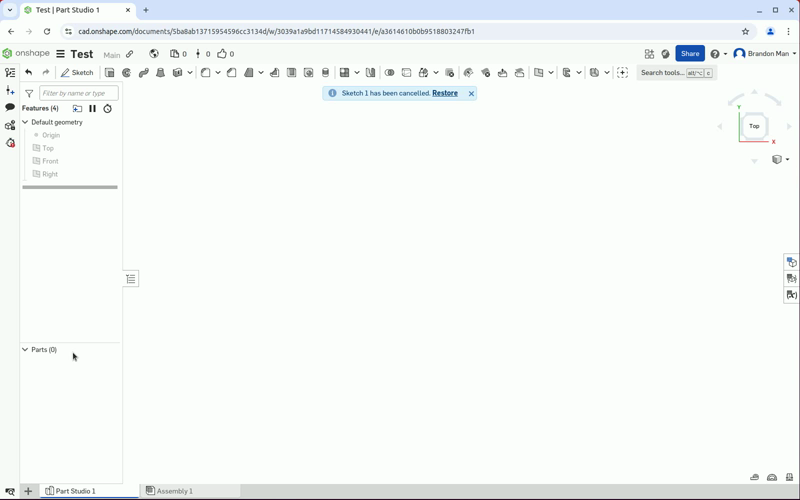
key(up)
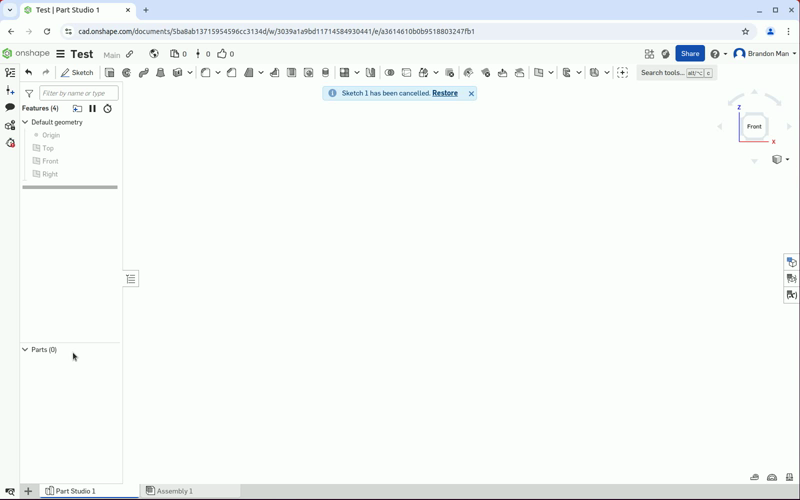
key_up(shift)
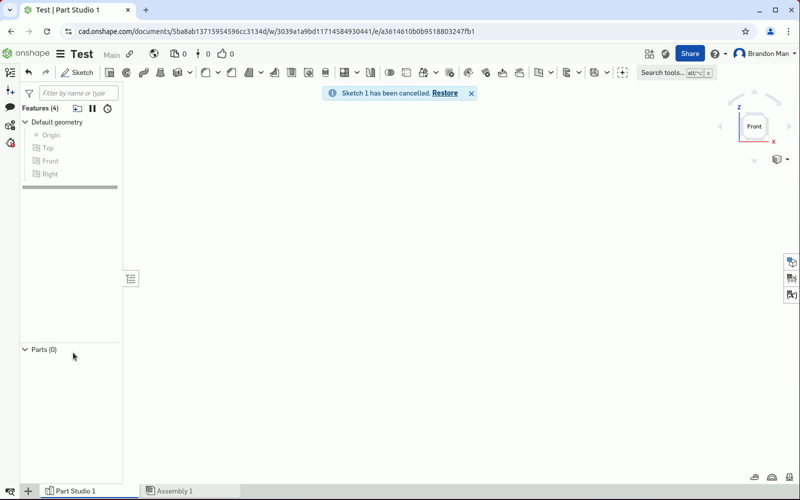
mouse_move(73, 352)
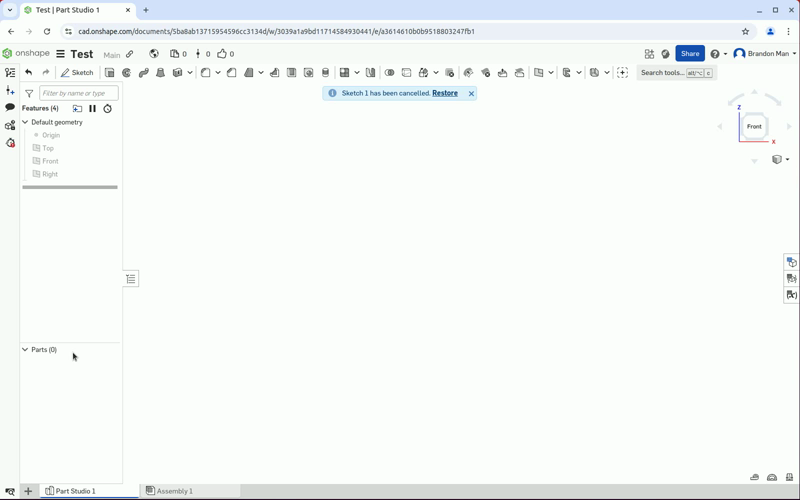
key(shift+y)
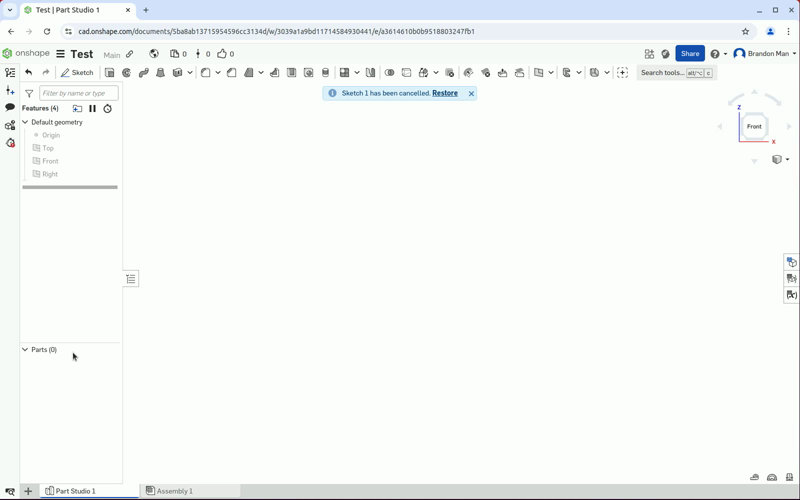
key(shift+s)
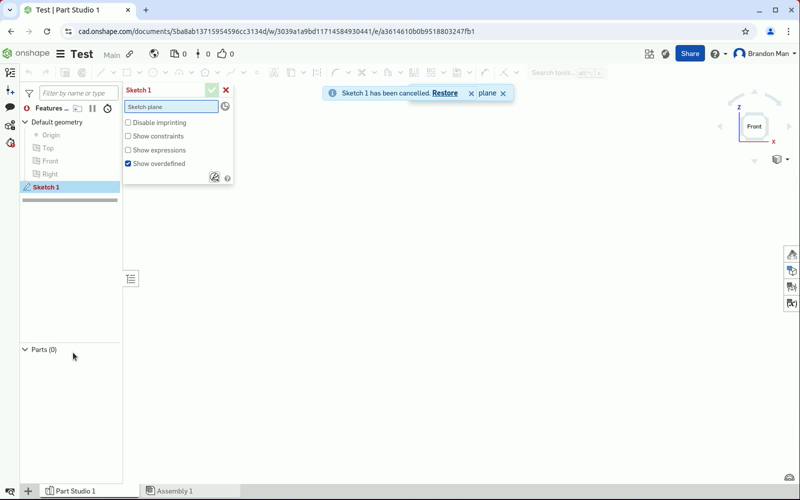
mouse_move(73, 163)
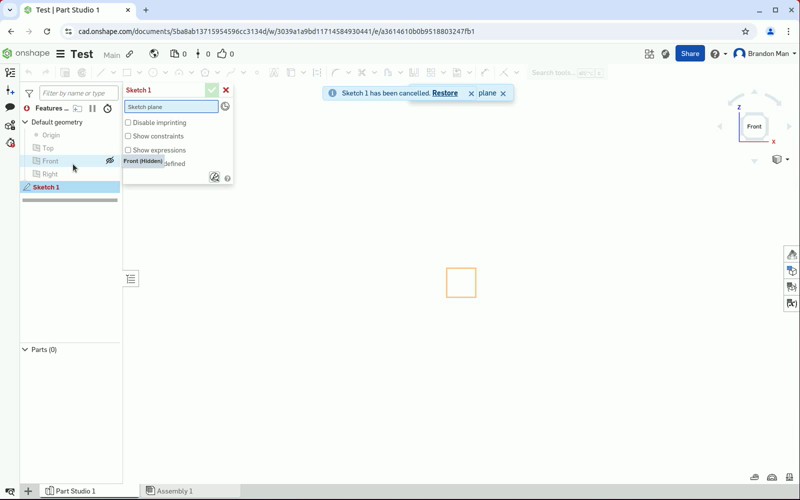
click(73, 163)
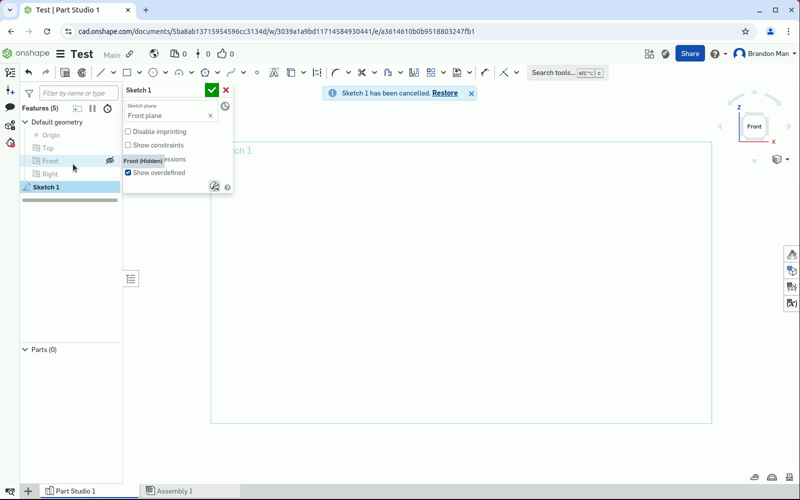
mouse_move(73, 352)
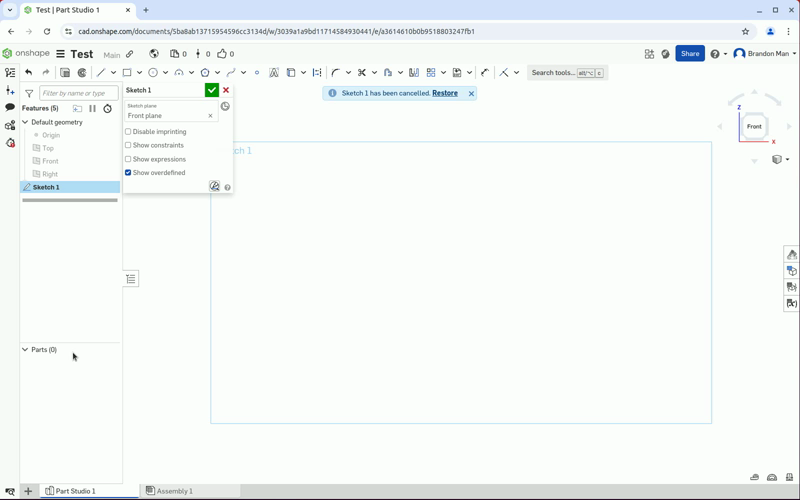
key(y)
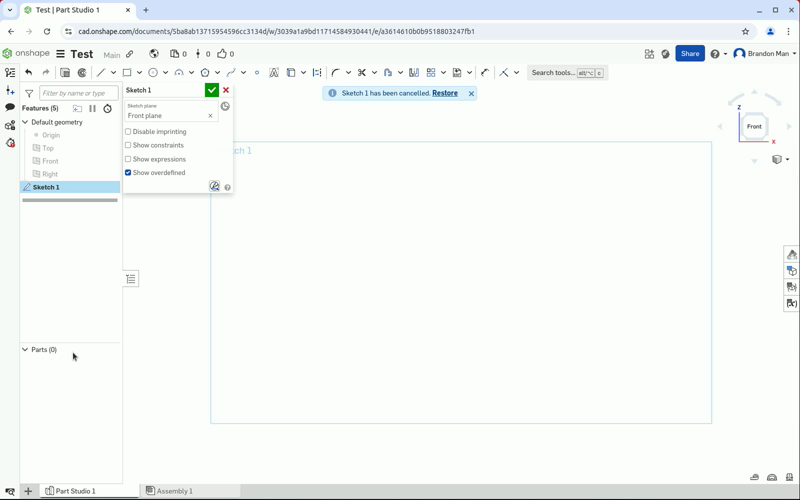
key(l)
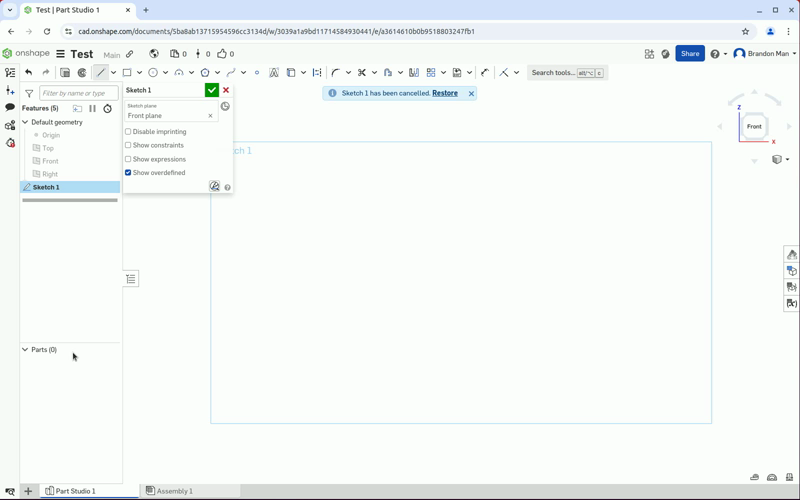
key_down(shift)
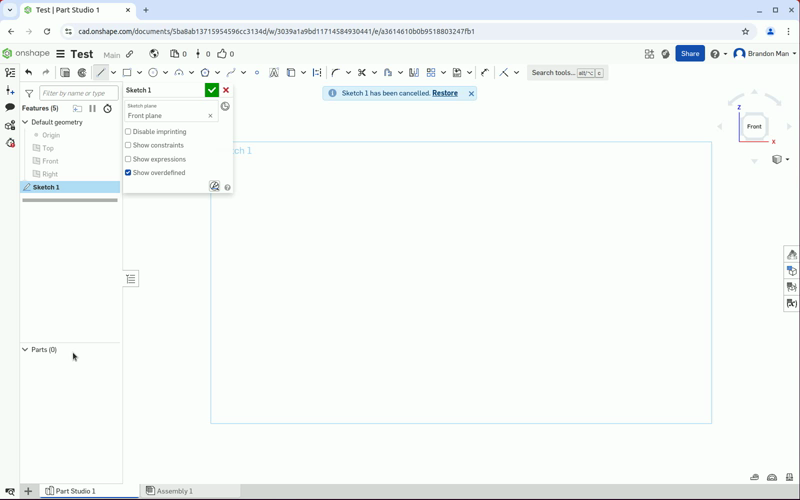
mouse_move(404, 370)
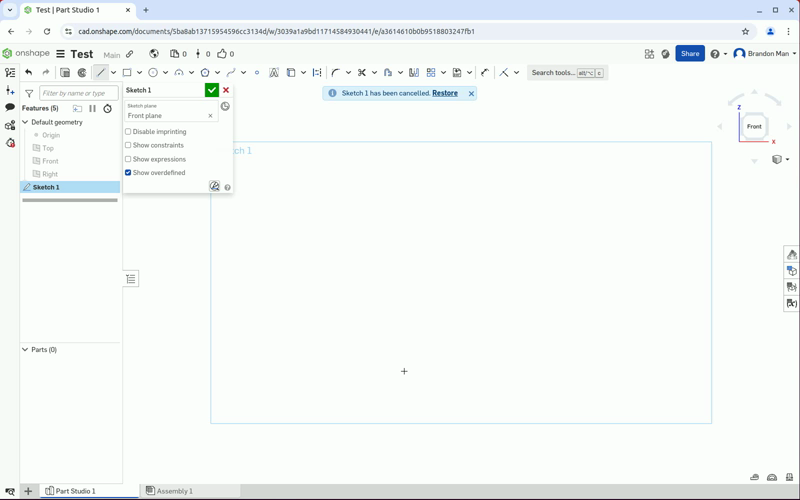
click(404, 370)
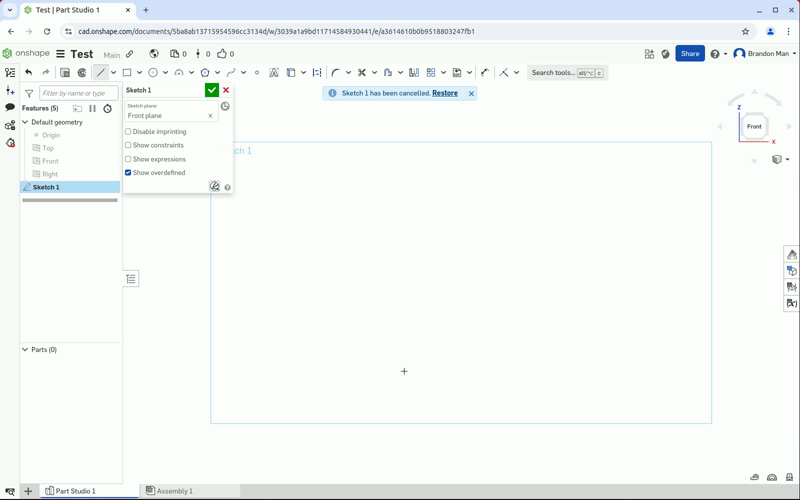
key_up(shift)
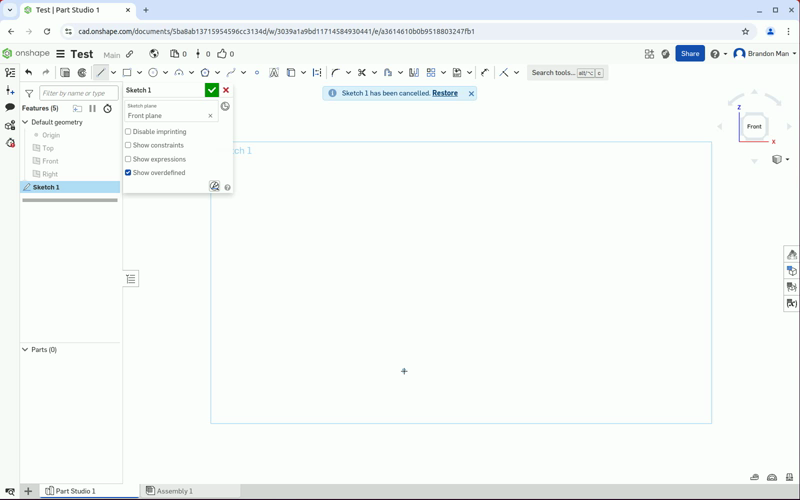
key_down(shift)
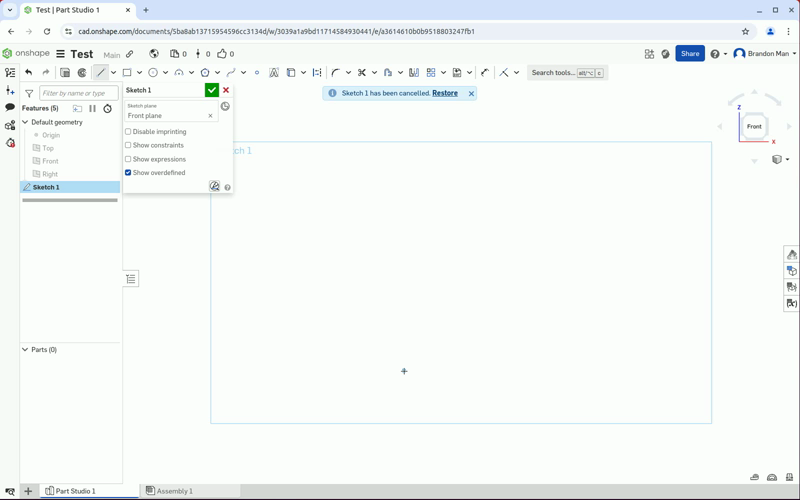
mouse_move(516, 370)
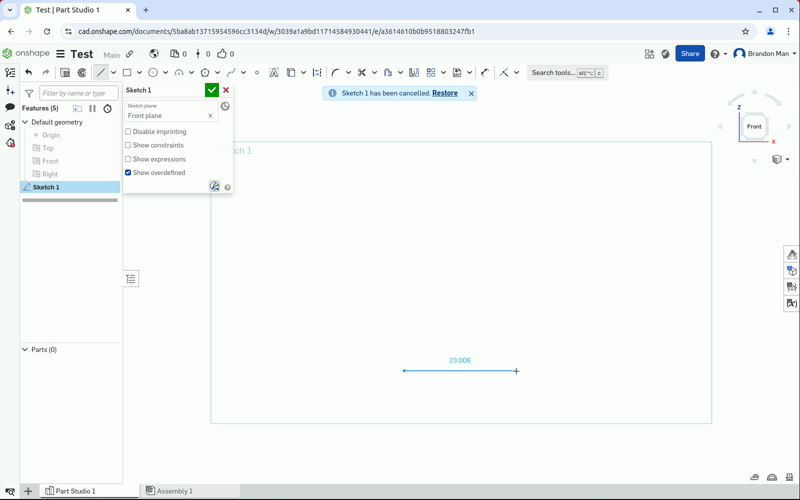
click(516, 370)
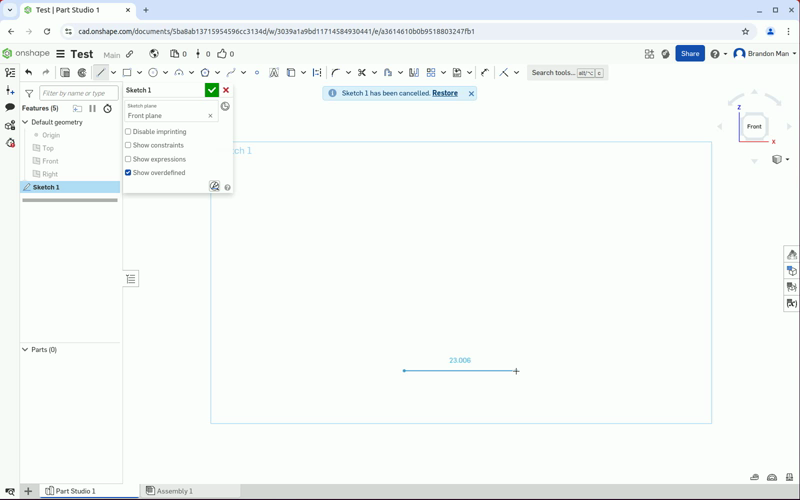
key_up(shift)
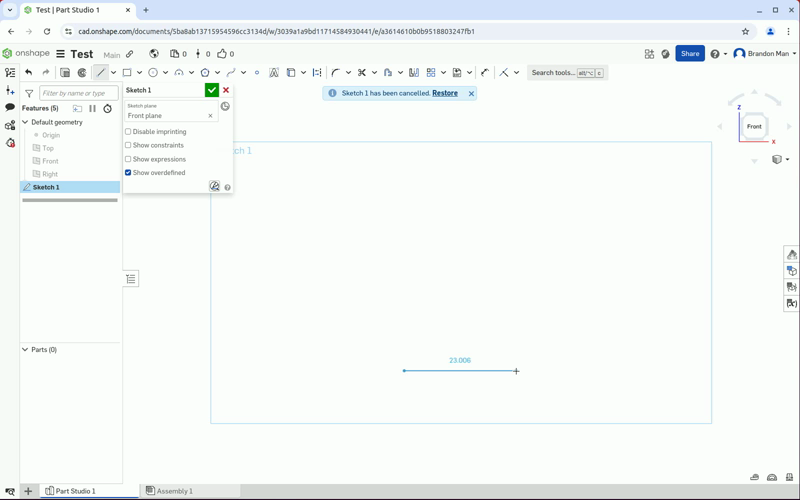
key_down(shift)
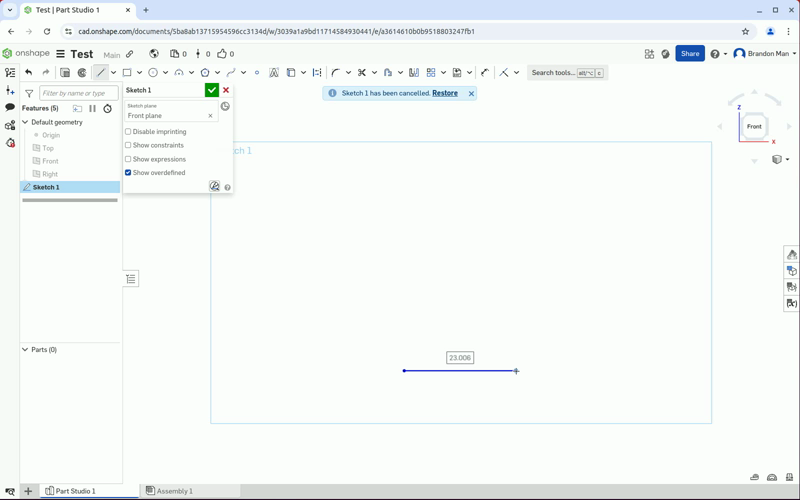
mouse_move(516, 196)
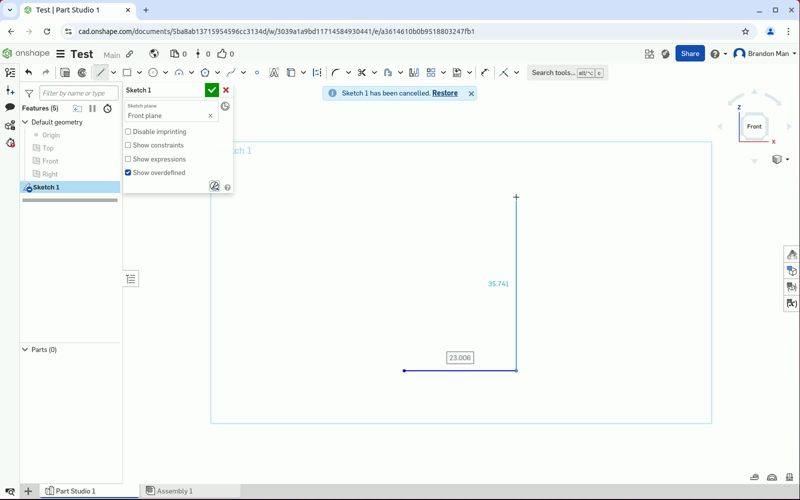
click(516, 196)
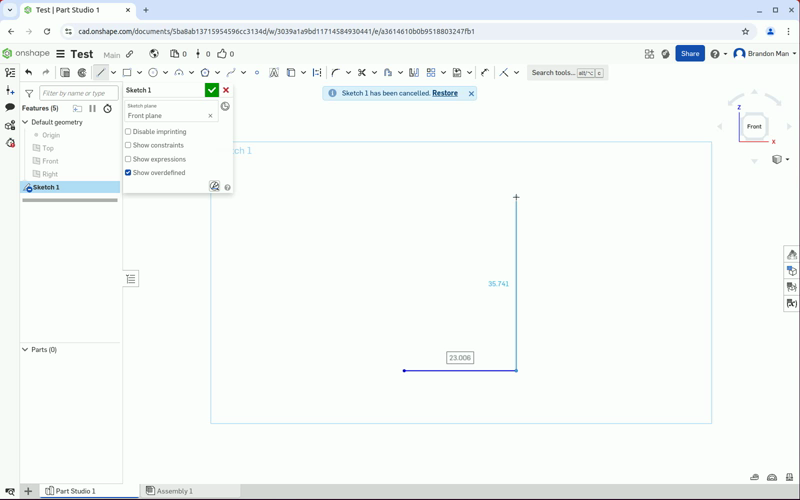
key_up(shift)
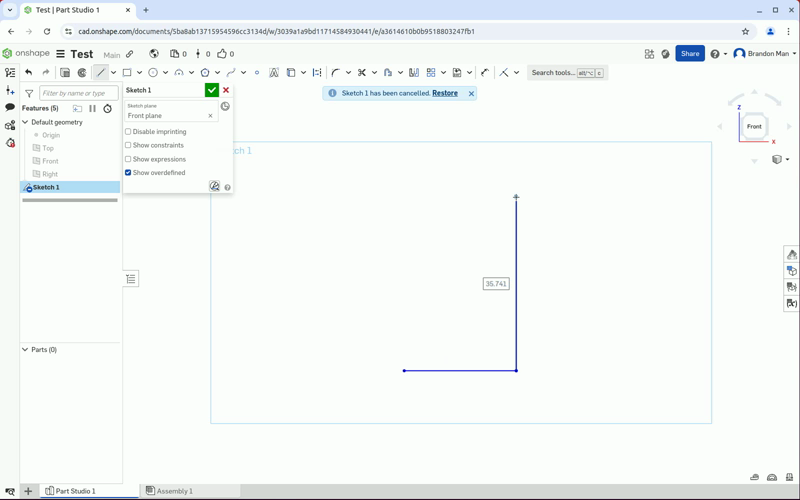
key_down(shift)
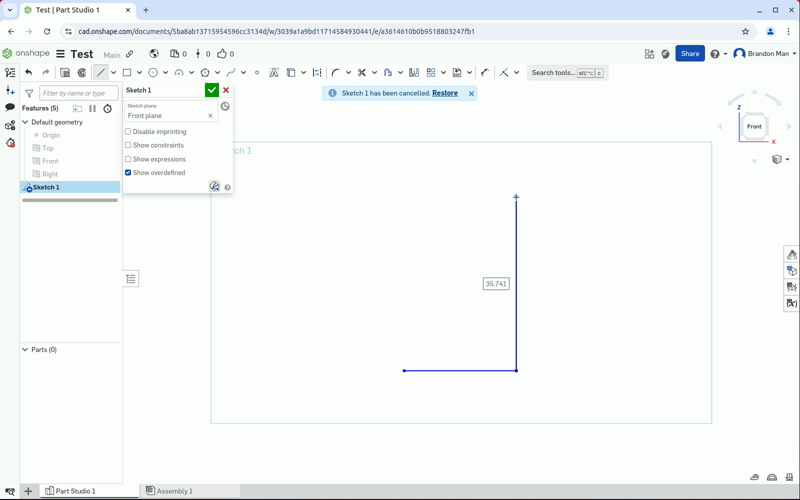
mouse_move(404, 196)
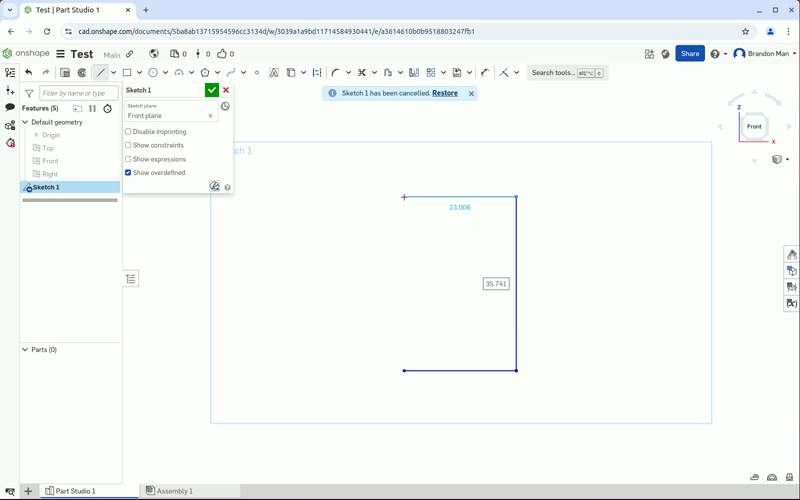
click(404, 196)
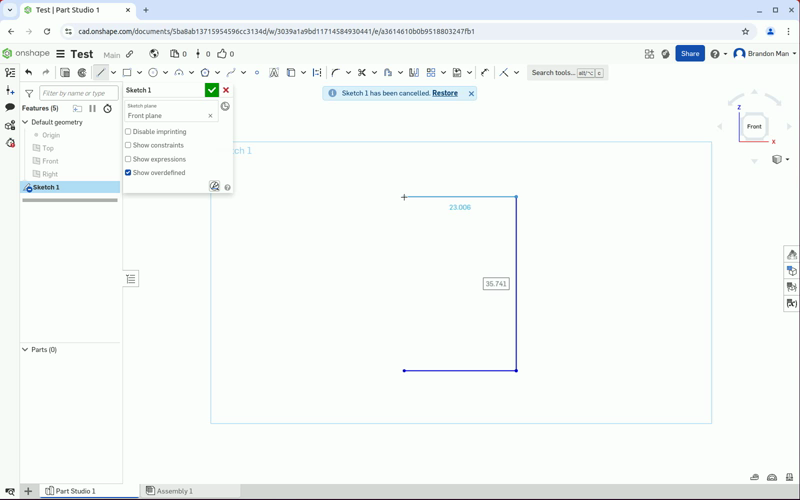
key_up(shift)
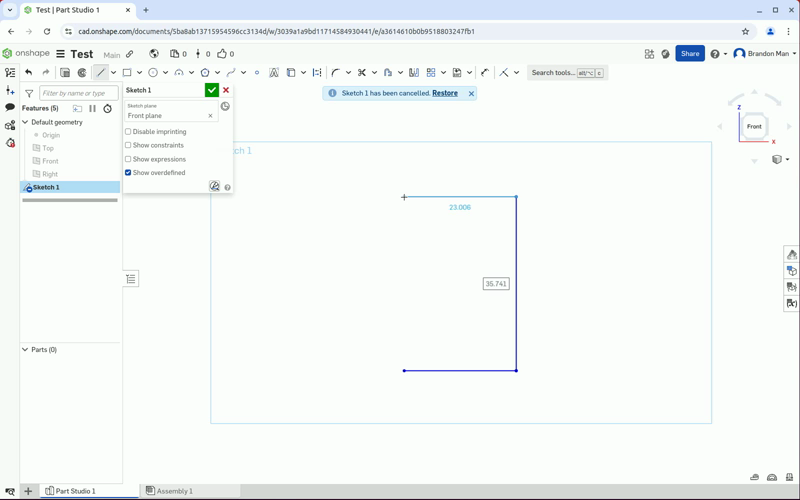
key_down(shift)
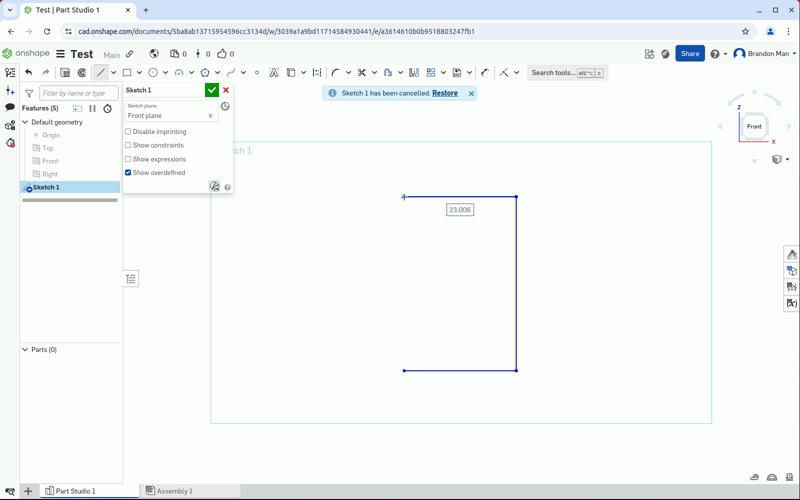
mouse_move(404, 370)
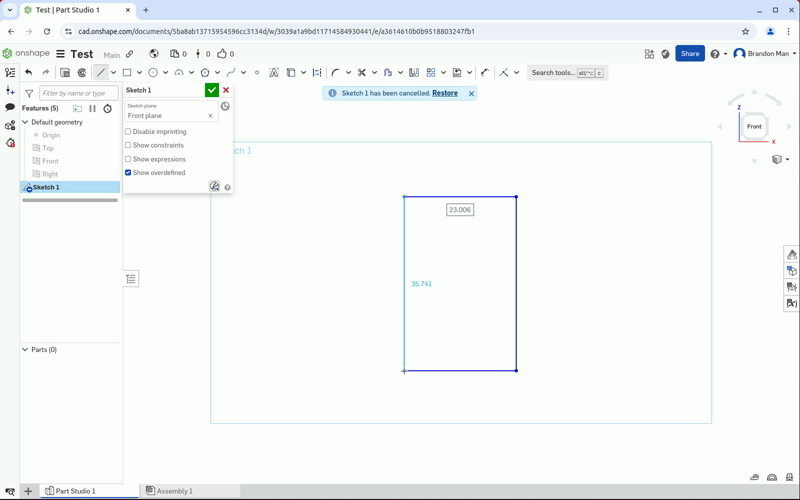
key_up(shift)
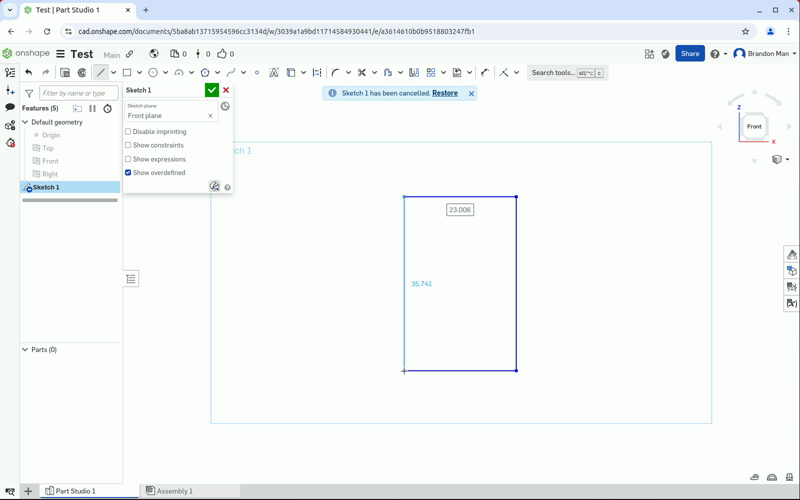
click(404, 370)
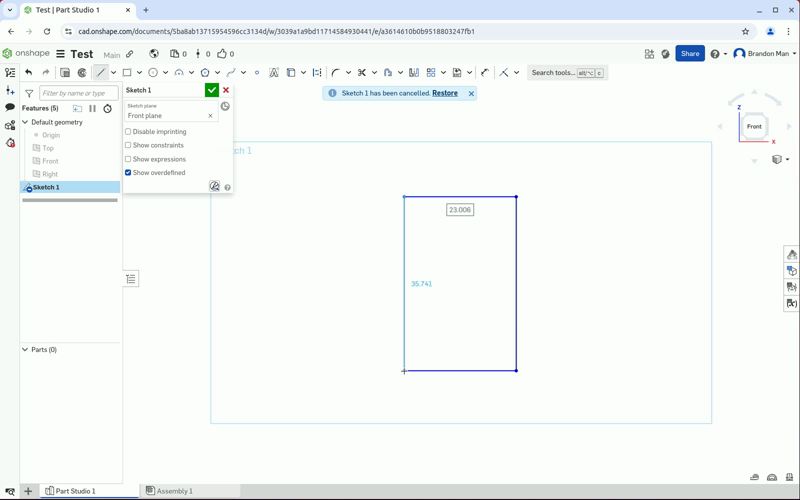
key(esc)
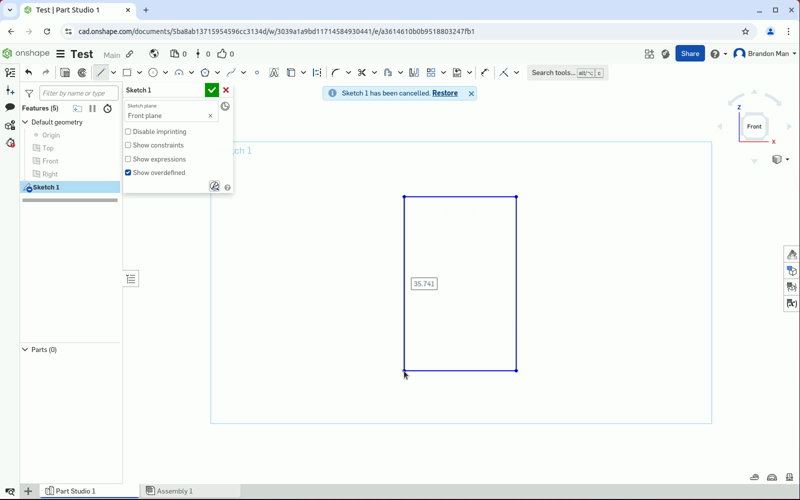
mouse_move(440, 301)
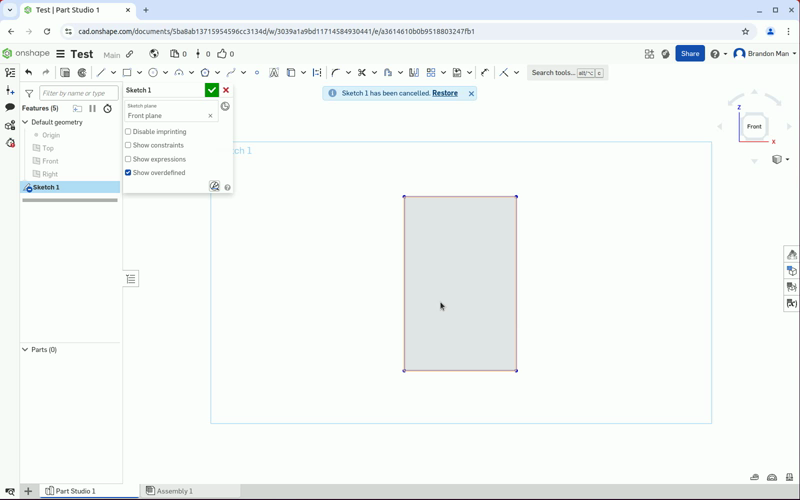
click(440, 301)
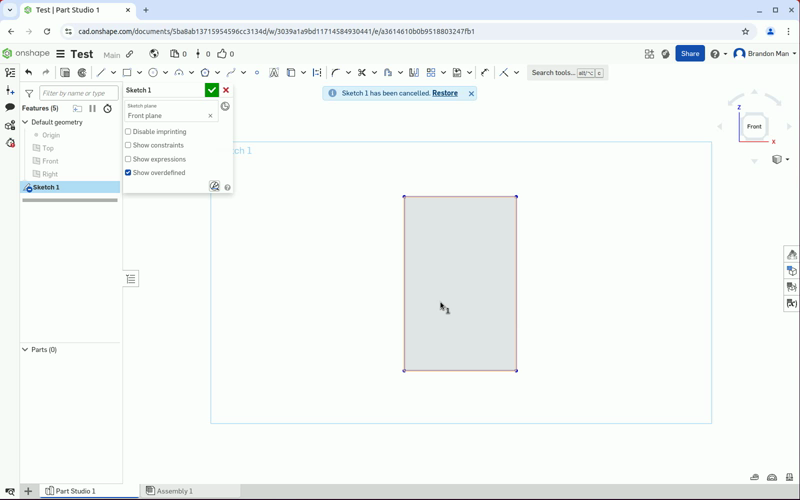
mouse_move(73, 352)
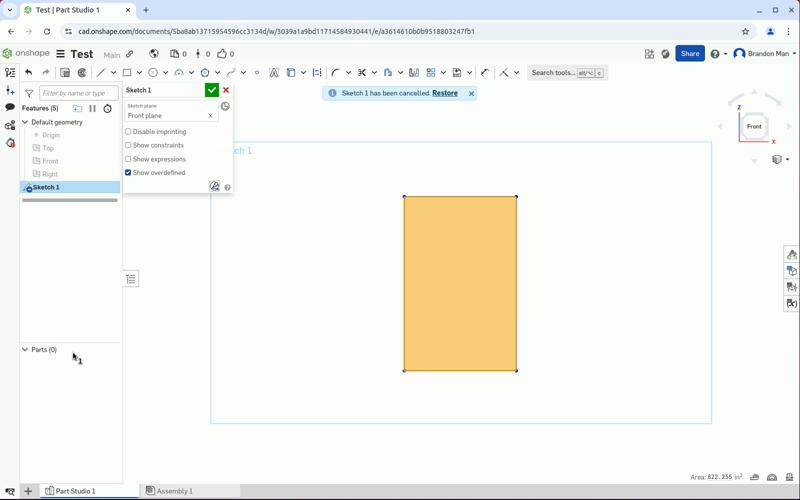
key(shift+y)
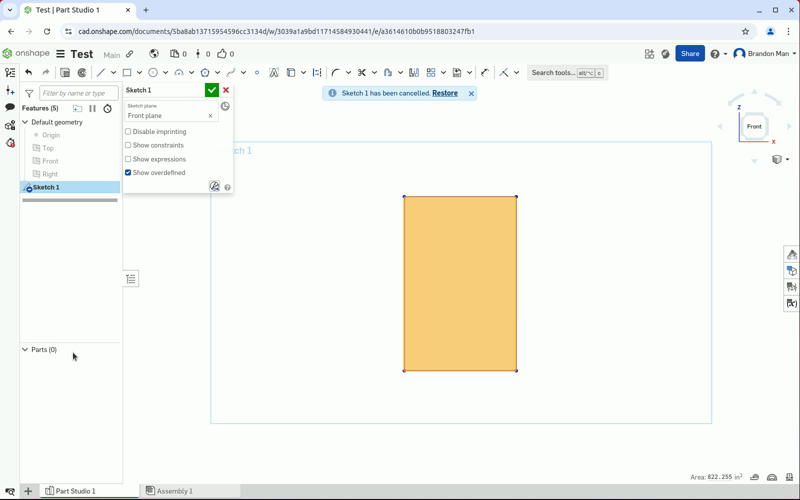
key(shift+e)
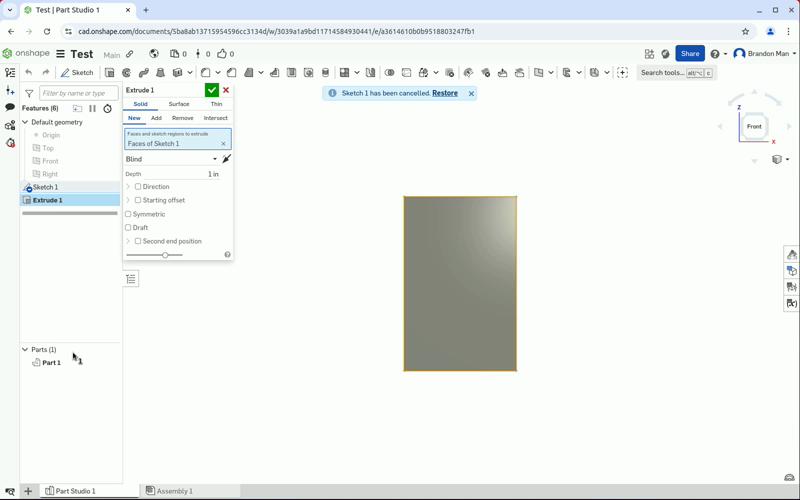
mouse_move(143, 106)
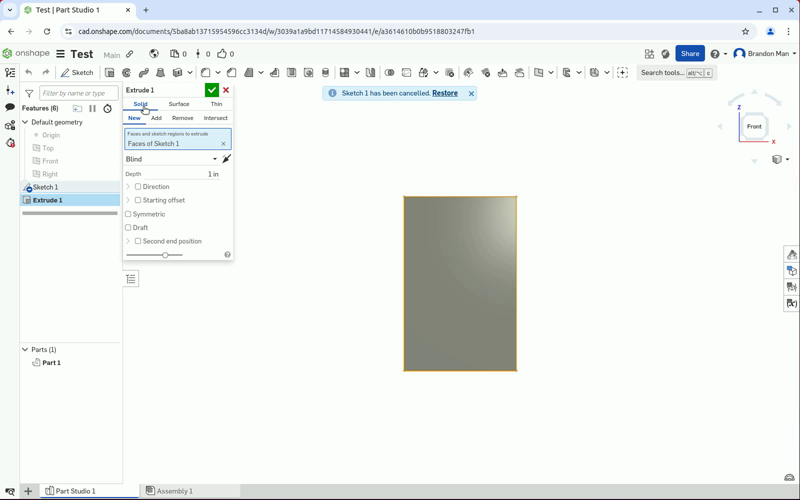
click(143, 106)
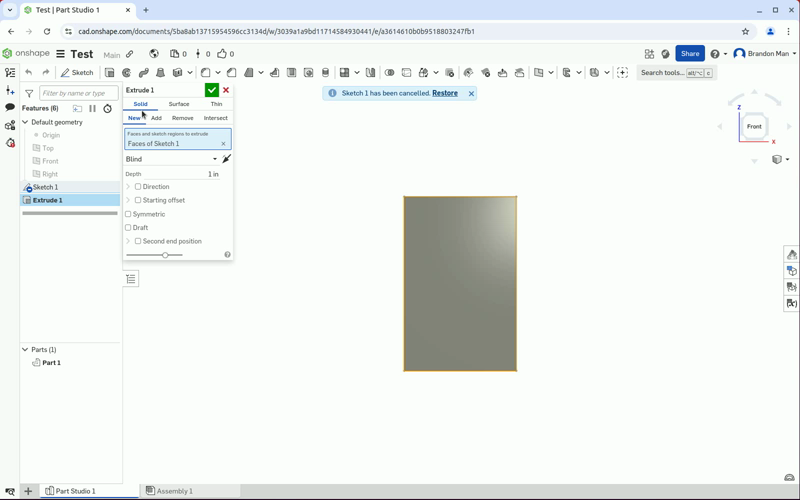
mouse_move(137, 120)
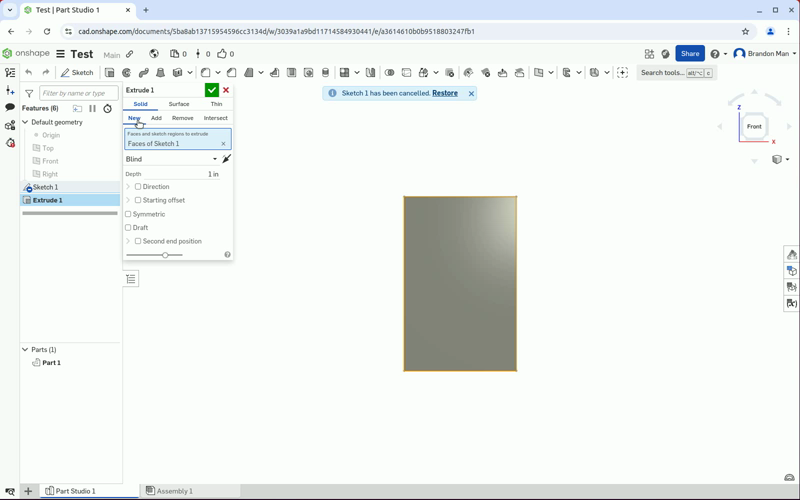
click(137, 120)
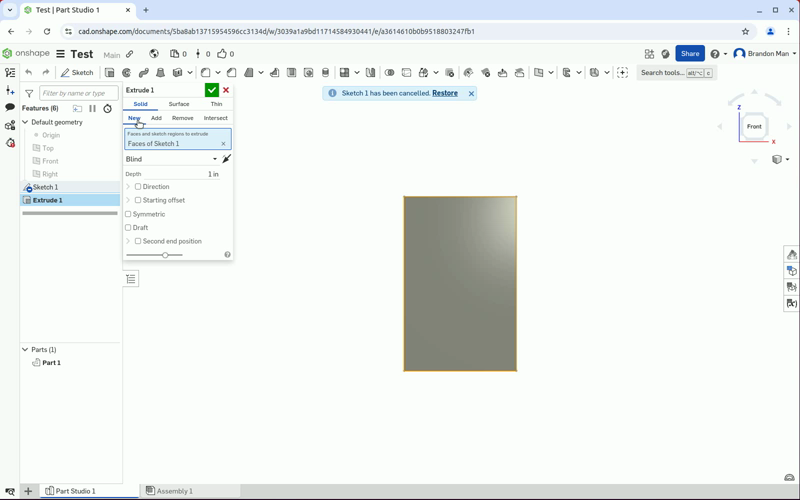
key(tab, 4)
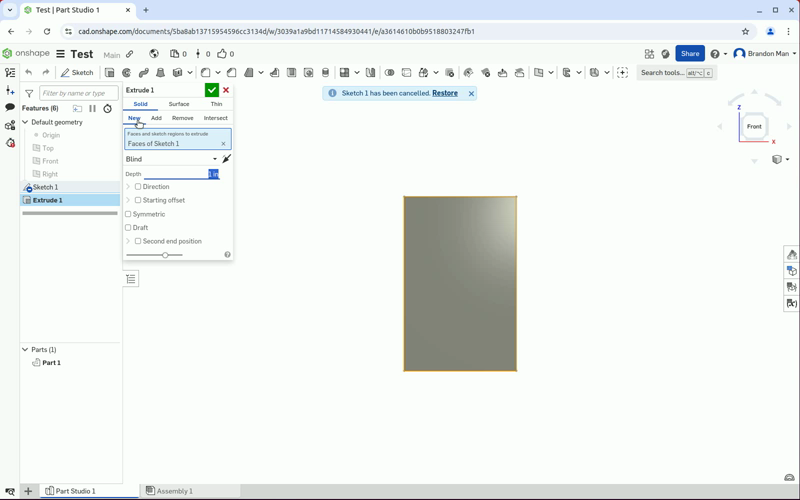
text(23.108)
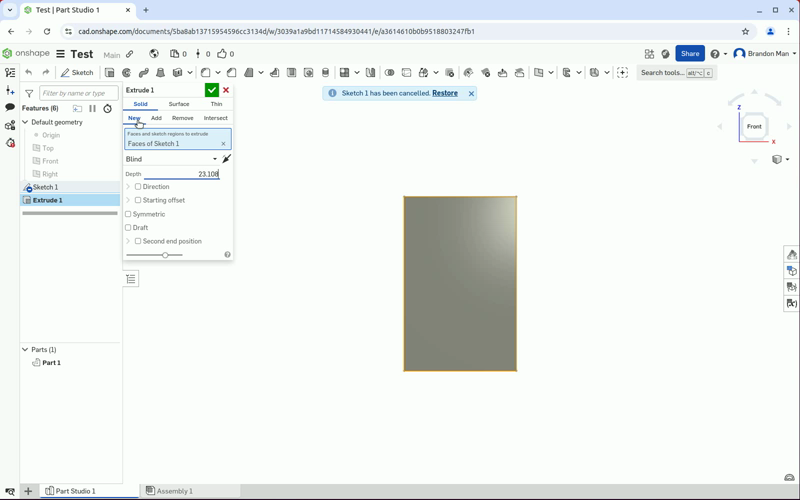
key(enter)
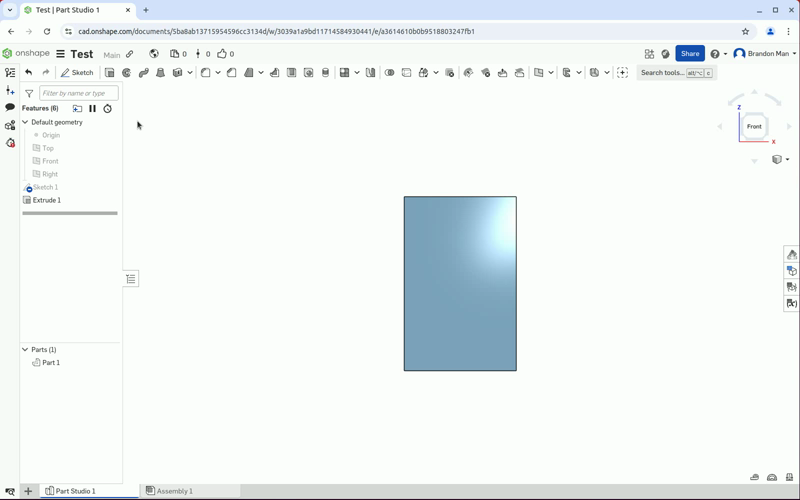
key(shift+h)
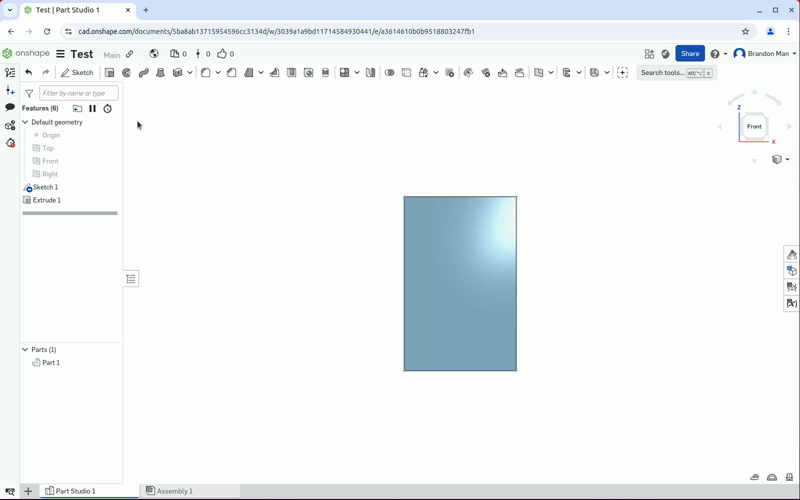
key(shift+h)
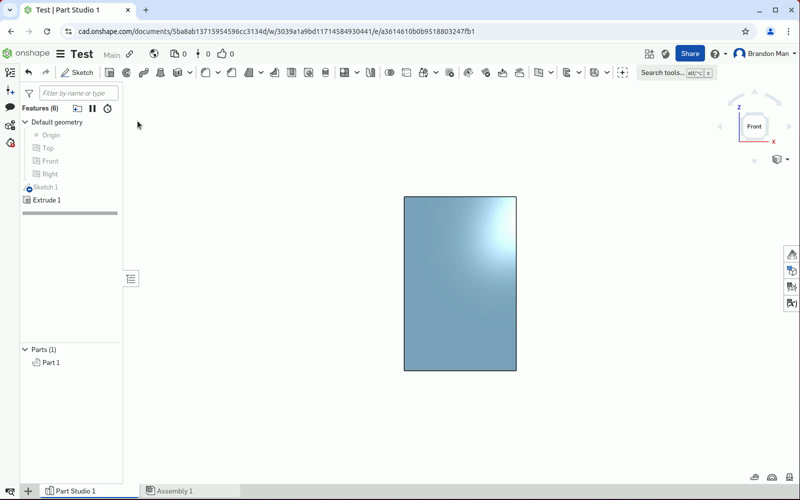
mouse_move(73, 189)
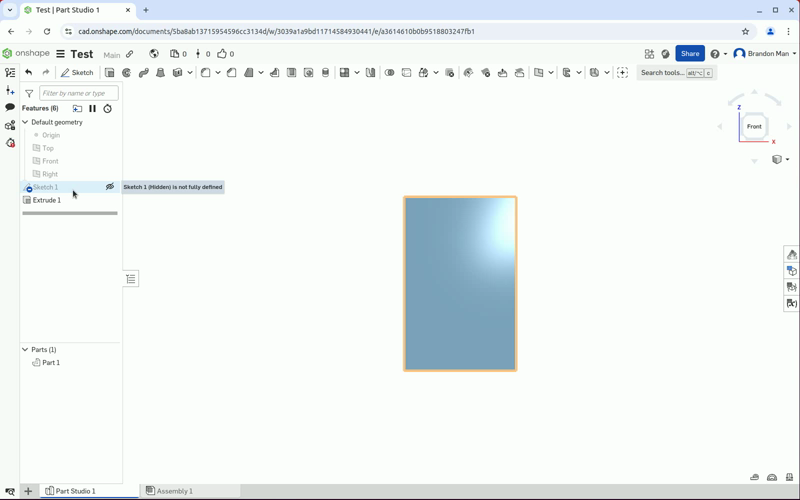
click(73, 189)
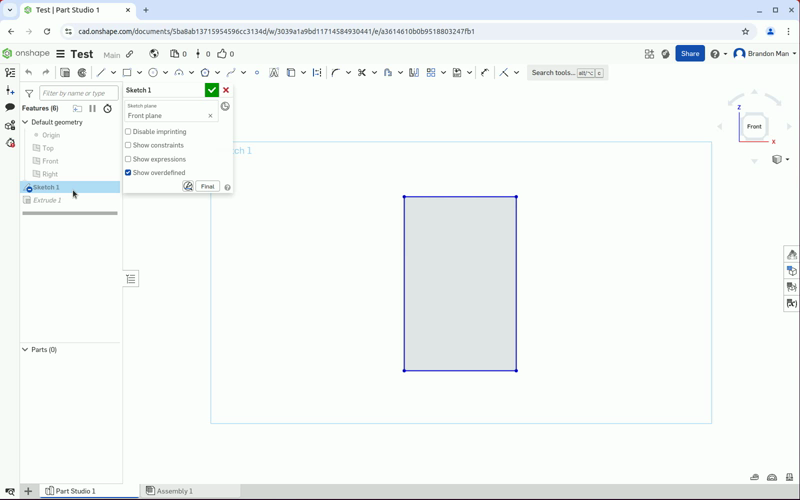
mouse_move(229, 92)
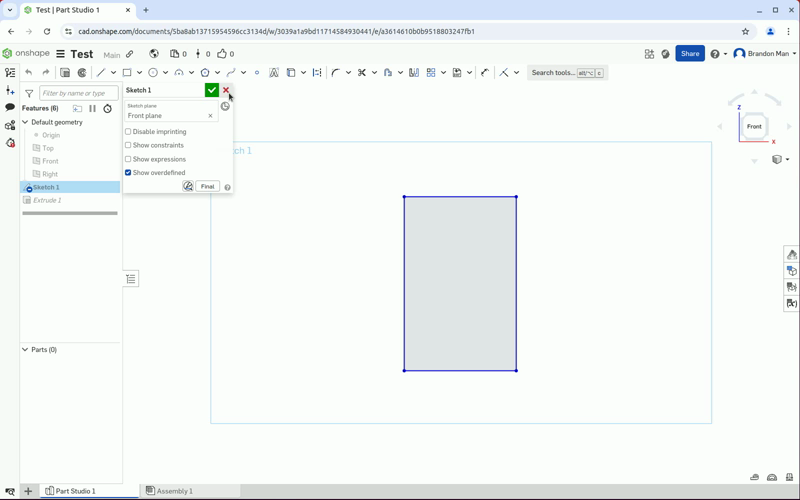
click(229, 92)
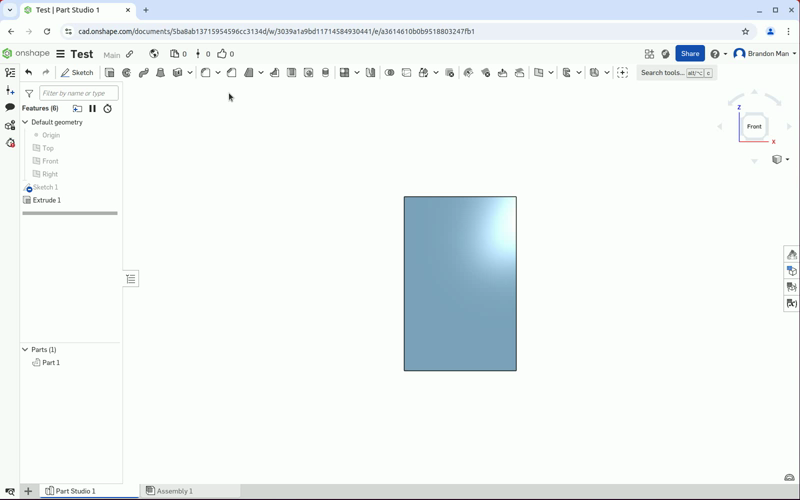
mouse_move(73, 352)
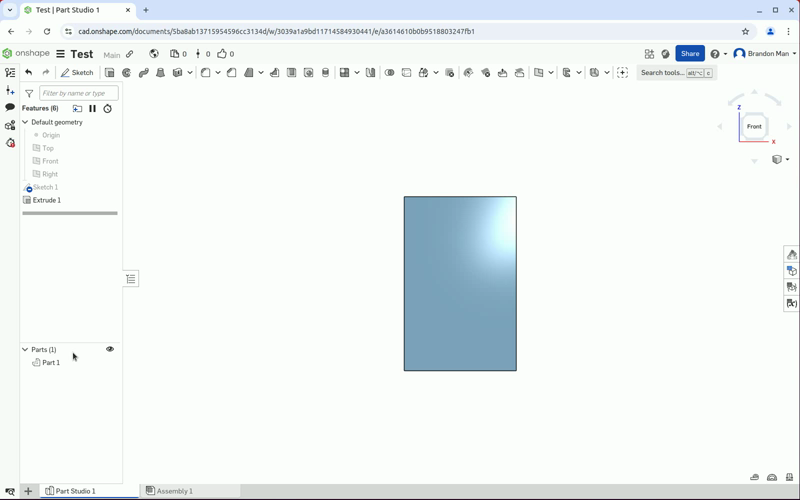
key(y)
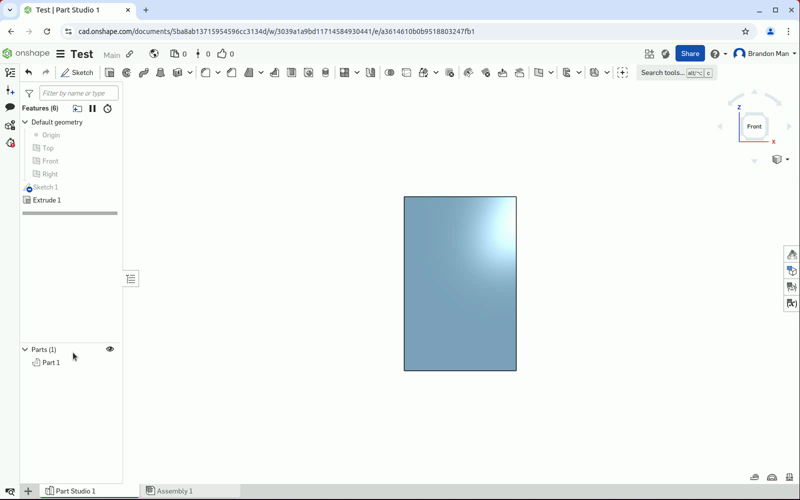
key(shift+p)
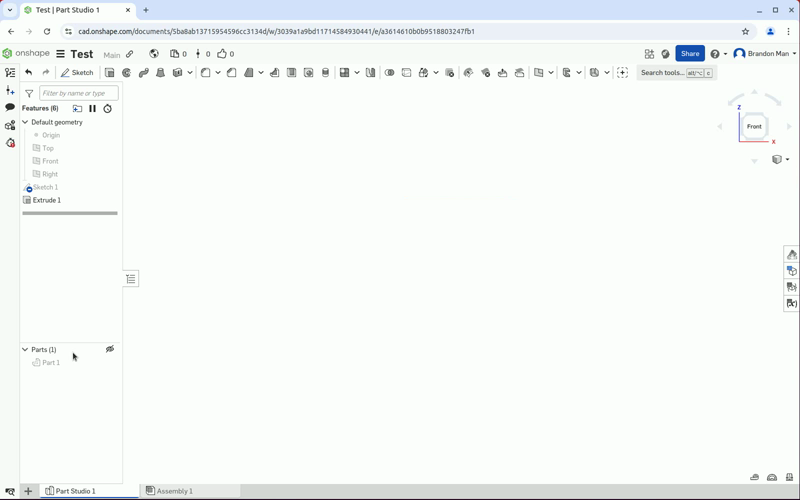
key(space)
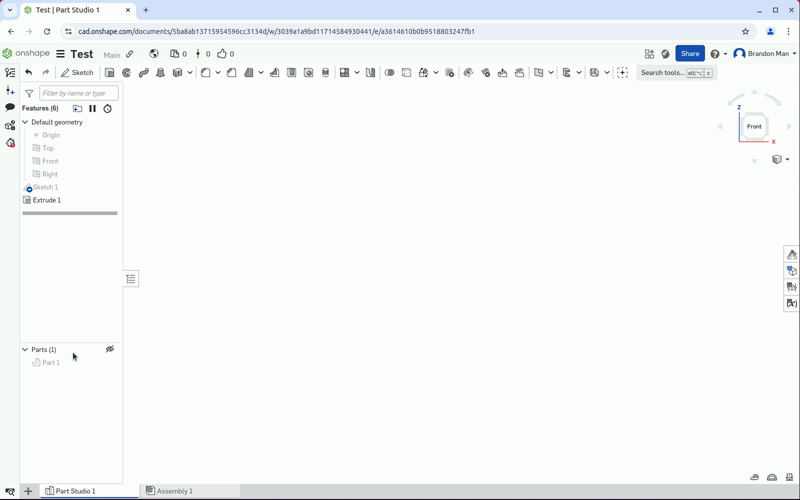
key_down(shift)
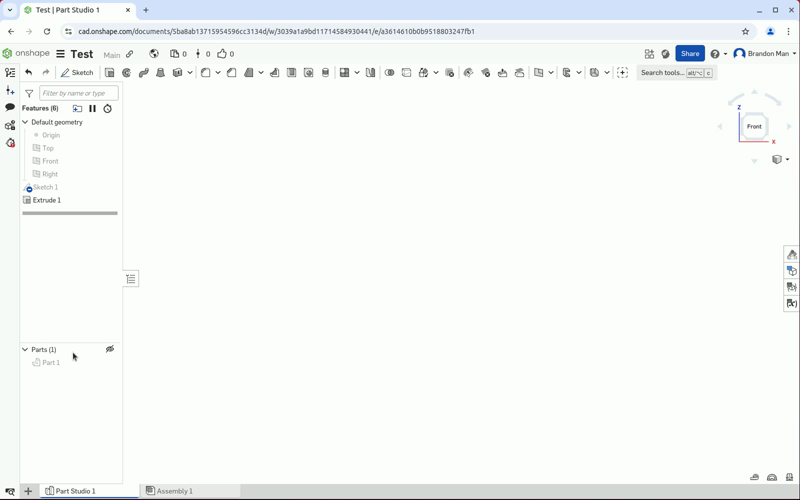
key(down)
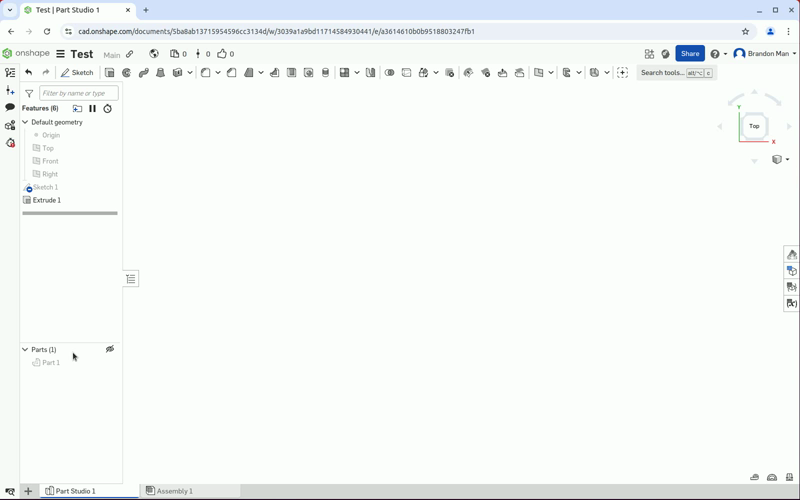
key_up(shift)
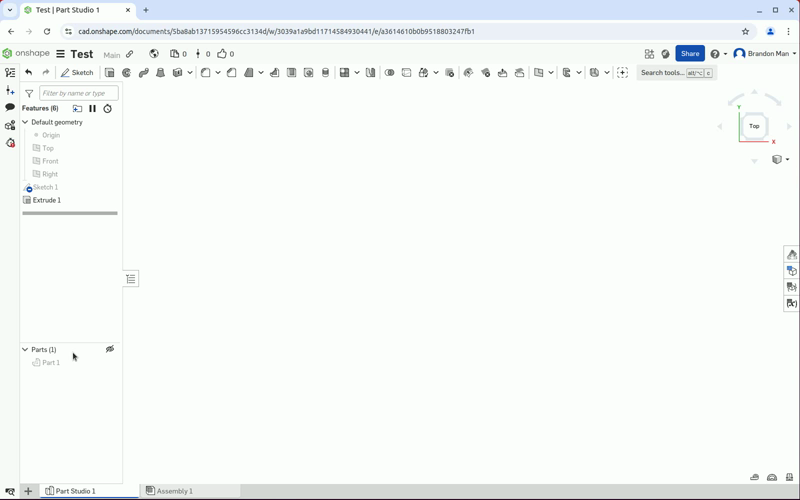
mouse_move(73, 352)
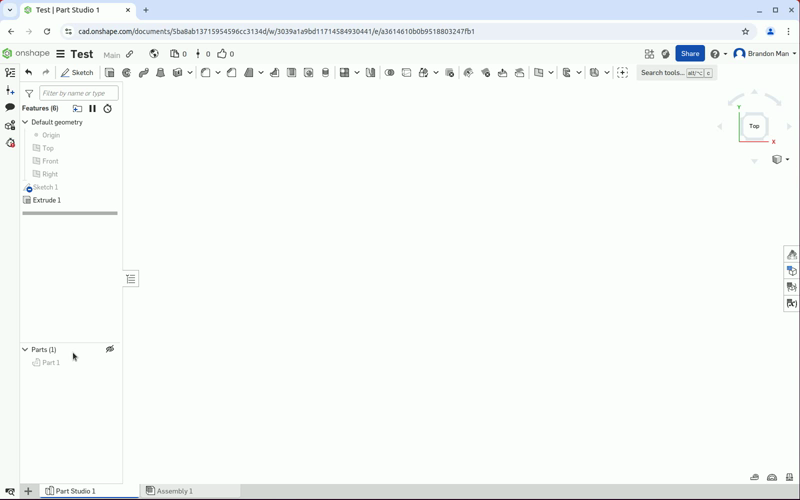
key(shift+y)
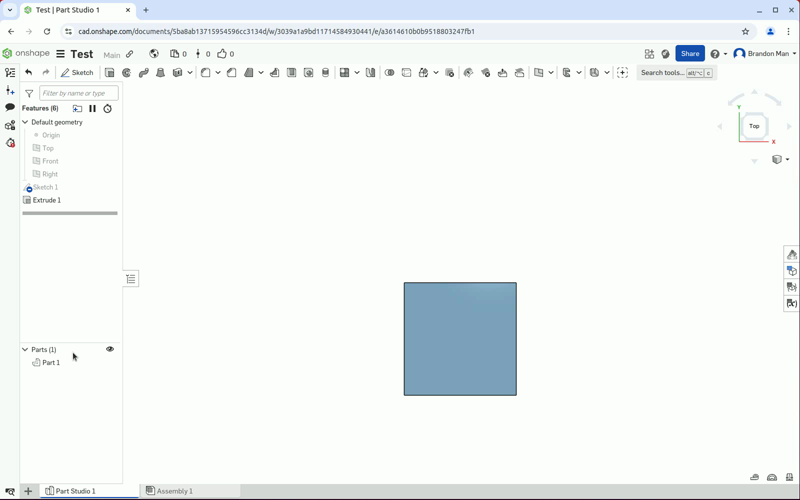
mouse_move(541, 75)
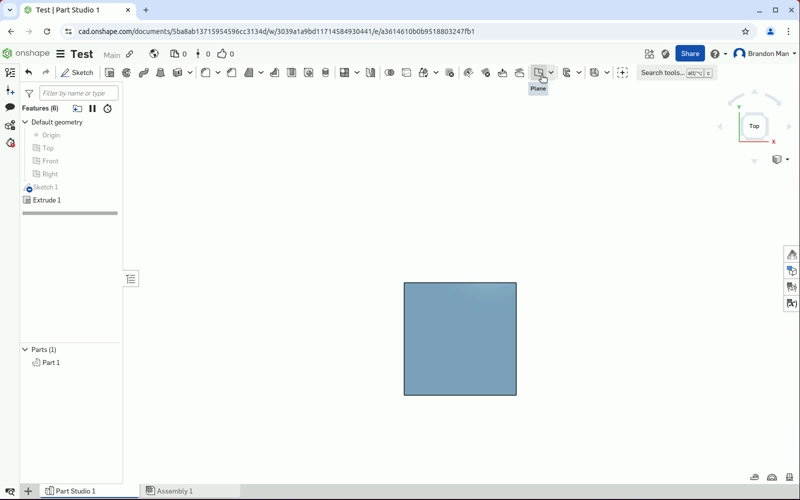
click(541, 75)
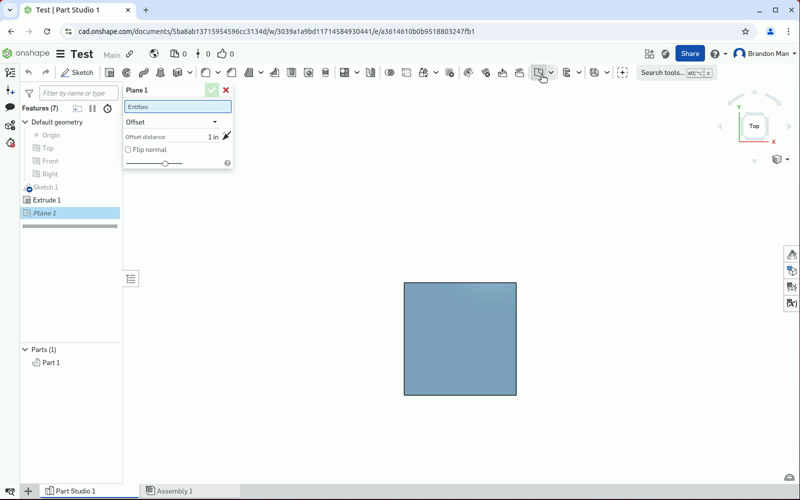
mouse_move(73, 150)
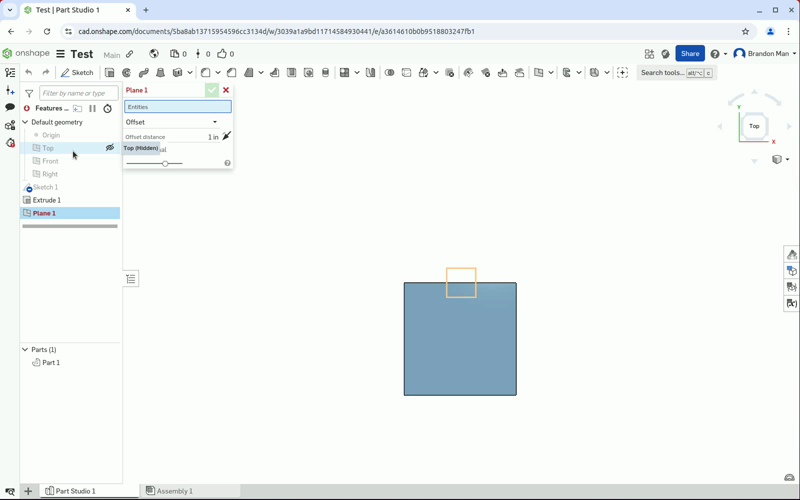
click(73, 150)
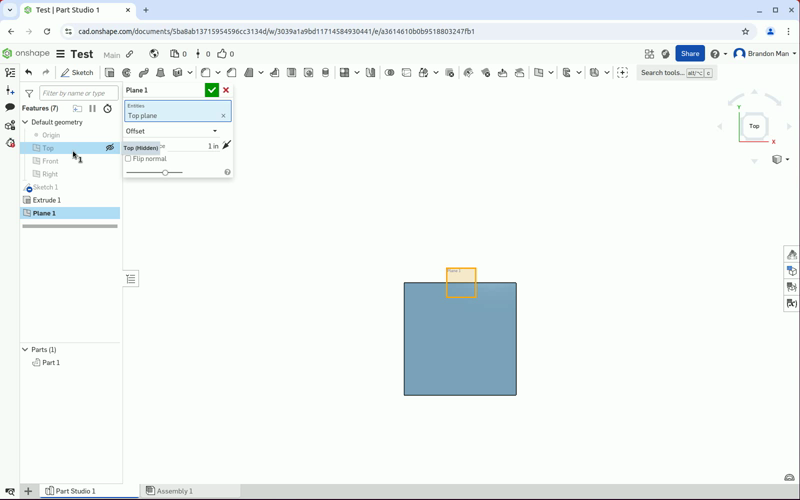
key(tab, 2)
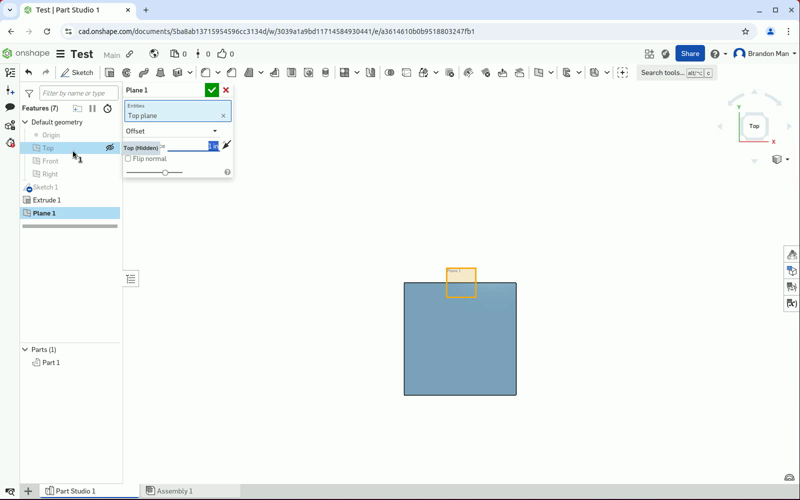
text(18.055)
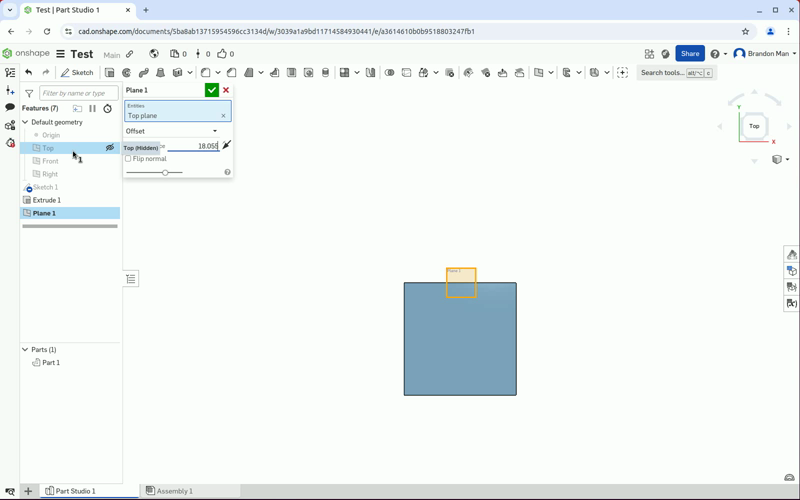
key(enter, 2)
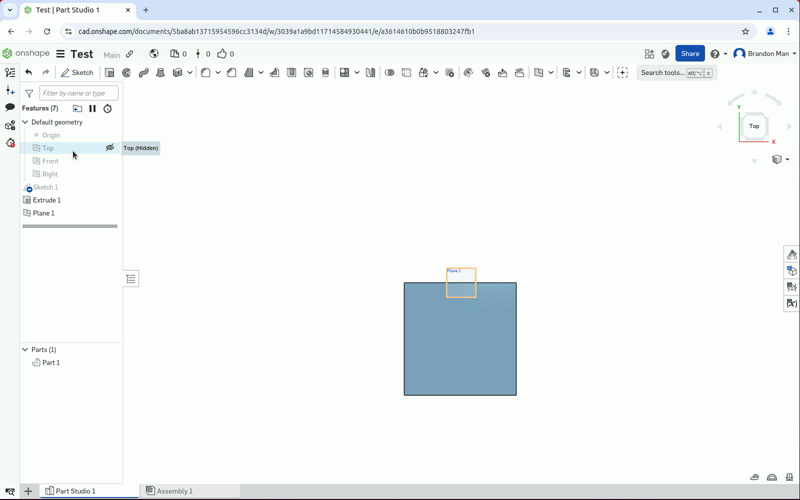
key(shift+s)
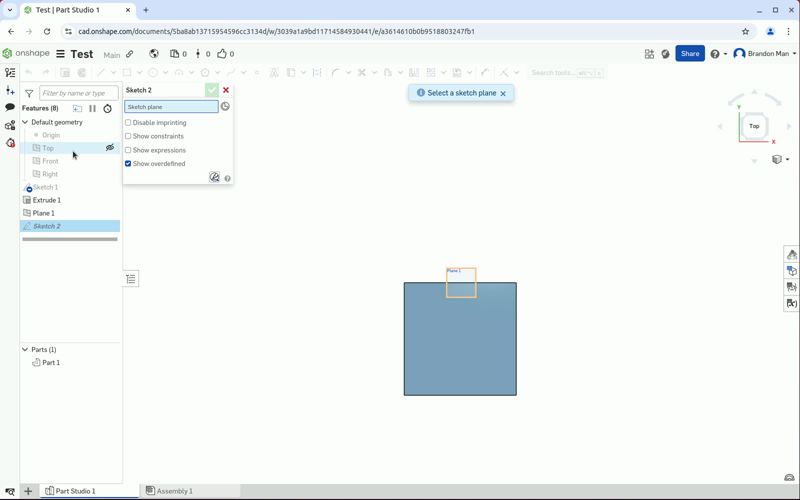
mouse_move(73, 215)
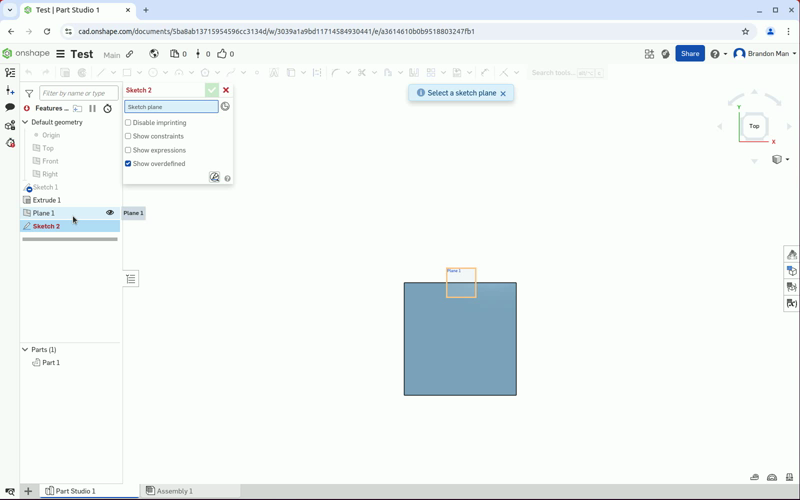
click(73, 215)
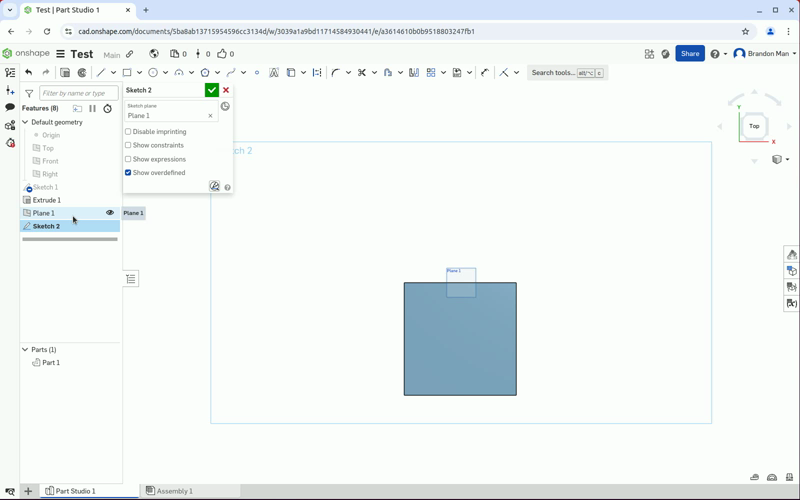
mouse_move(73, 352)
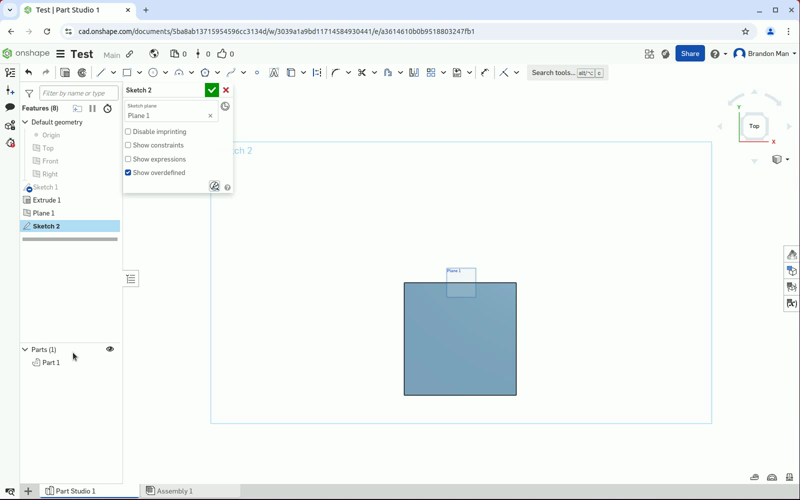
key(y)
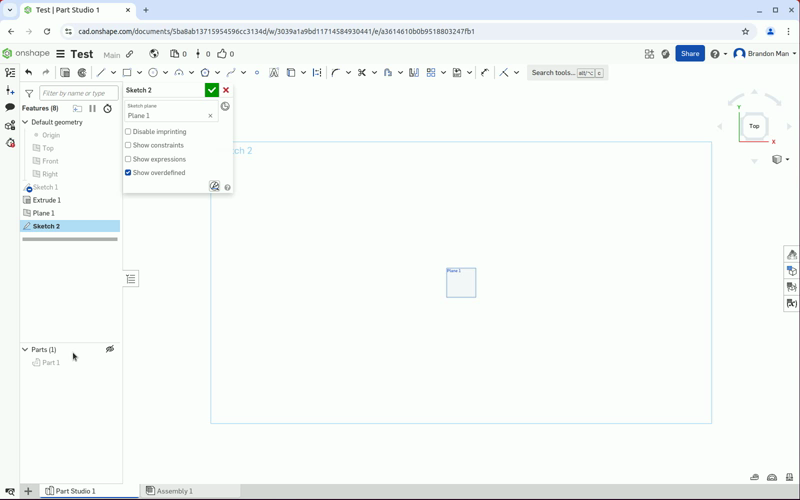
key(l)
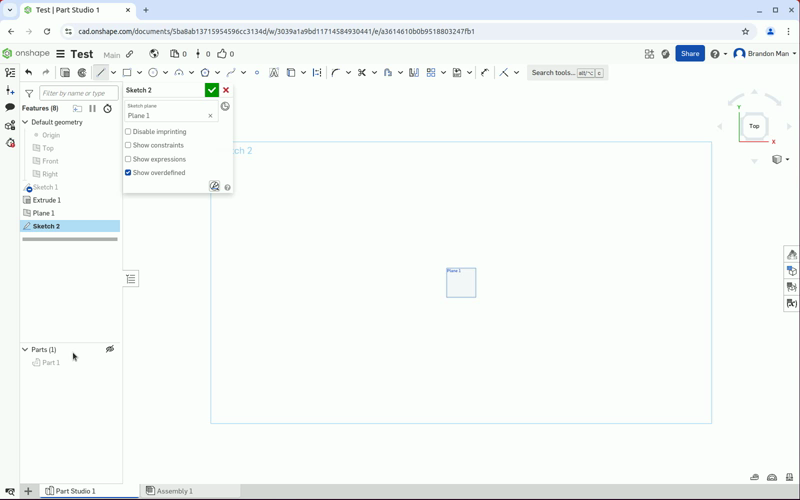
key_down(shift)
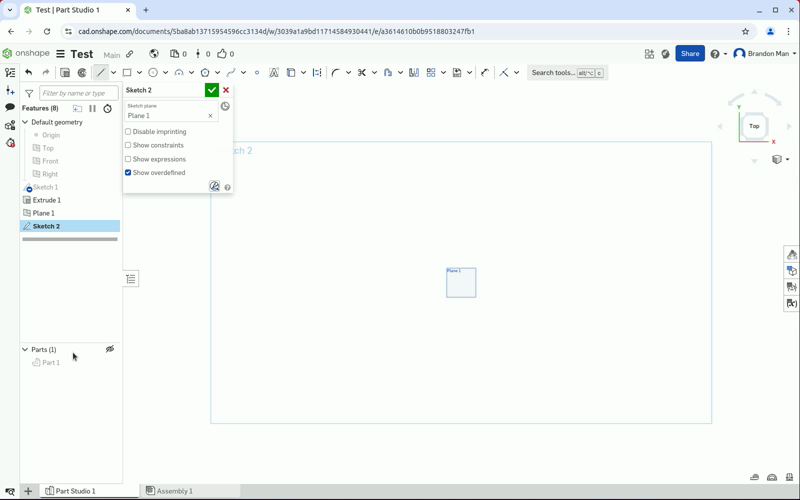
mouse_move(410, 335)
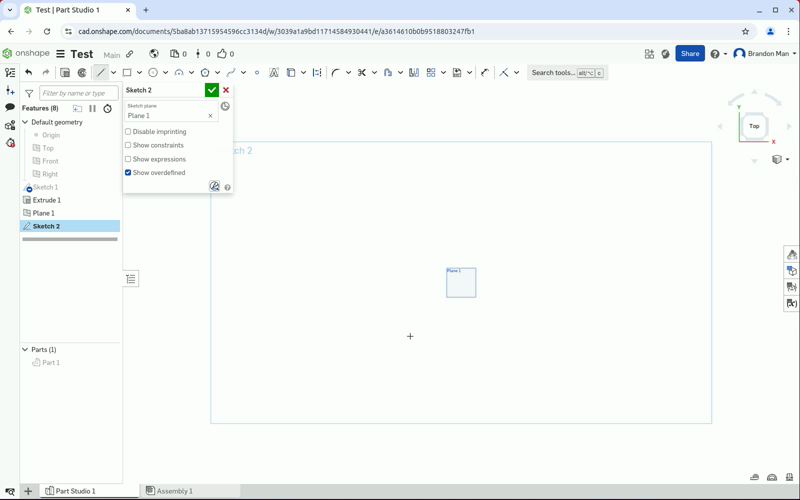
click(410, 335)
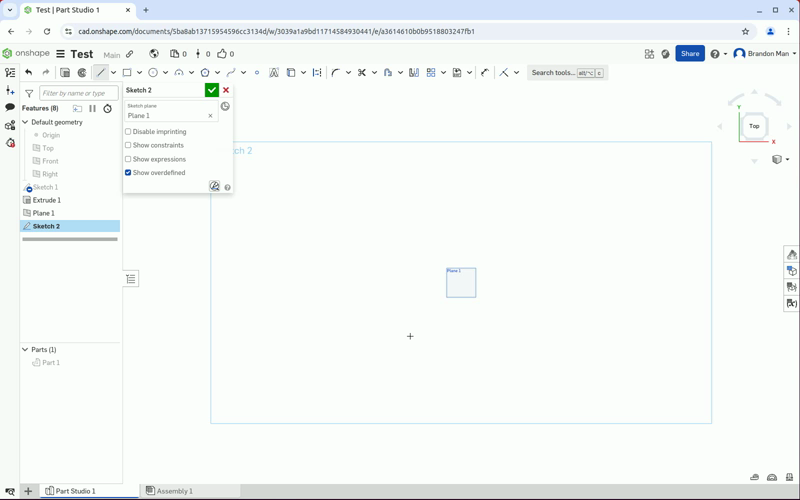
key_up(shift)
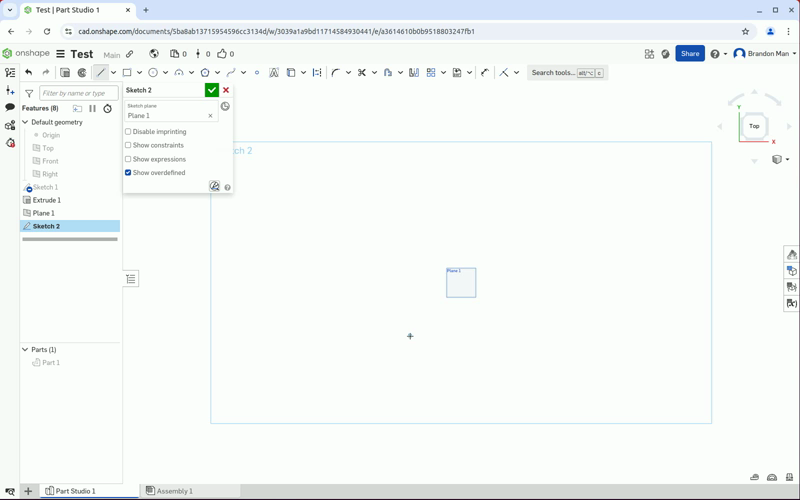
key_down(shift)
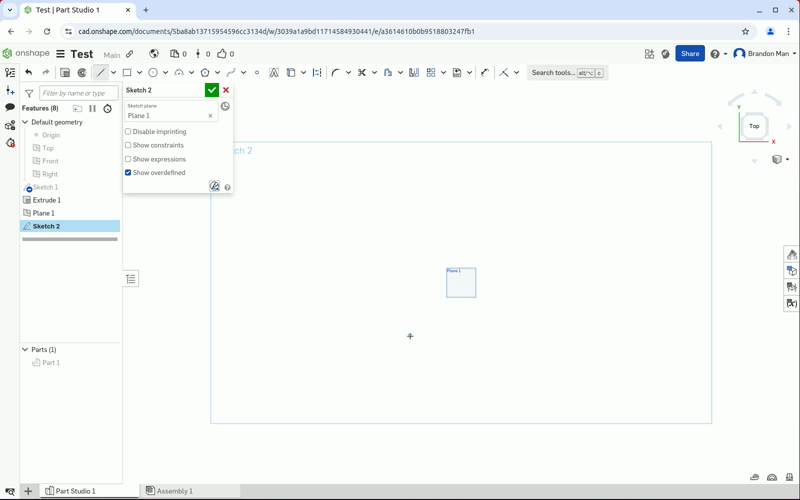
mouse_move(440, 335)
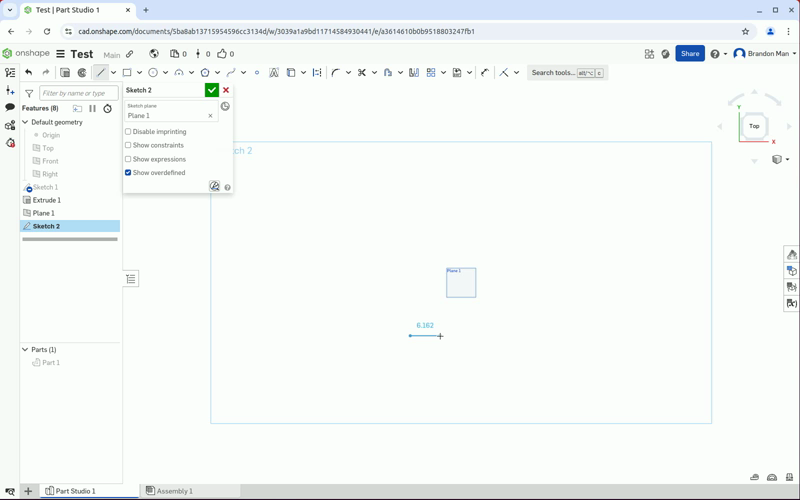
mouse_move(457, 335)
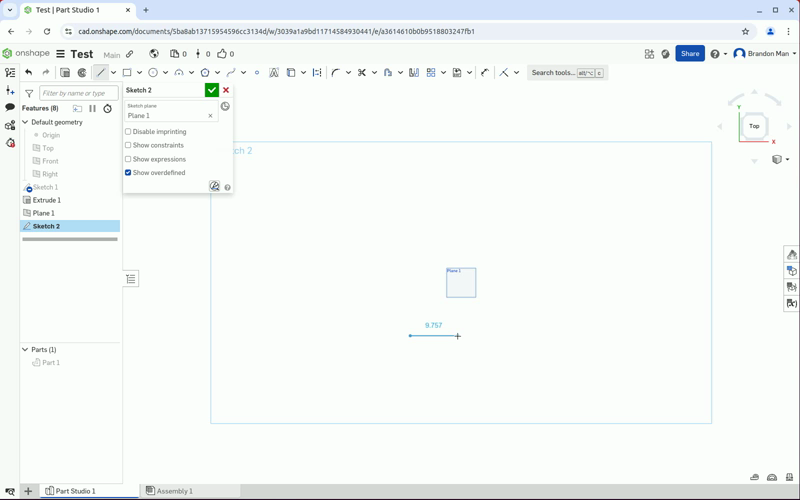
click(457, 335)
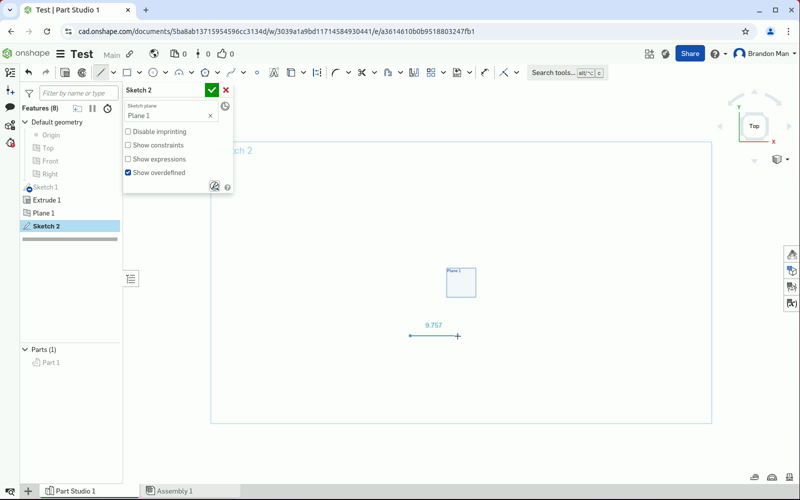
key_up(shift)
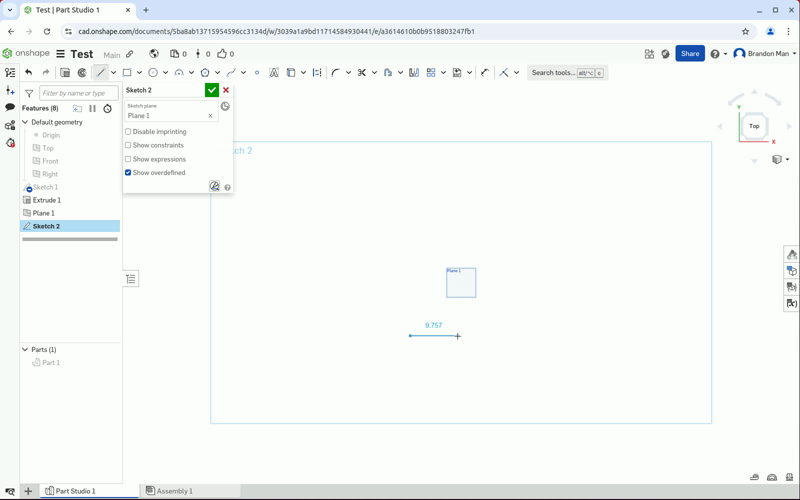
key_down(shift)
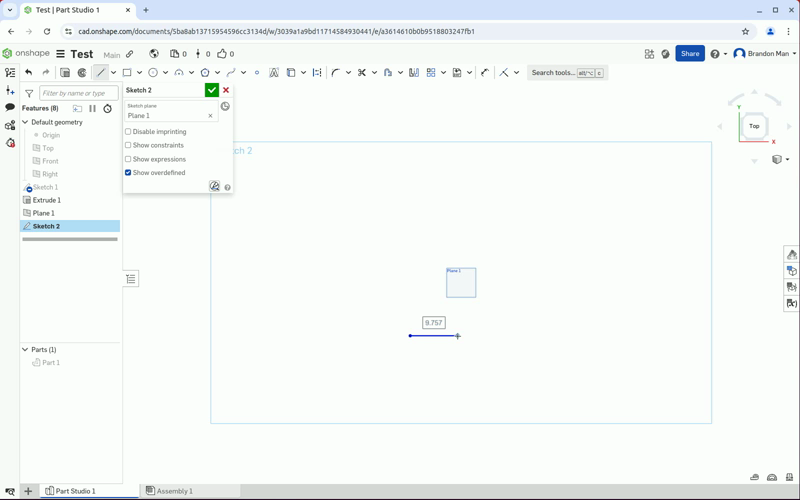
mouse_move(487, 335)
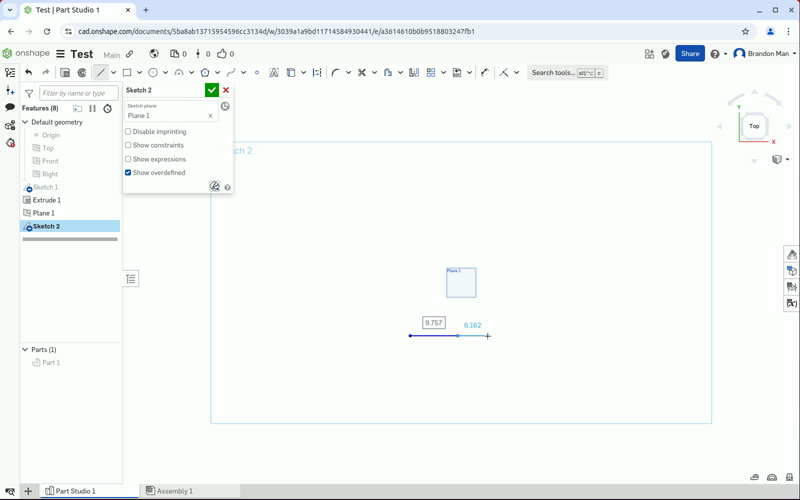
mouse_move(457, 288)
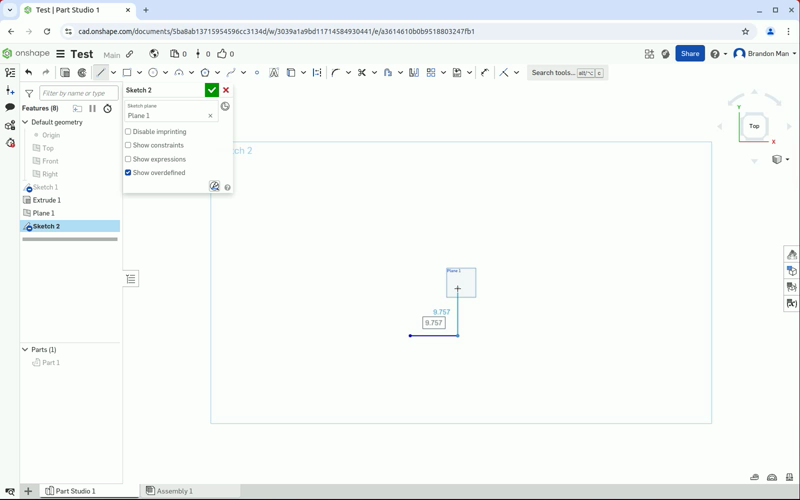
click(457, 288)
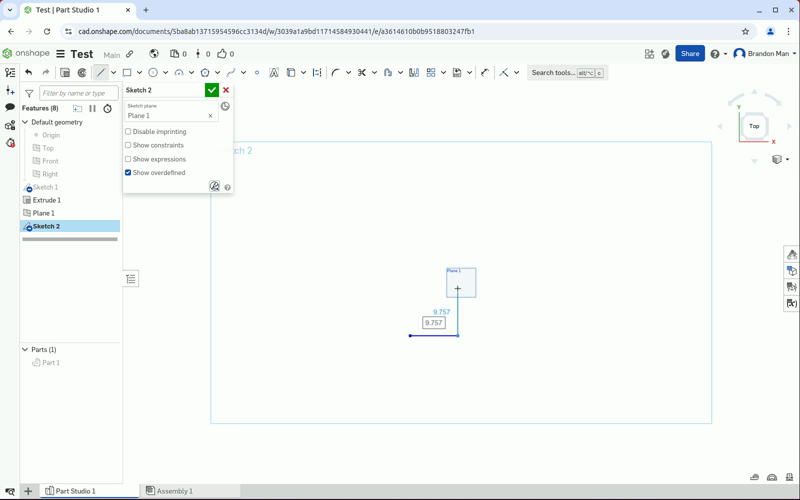
key_up(shift)
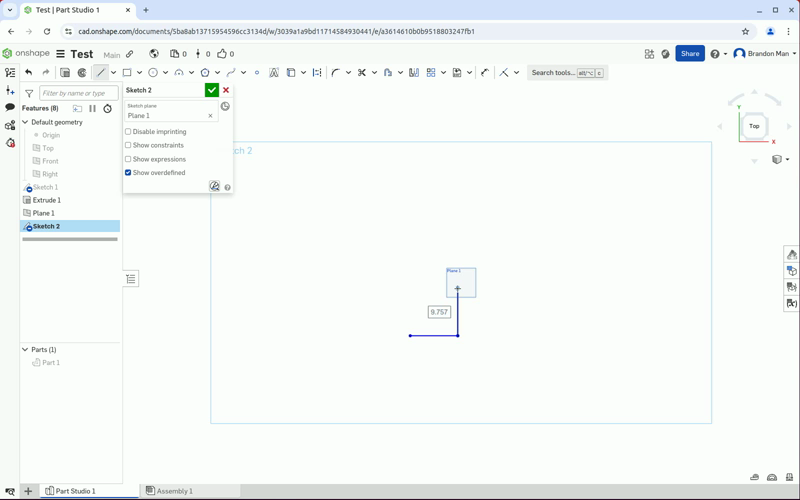
key_down(shift)
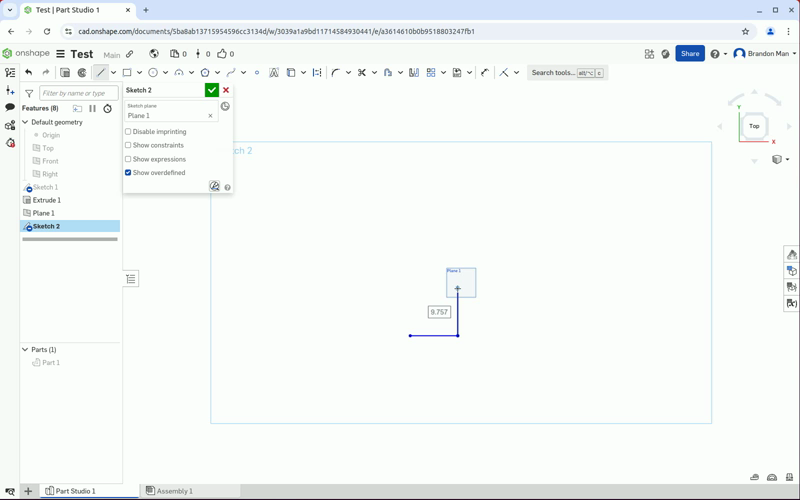
mouse_move(487, 288)
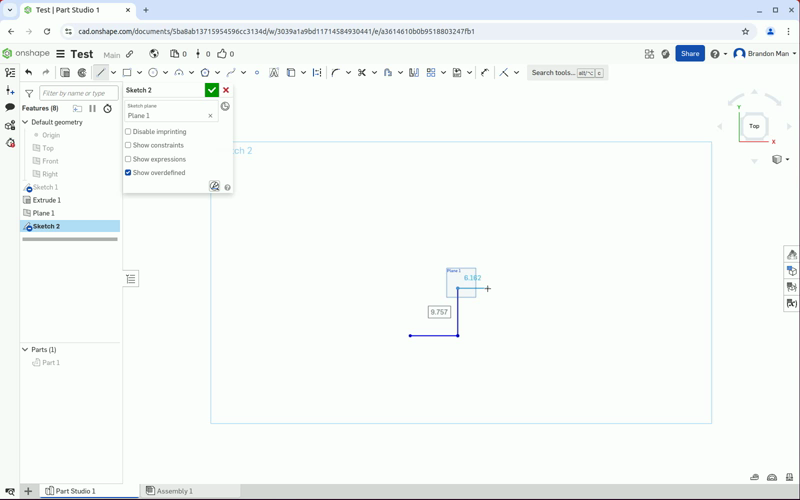
mouse_move(410, 288)
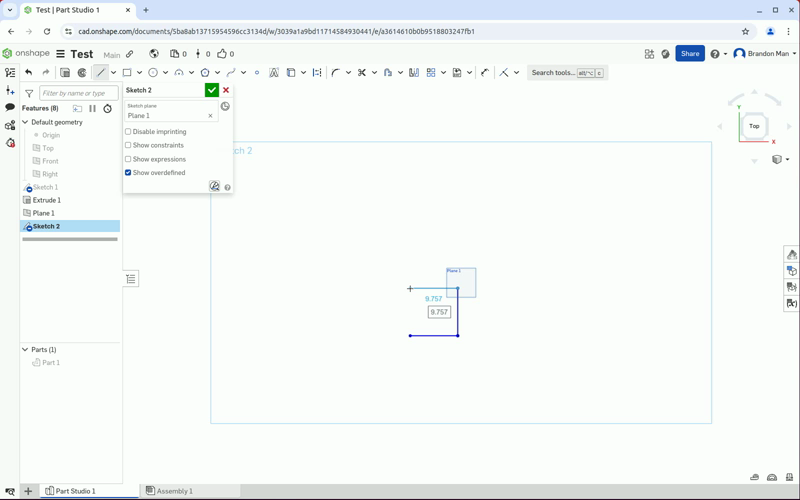
click(410, 288)
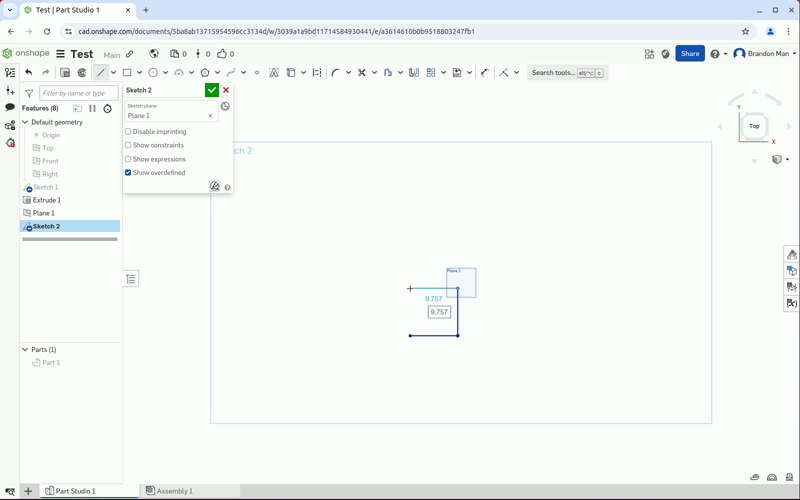
key_up(shift)
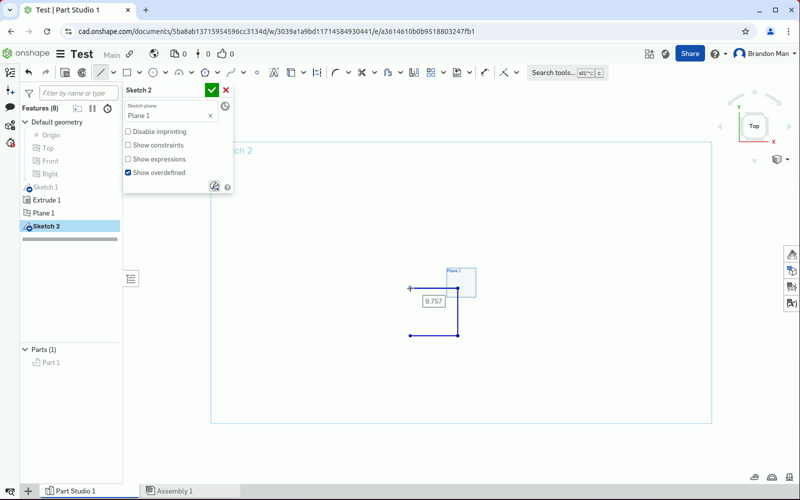
mouse_move(440, 288)
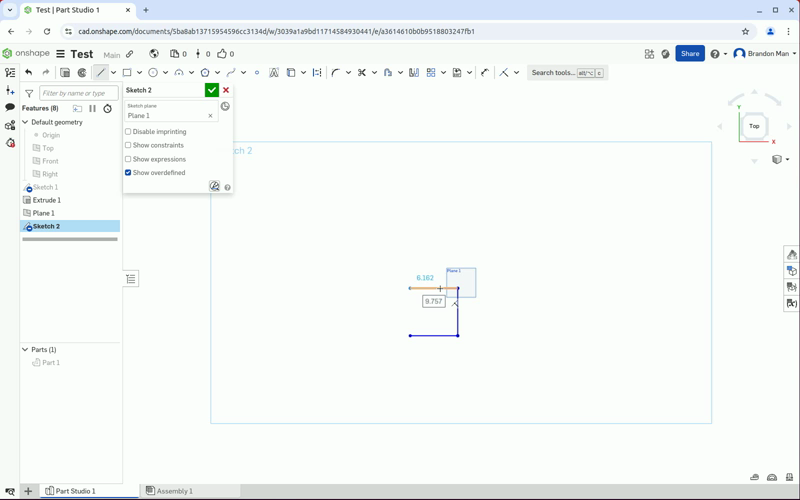
key_down(shift)
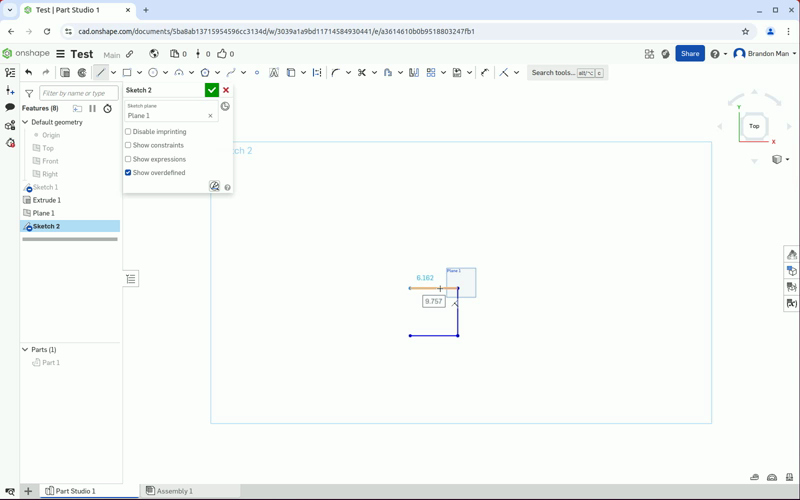
mouse_move(410, 335)
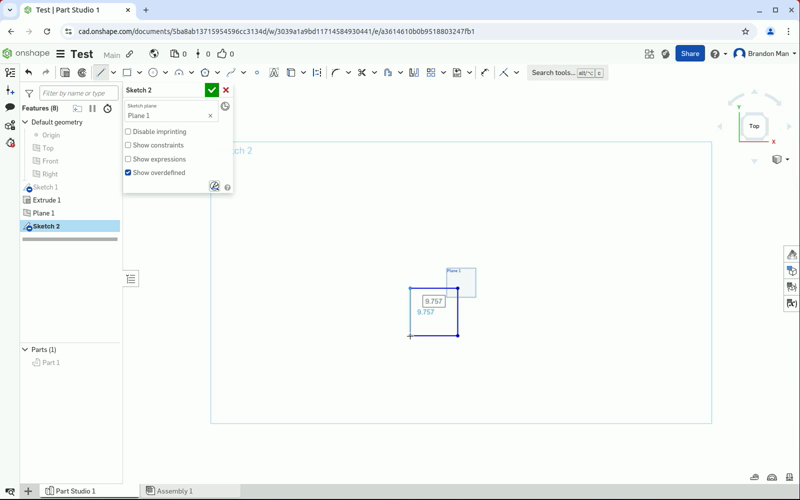
key_up(shift)
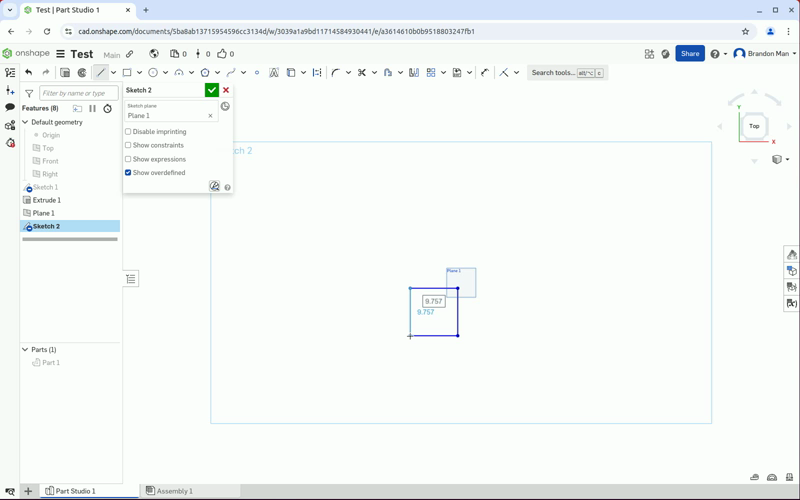
click(410, 335)
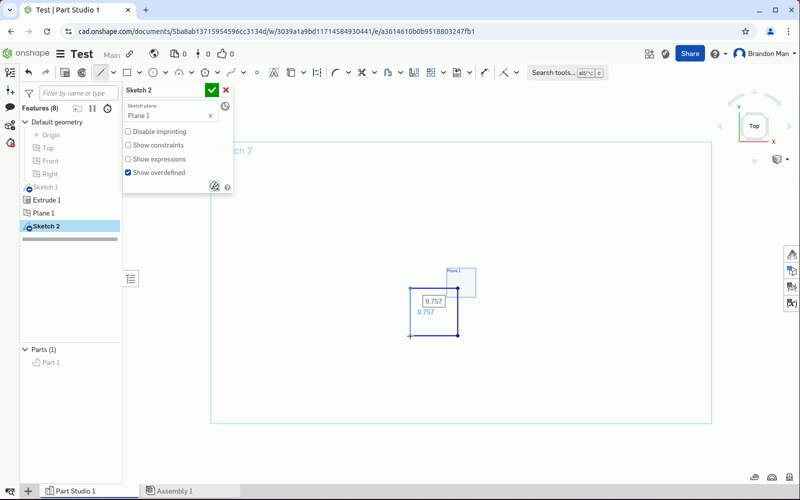
key(esc)
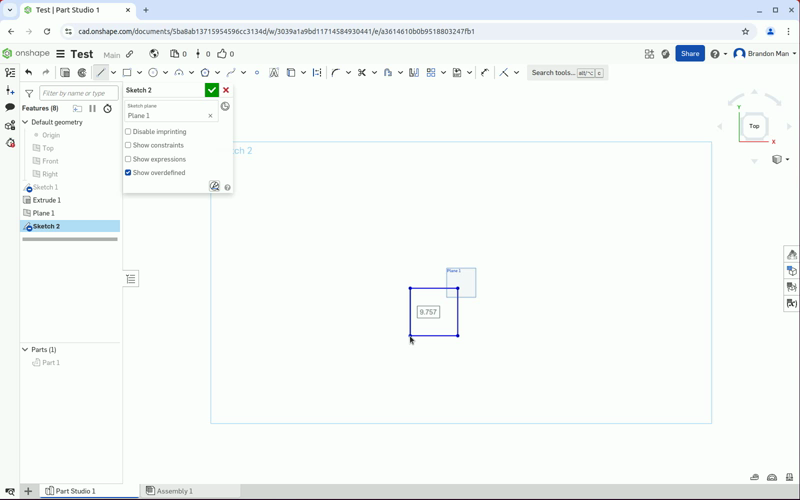
mouse_move(426, 321)
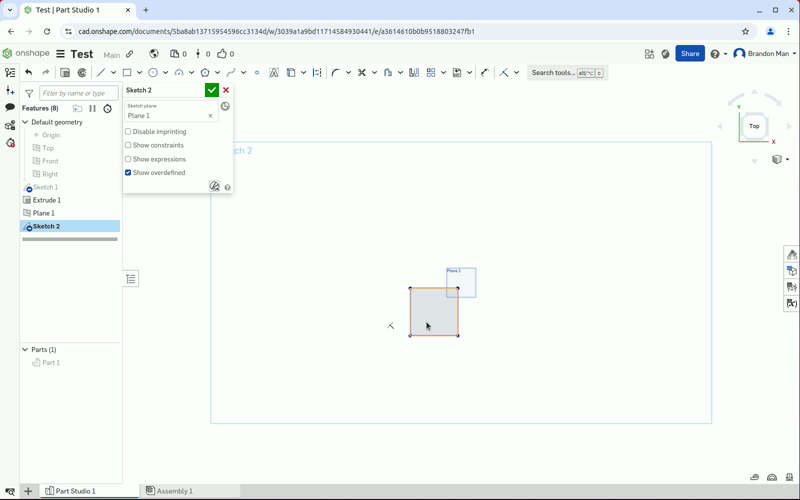
click(426, 321)
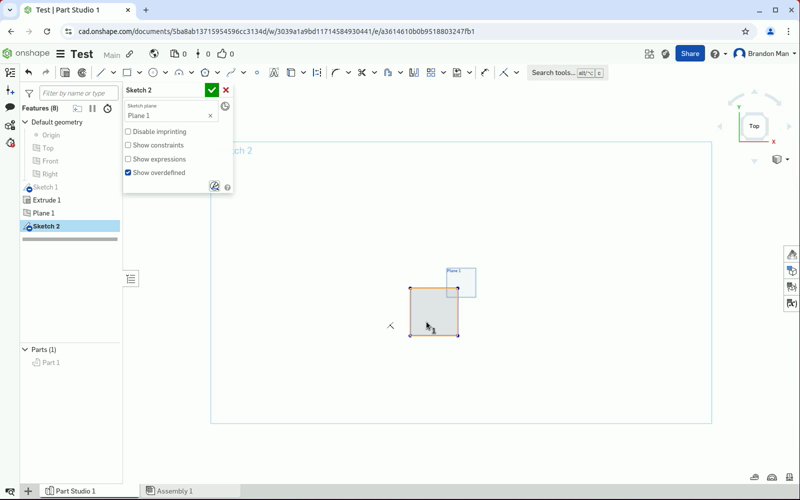
mouse_move(73, 352)
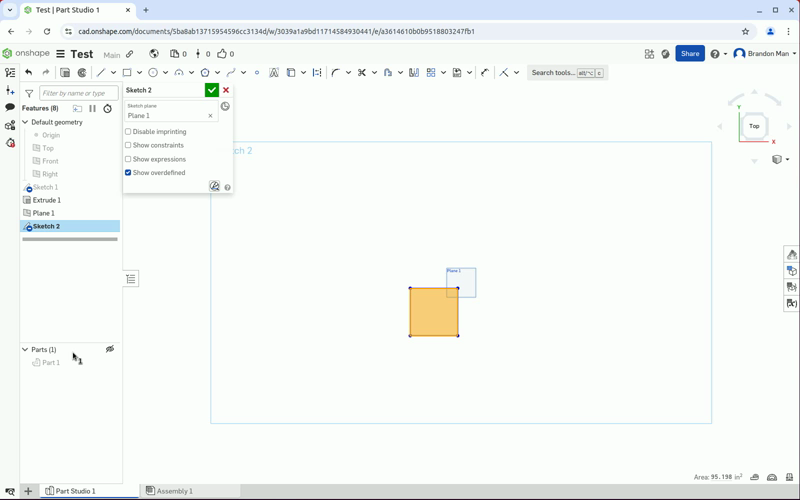
key(shift+y)
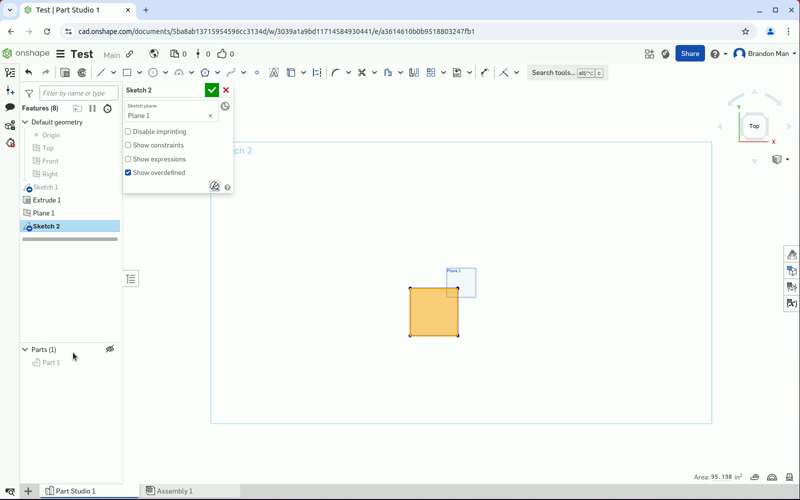
key(shift+e)
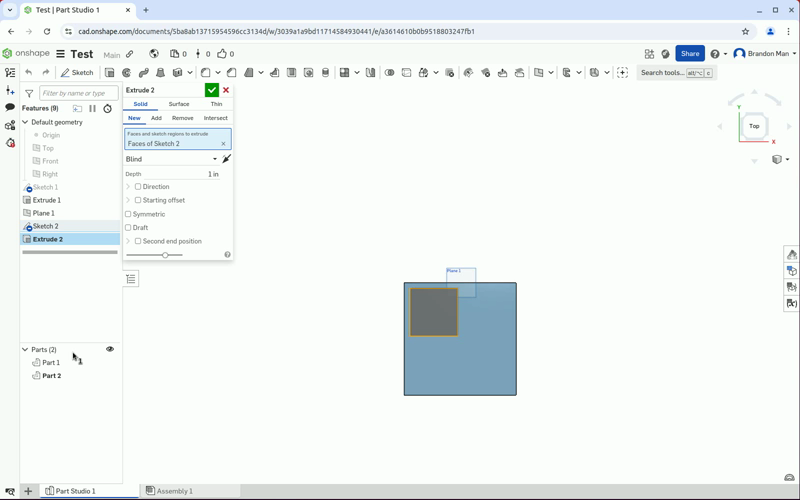
mouse_move(143, 106)
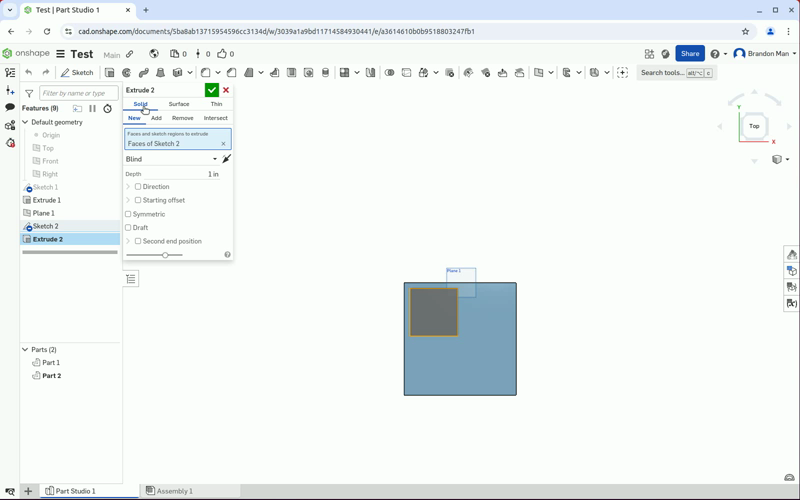
click(143, 106)
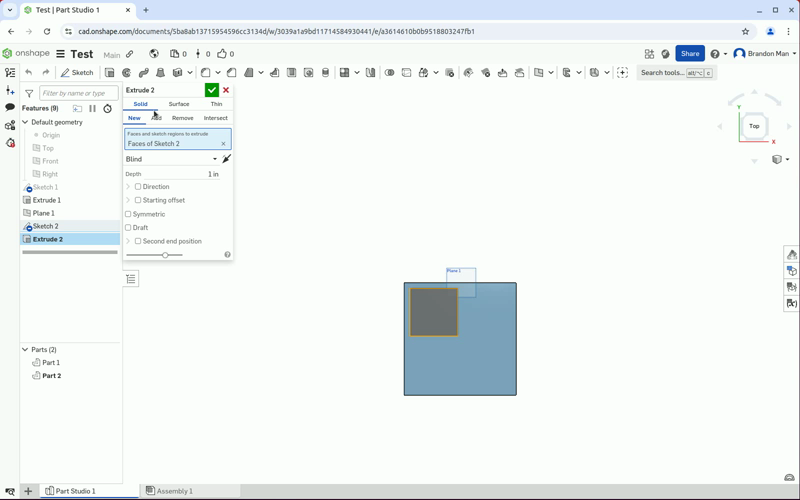
mouse_move(186, 120)
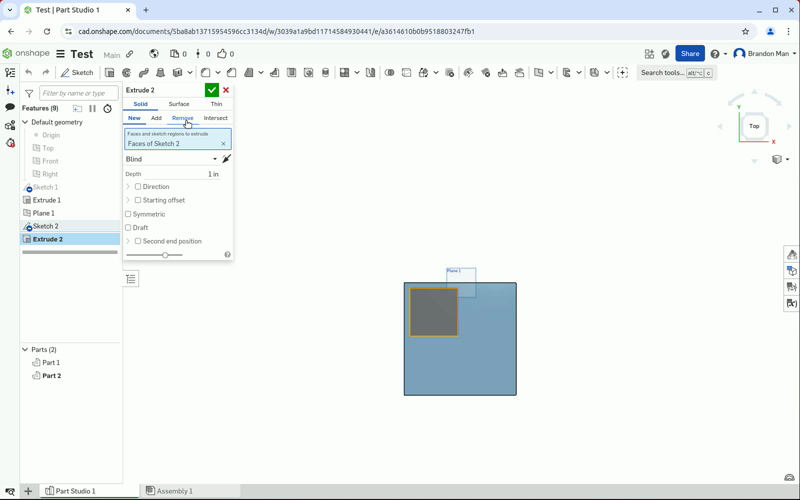
click(186, 120)
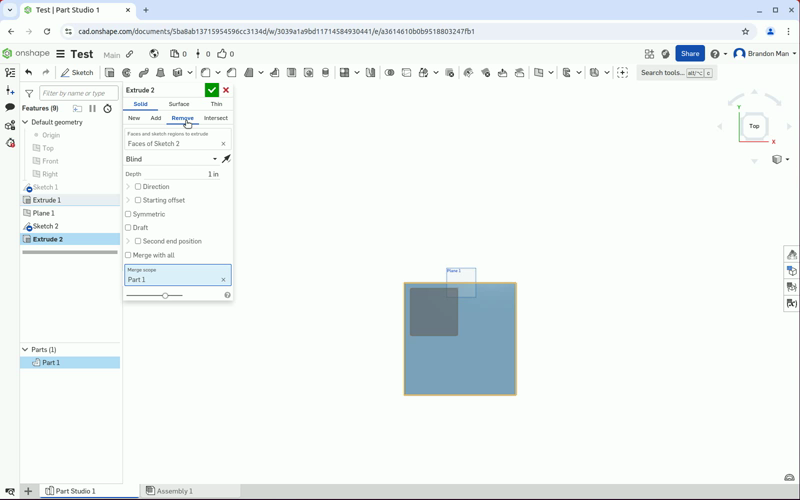
key(tab, 4)
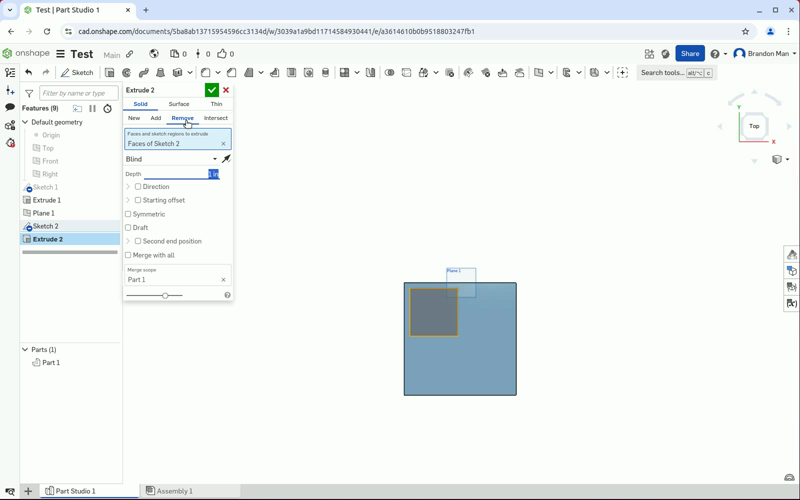
text(30.811)
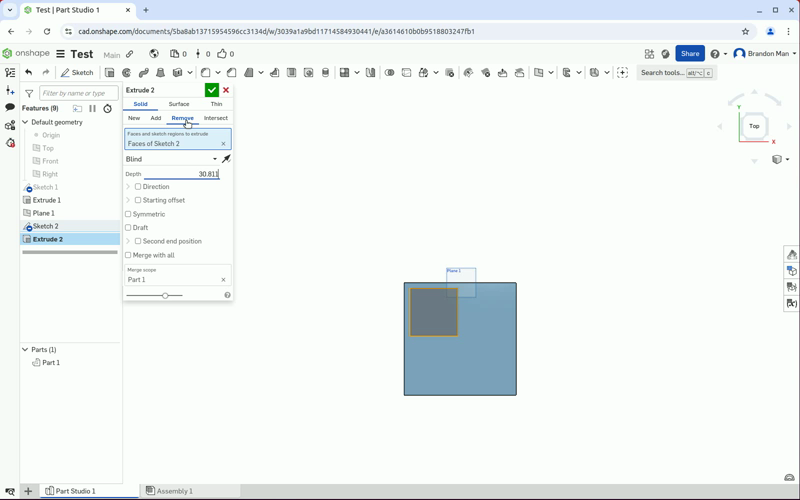
key(tab, 6)
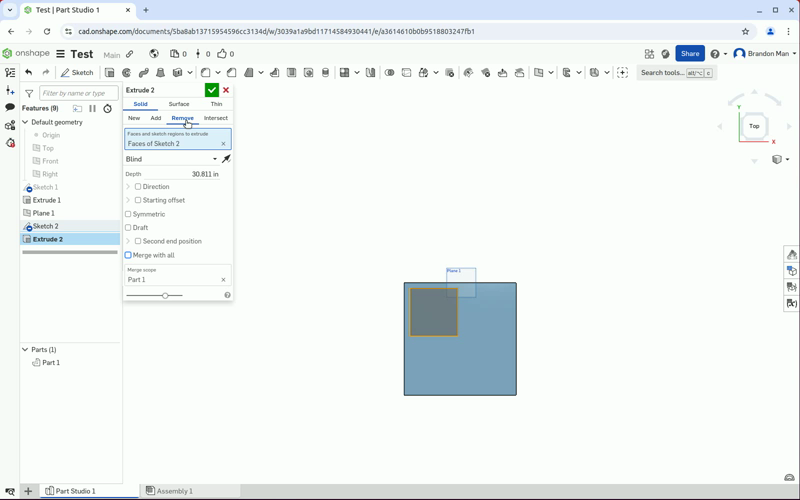
key(space)
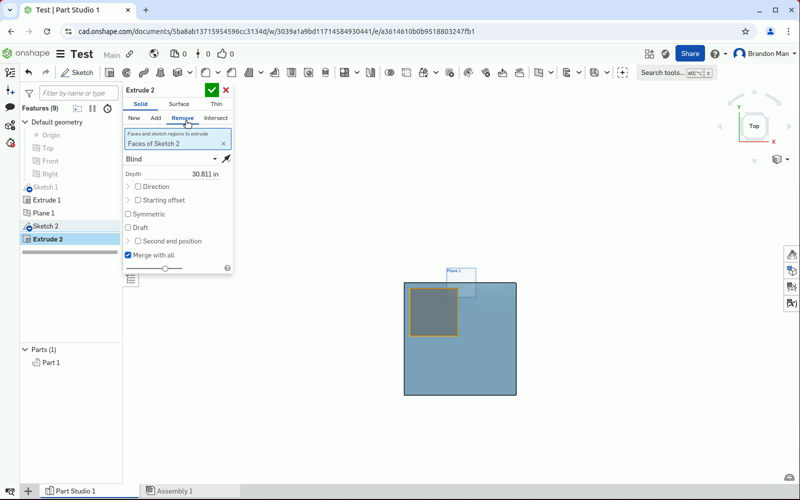
key(enter)
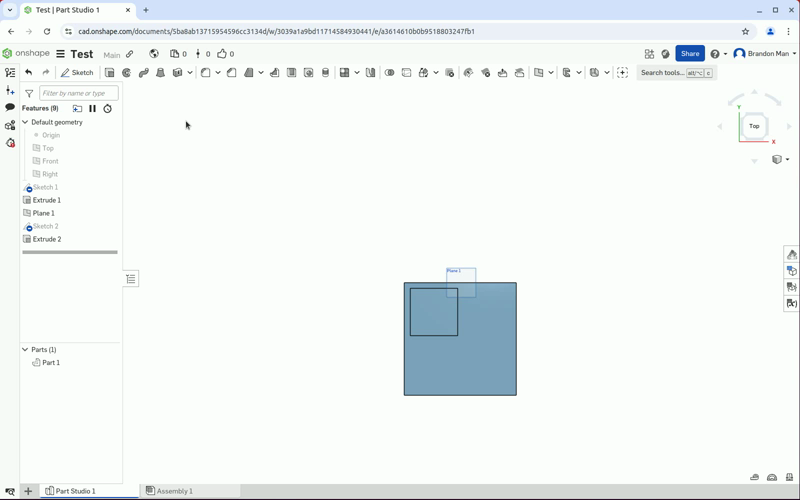
key(shift+h)
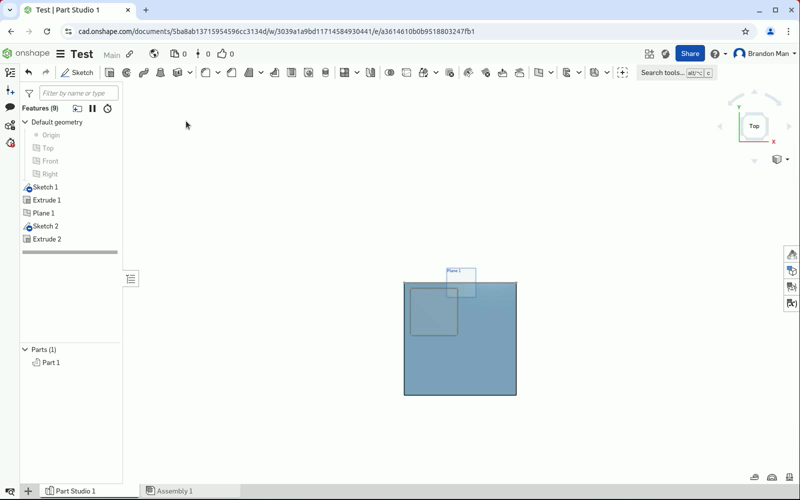
key(shift+h)
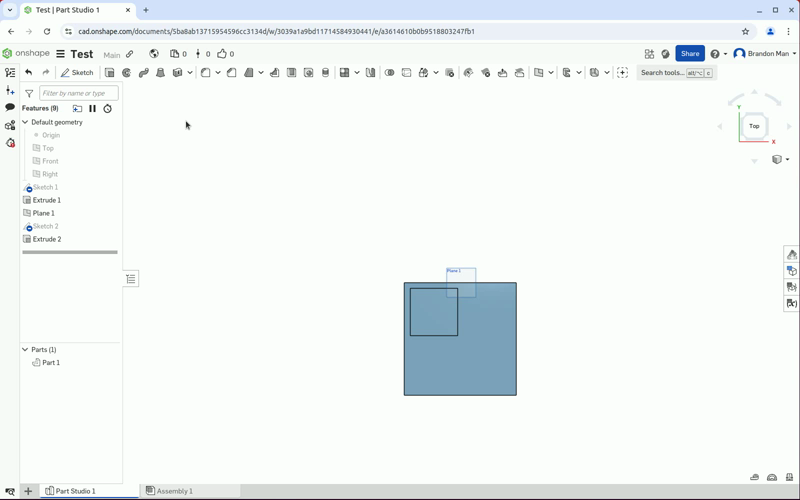
mouse_move(73, 189)
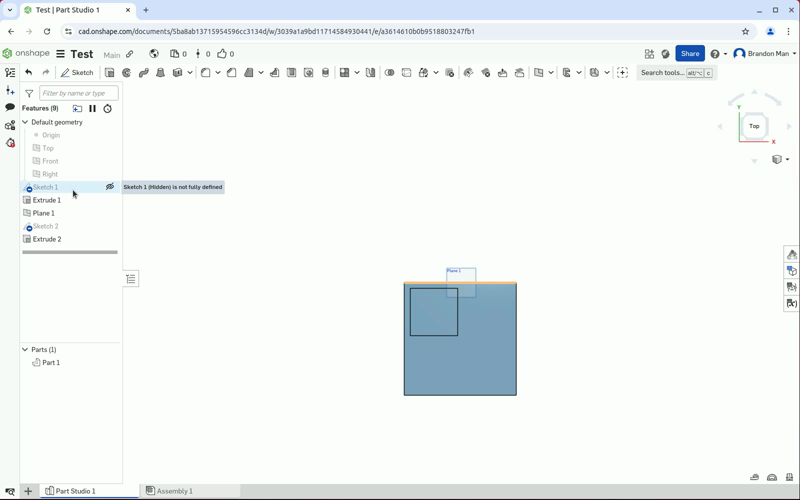
click(73, 189)
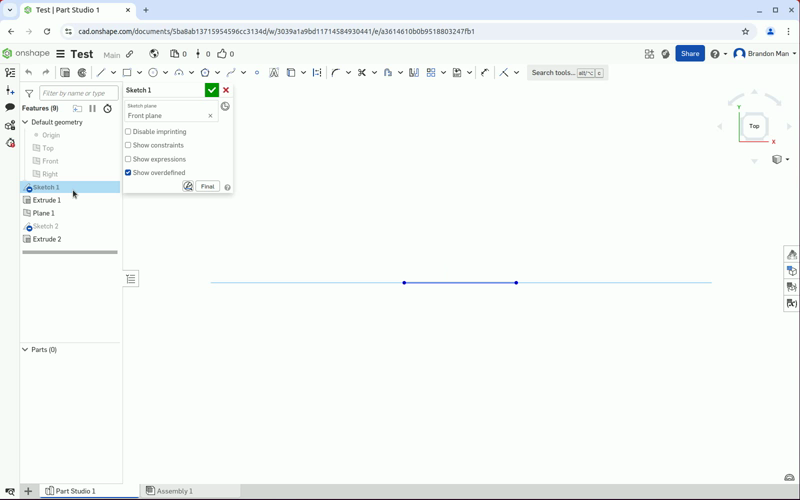
mouse_move(229, 92)
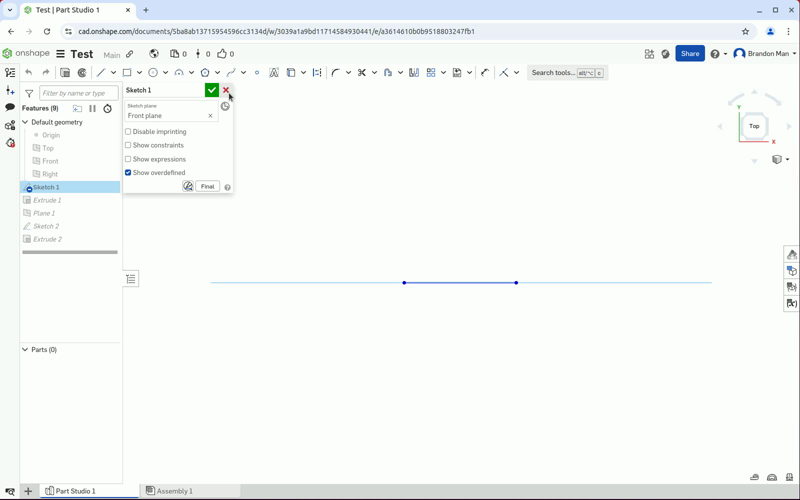
click(229, 92)
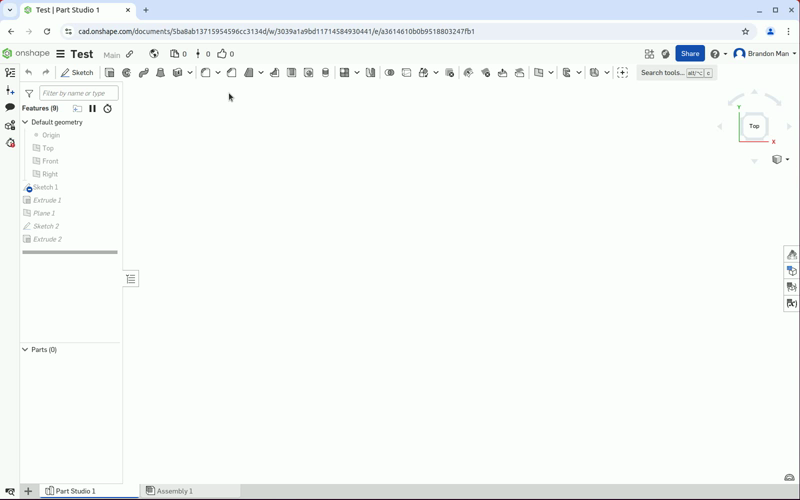
key(shift+s)
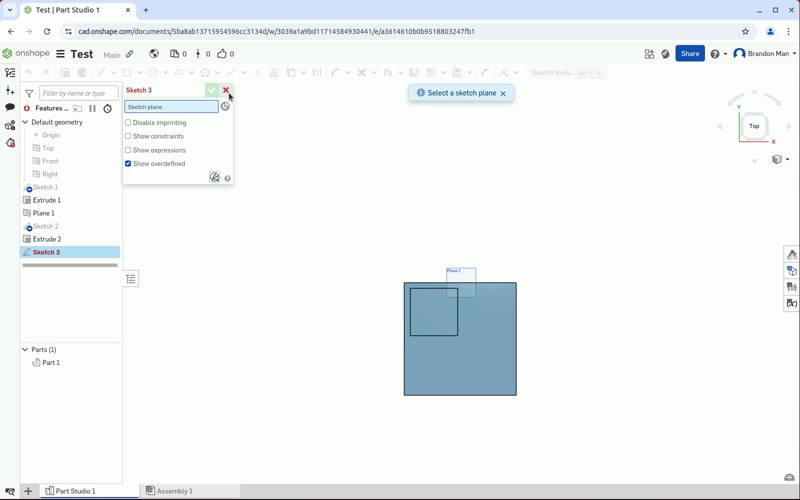
mouse_move(73, 215)
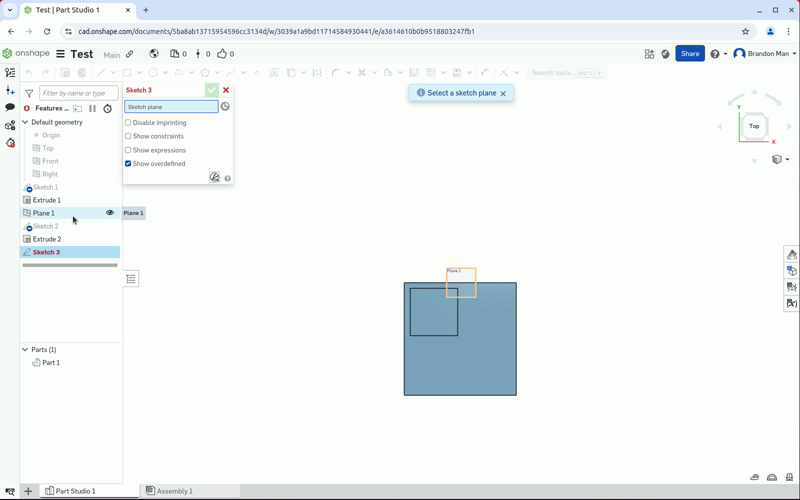
click(73, 215)
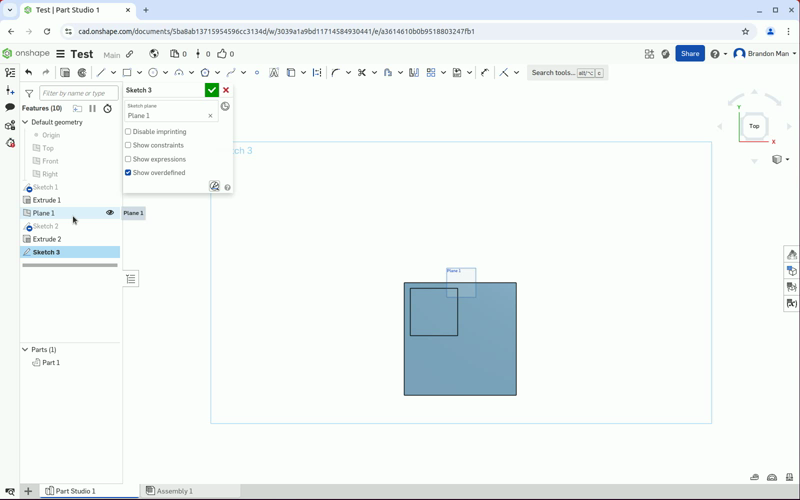
mouse_move(73, 352)
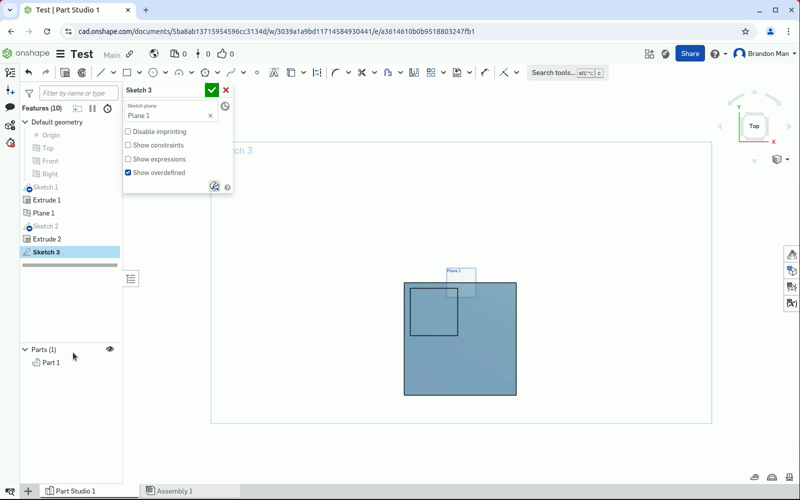
key(y)
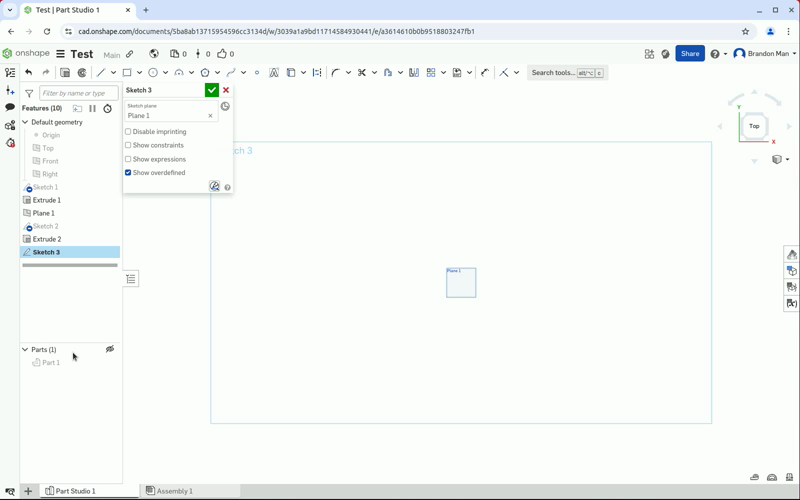
key(l)
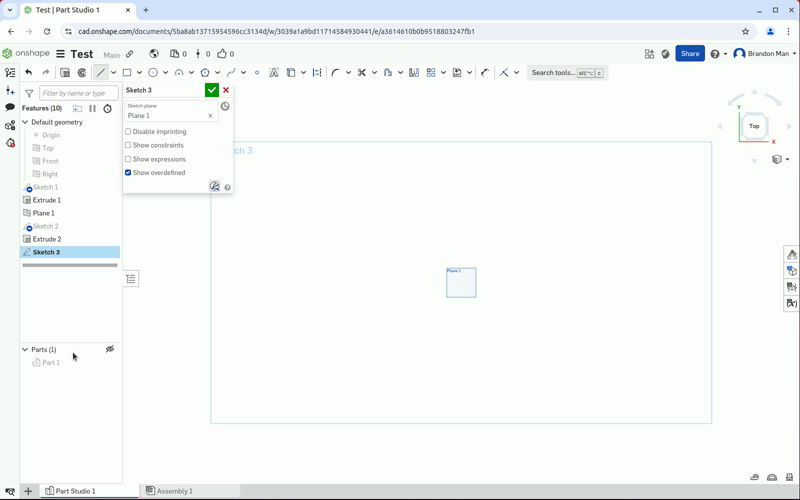
key_down(shift)
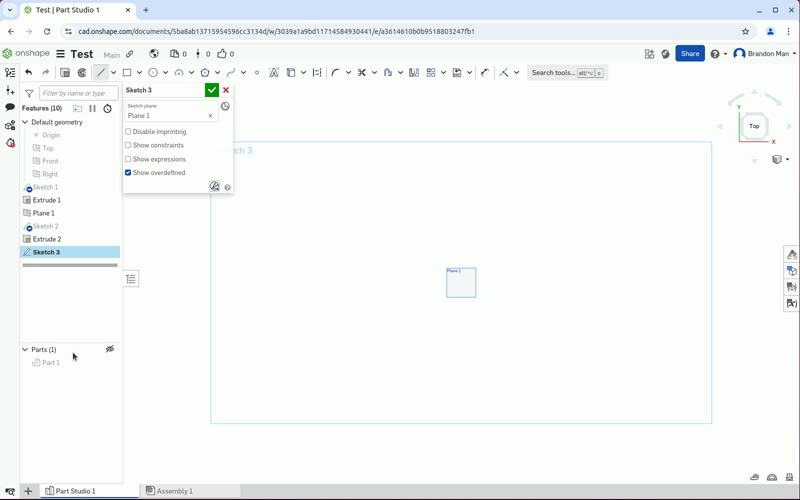
mouse_move(464, 335)
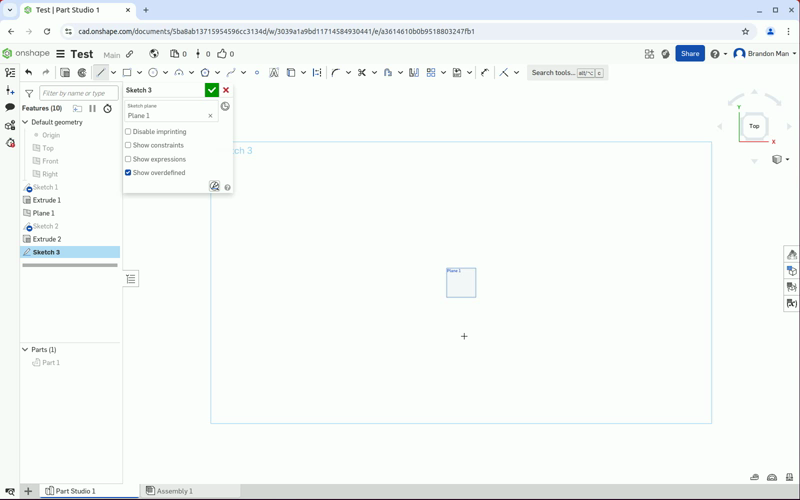
click(464, 335)
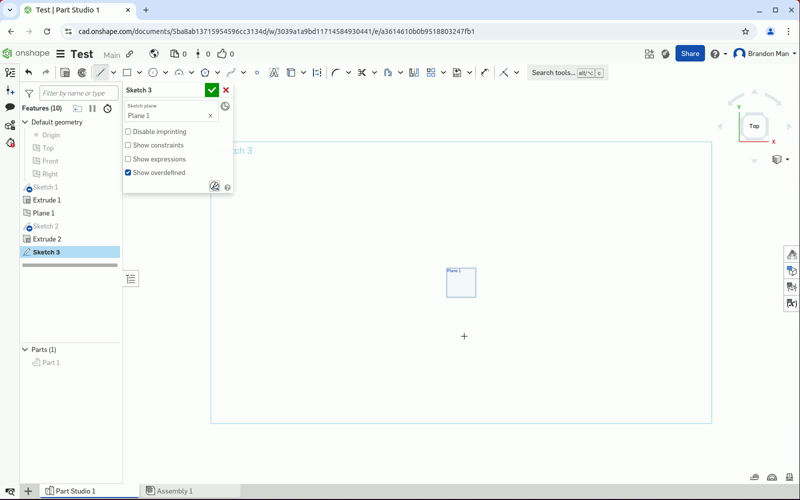
key_up(shift)
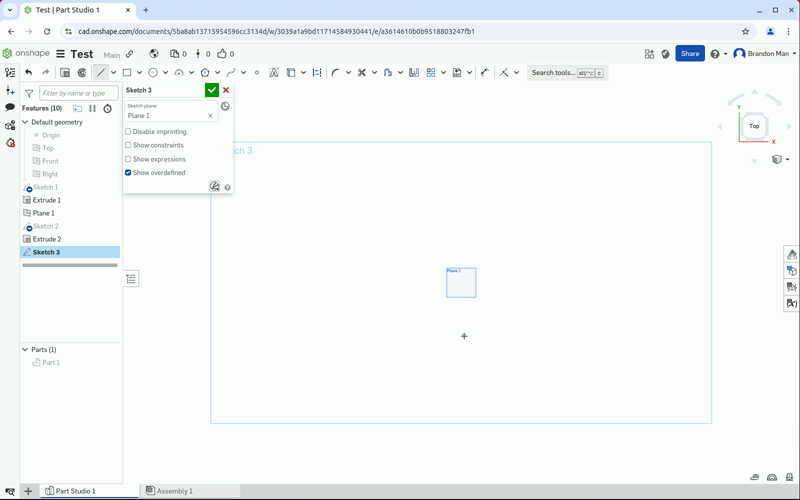
key_down(shift)
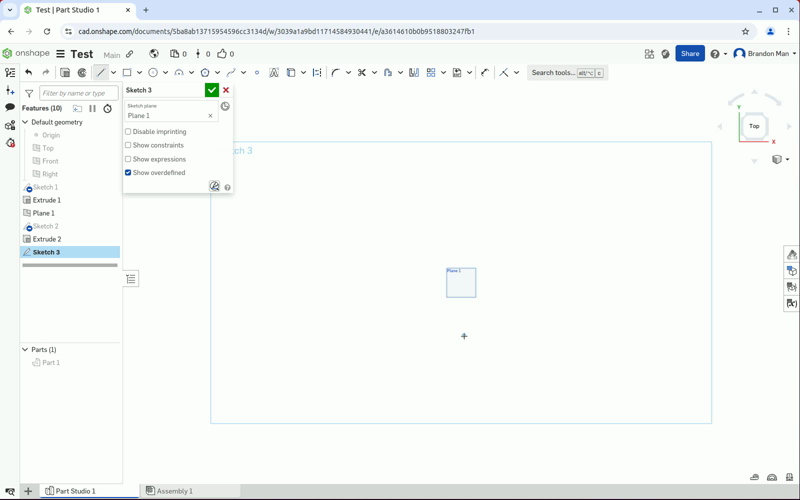
mouse_move(494, 335)
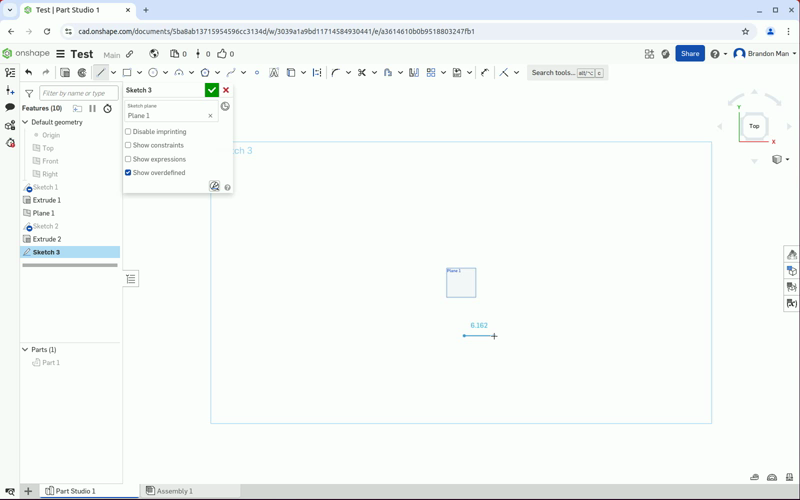
mouse_move(511, 335)
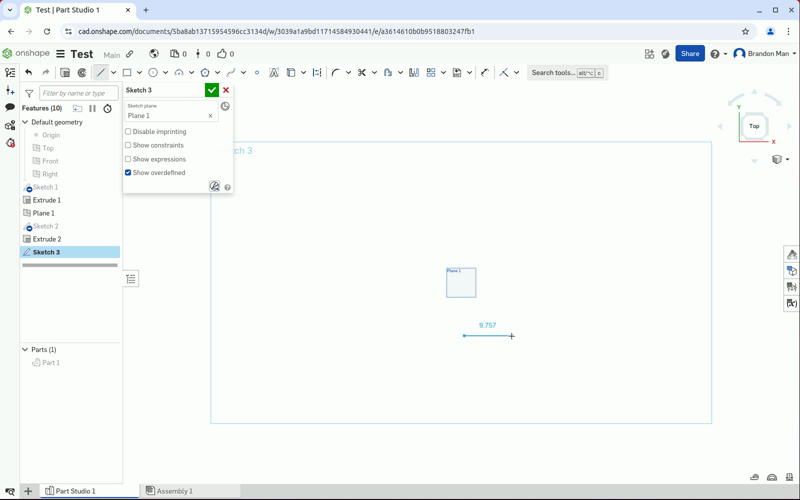
click(511, 335)
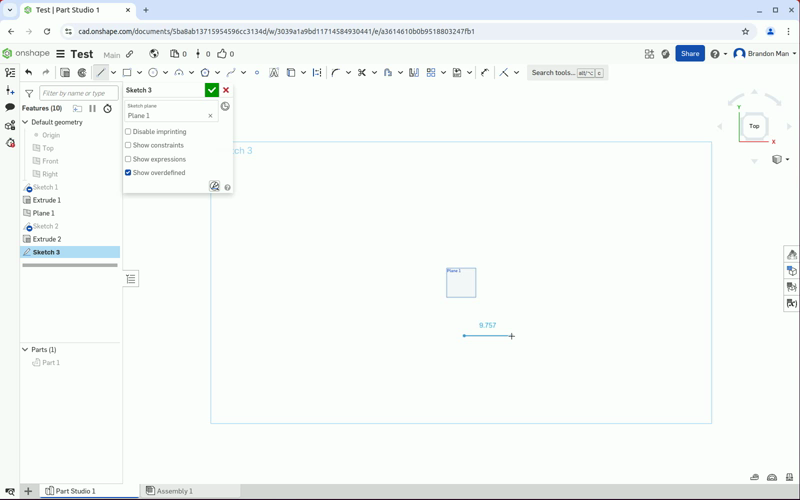
key_up(shift)
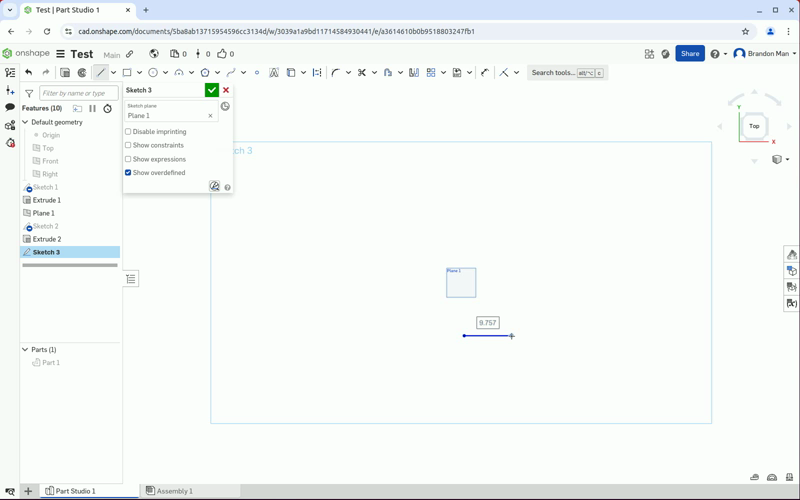
key_down(shift)
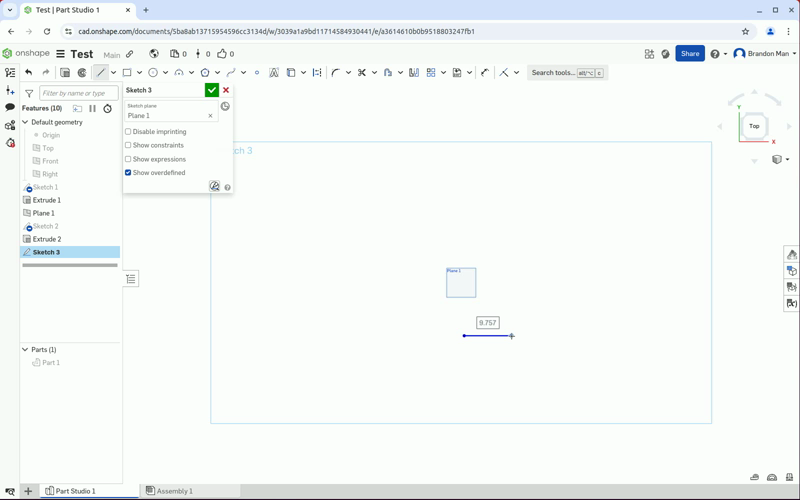
mouse_move(541, 335)
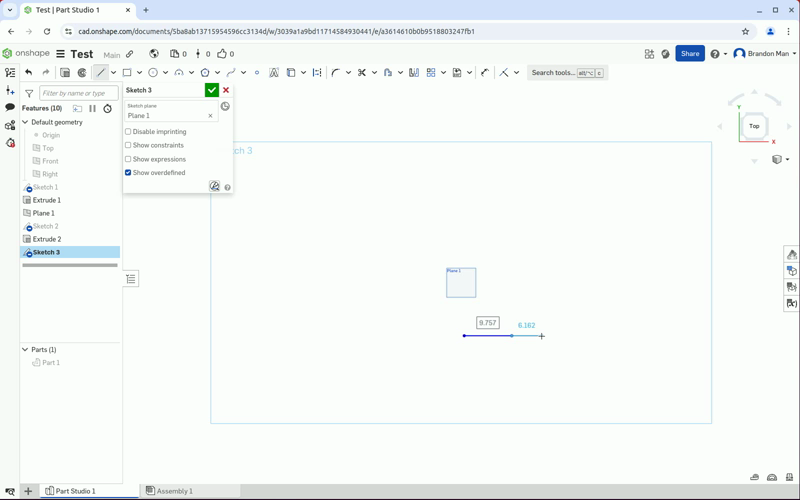
mouse_move(511, 288)
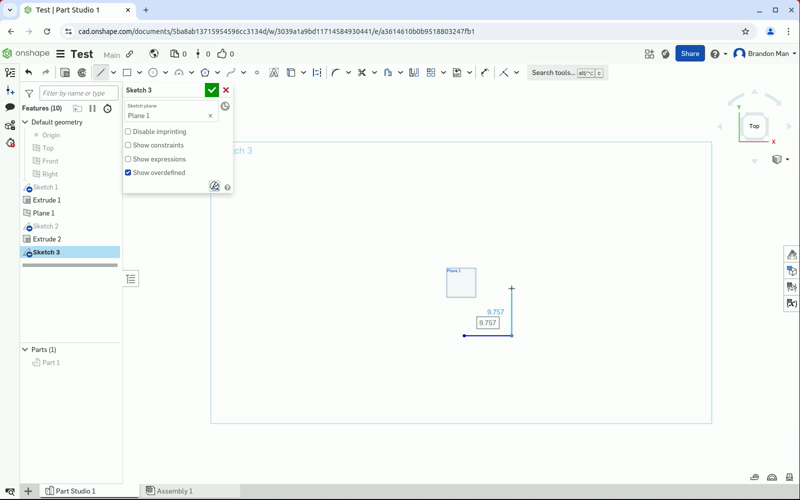
click(511, 288)
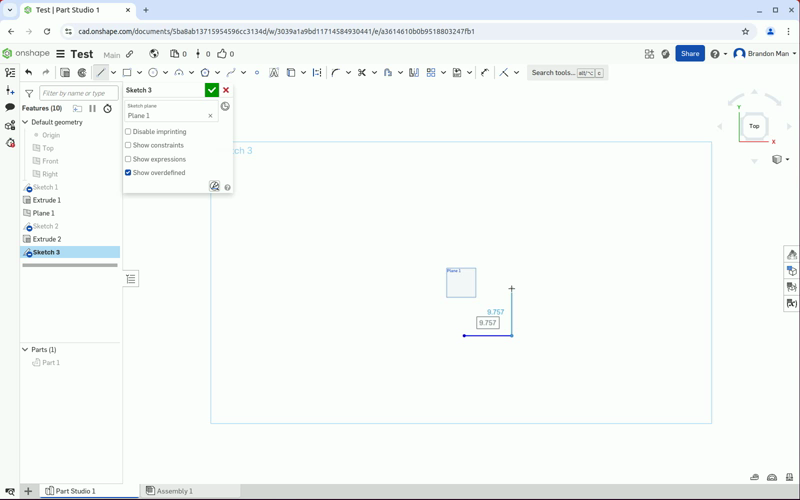
key_up(shift)
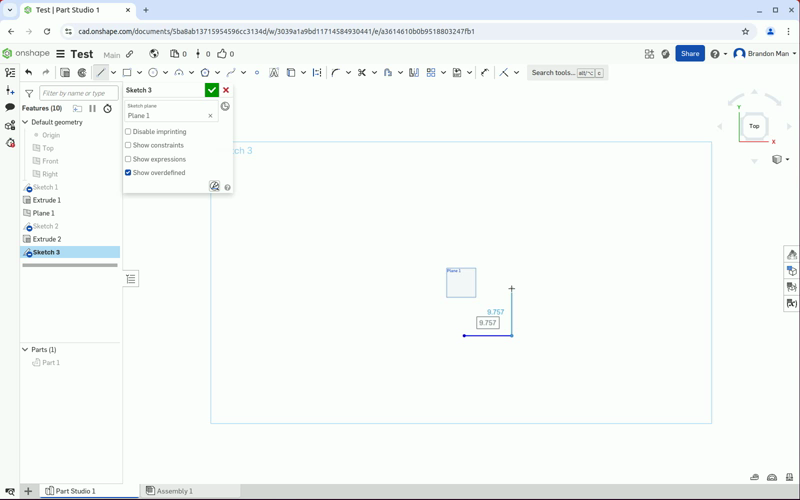
key_down(shift)
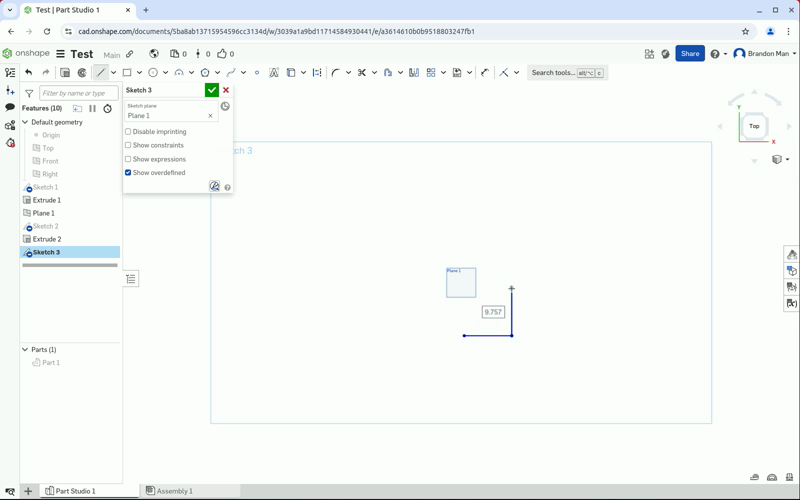
mouse_move(541, 288)
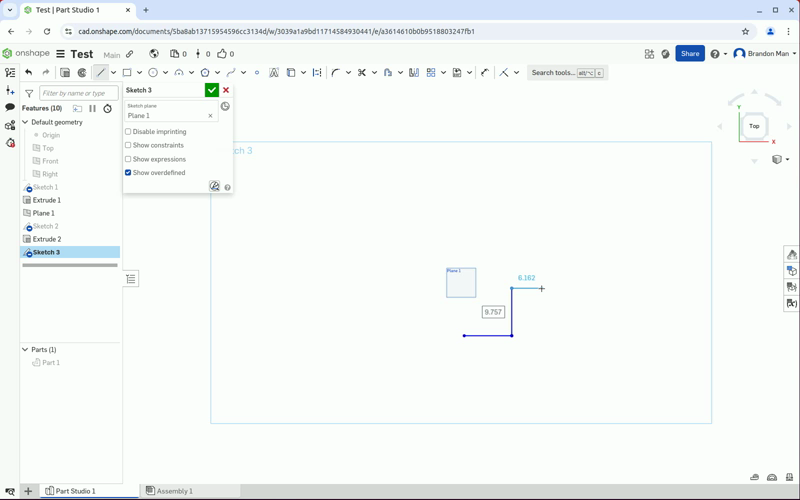
mouse_move(464, 288)
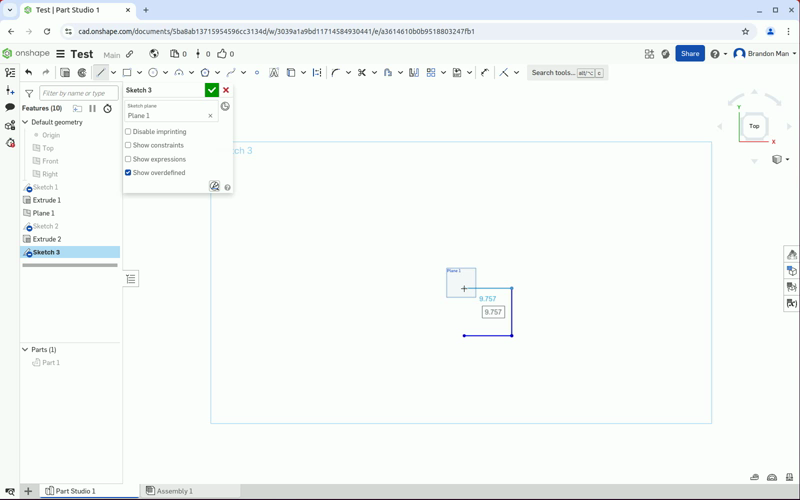
click(464, 288)
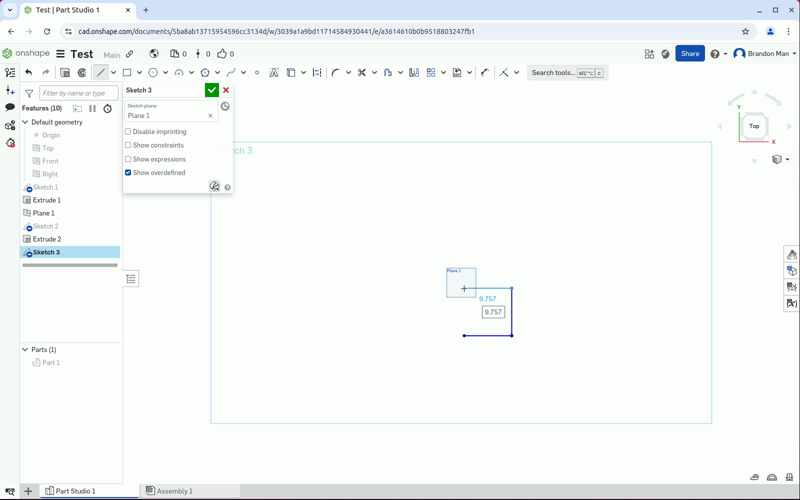
key_up(shift)
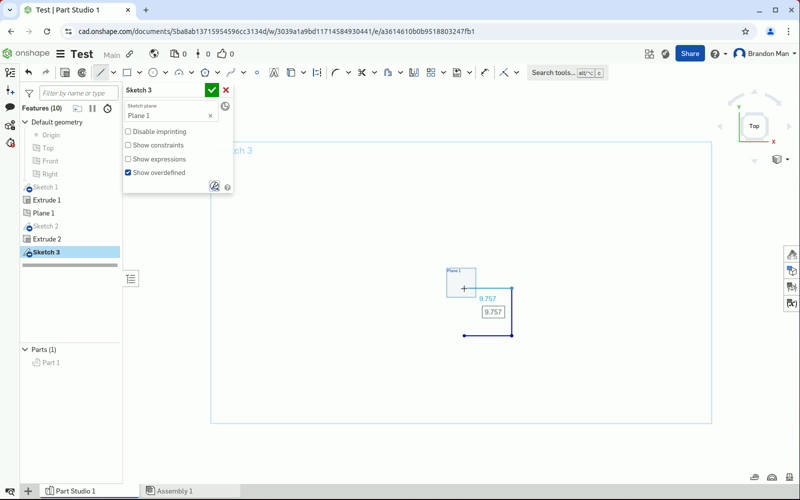
mouse_move(494, 288)
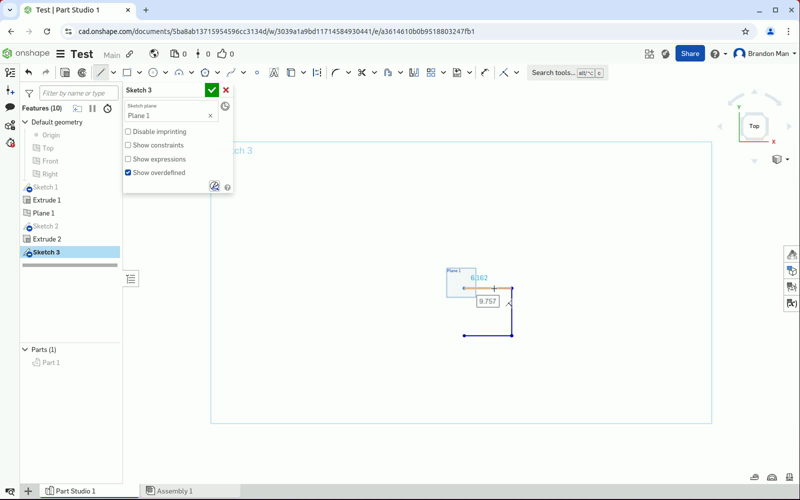
key_down(shift)
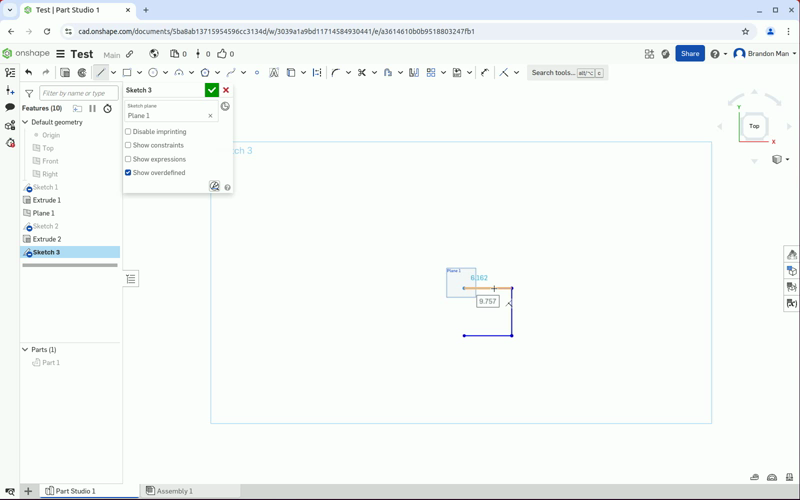
mouse_move(464, 335)
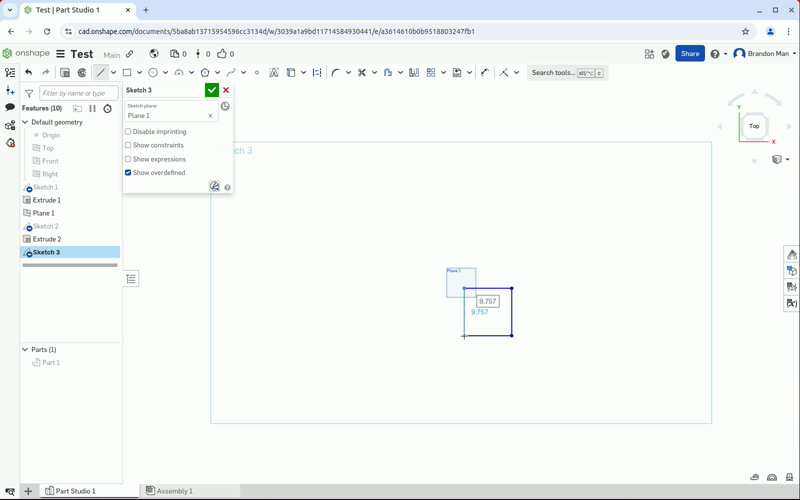
key_up(shift)
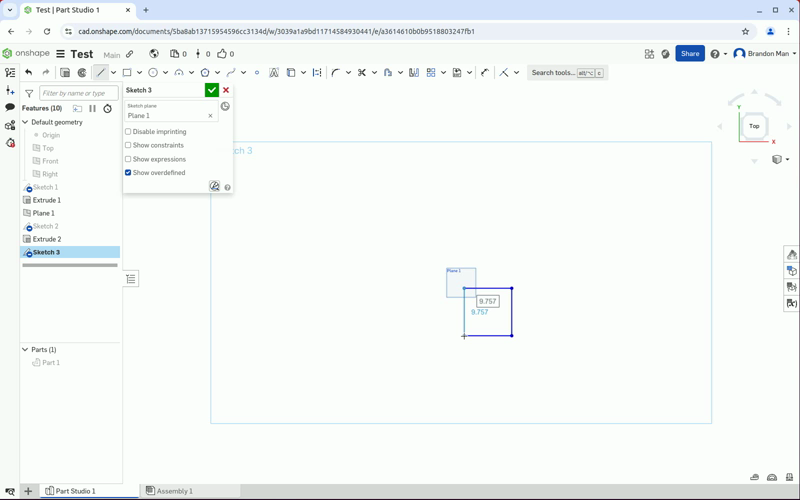
click(464, 335)
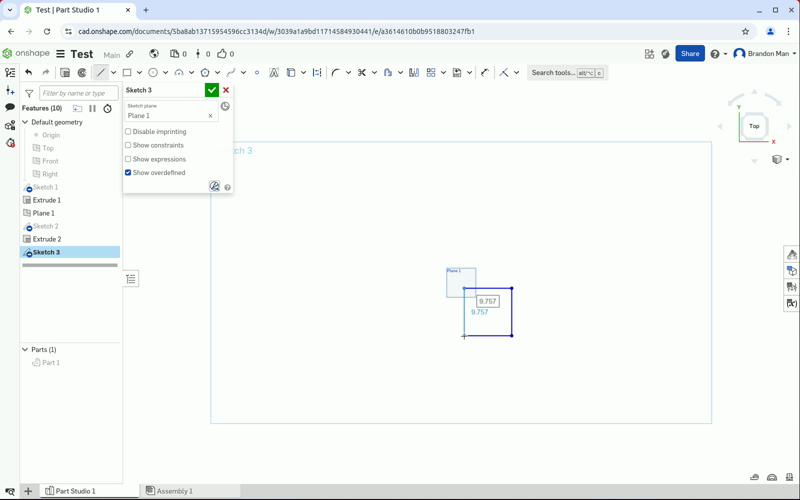
key(esc)
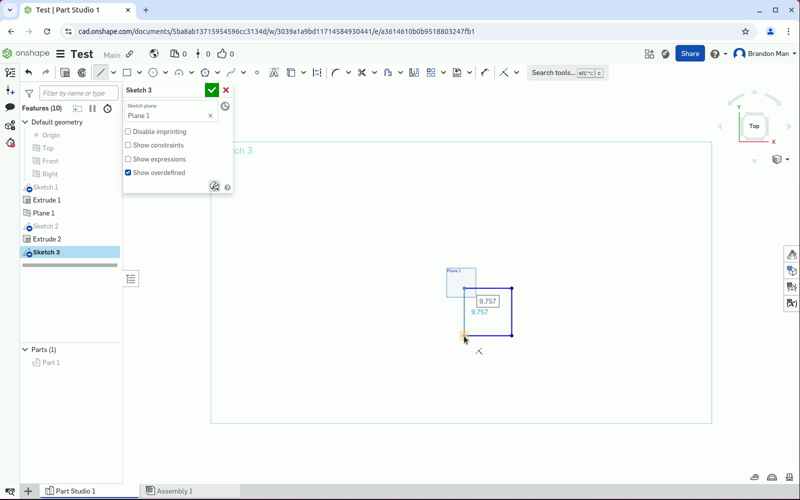
mouse_move(495, 303)
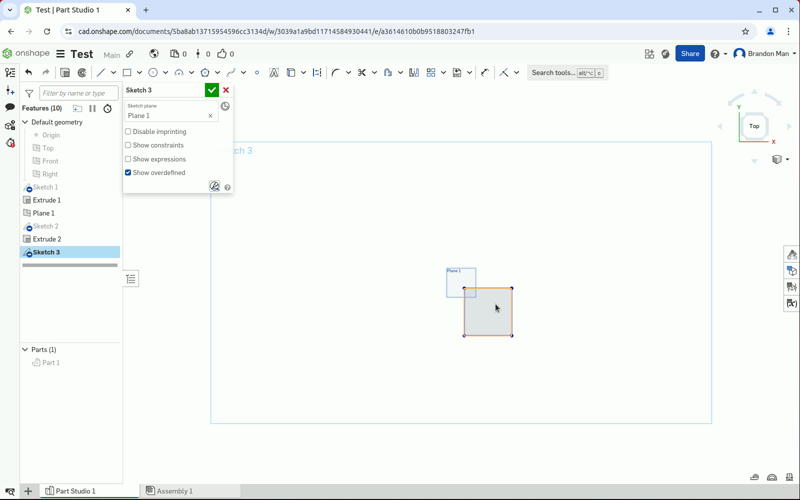
click(495, 303)
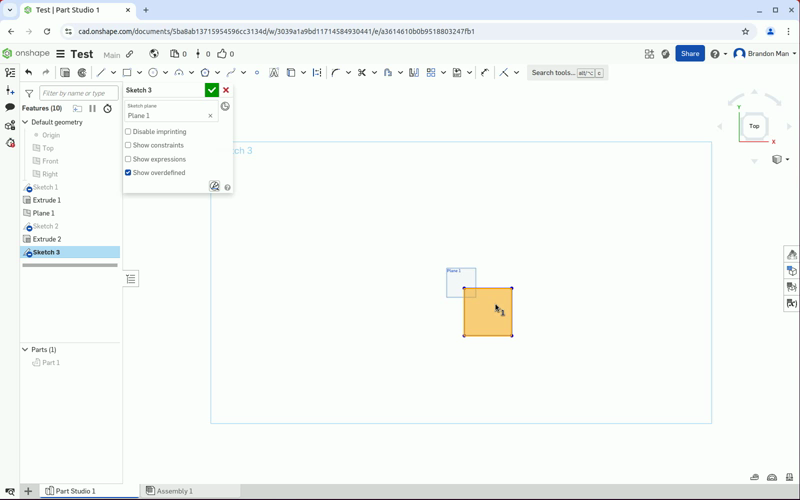
mouse_move(73, 352)
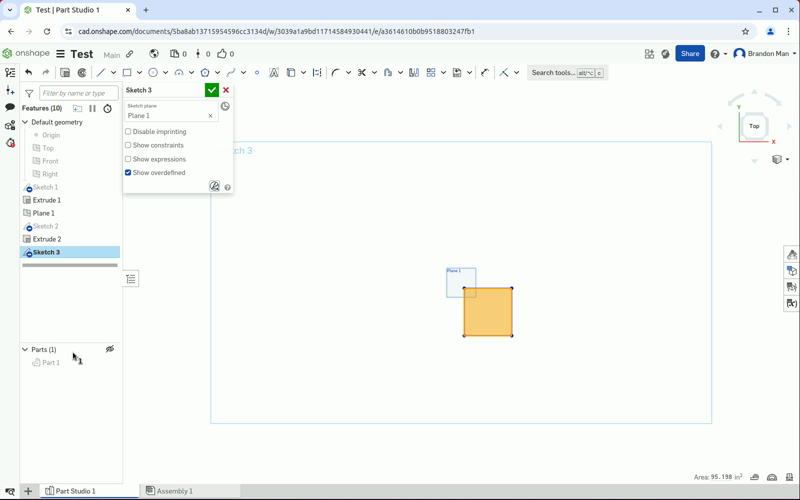
key(shift+y)
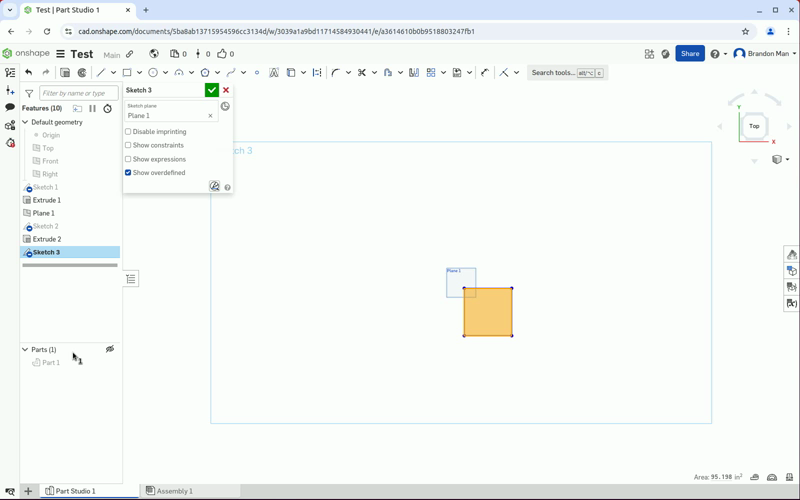
key(shift+e)
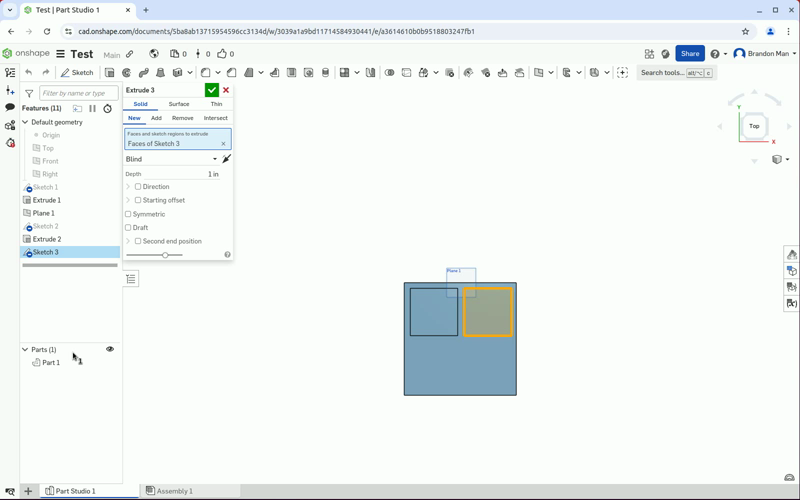
mouse_move(143, 106)
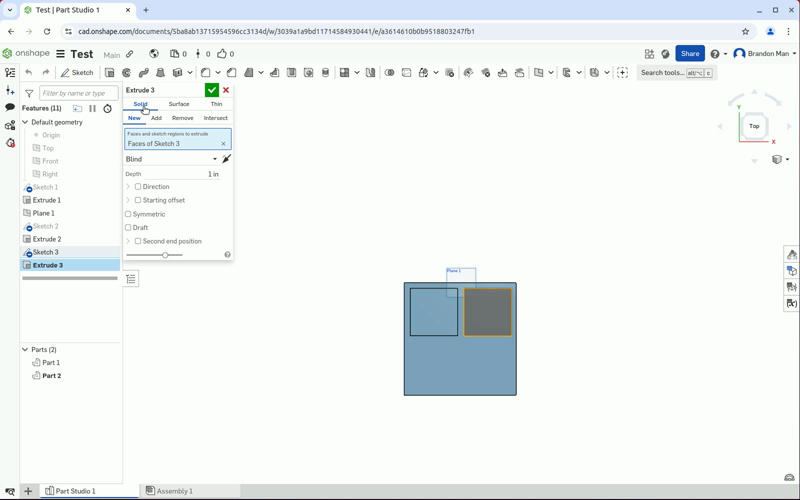
click(143, 106)
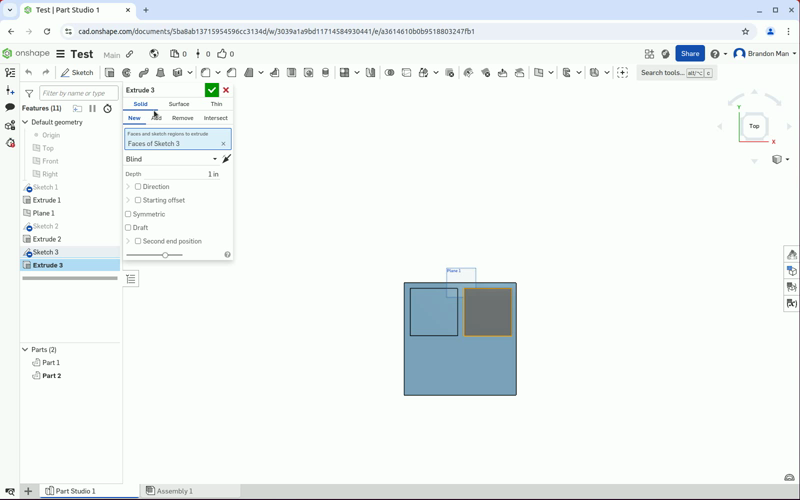
mouse_move(186, 120)
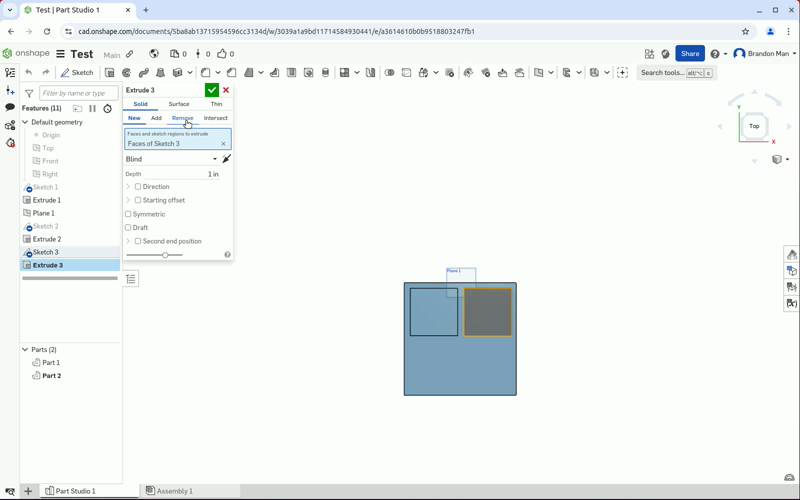
click(186, 120)
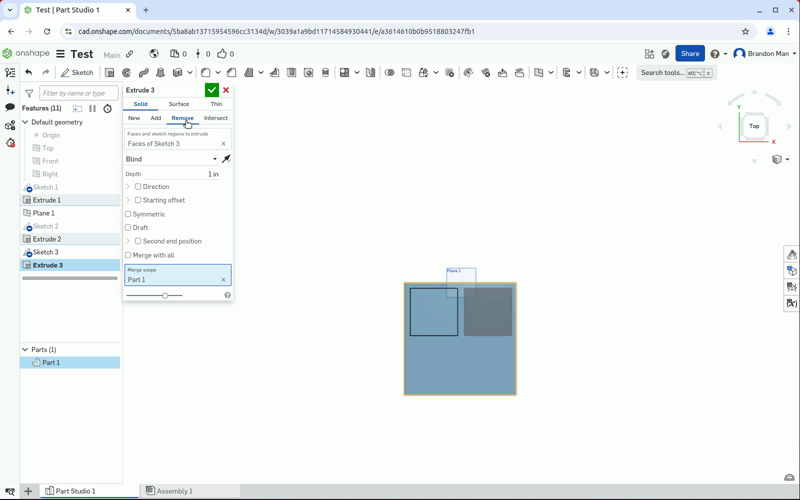
key(tab, 4)
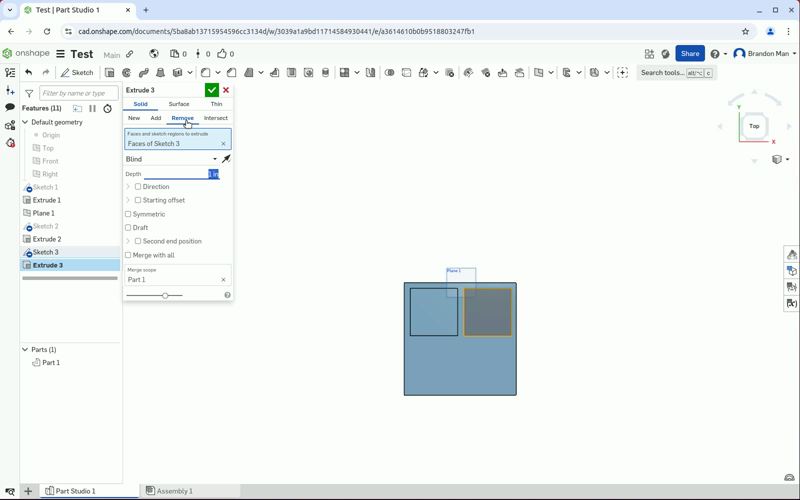
text(30.811)
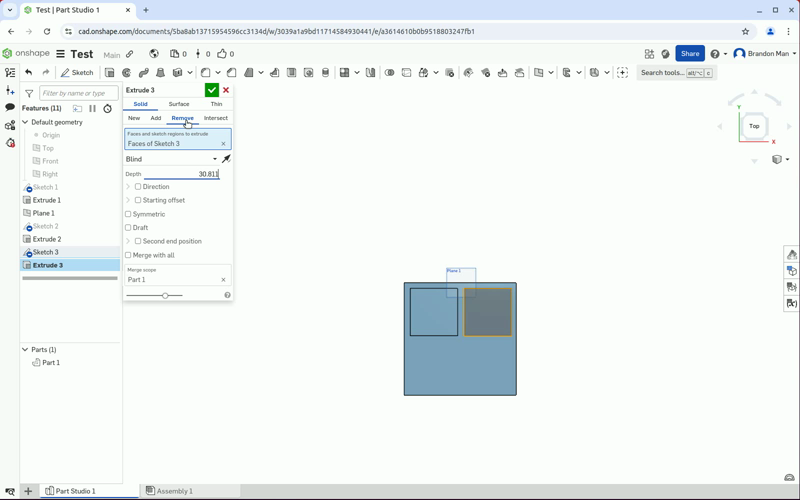
key(tab, 6)
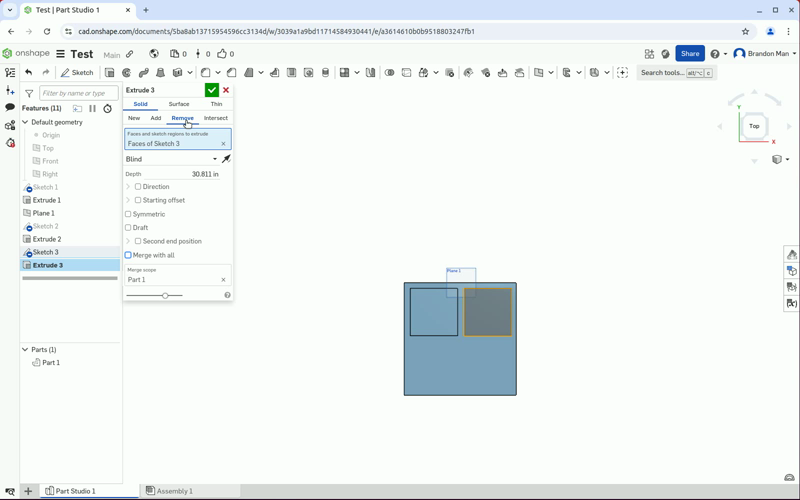
key(space)
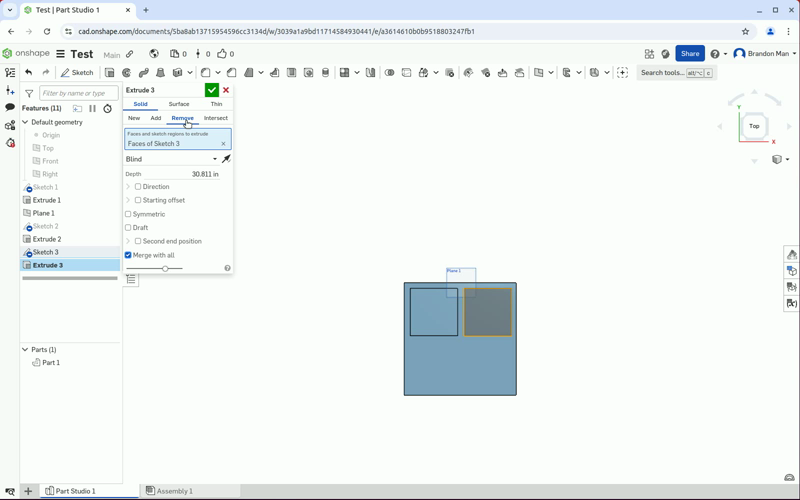
key(enter)
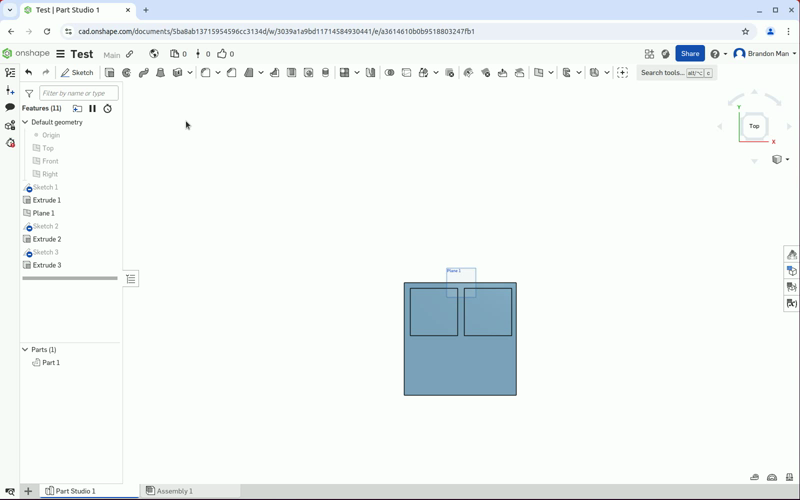
key(shift+h)
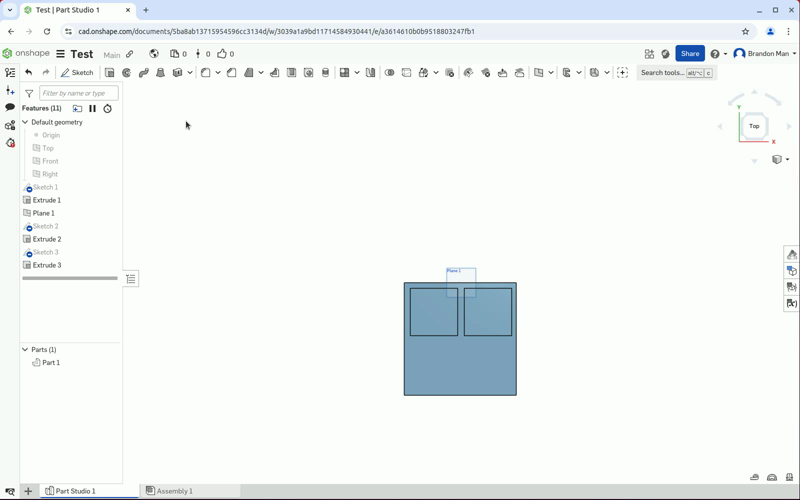
key(shift+h)
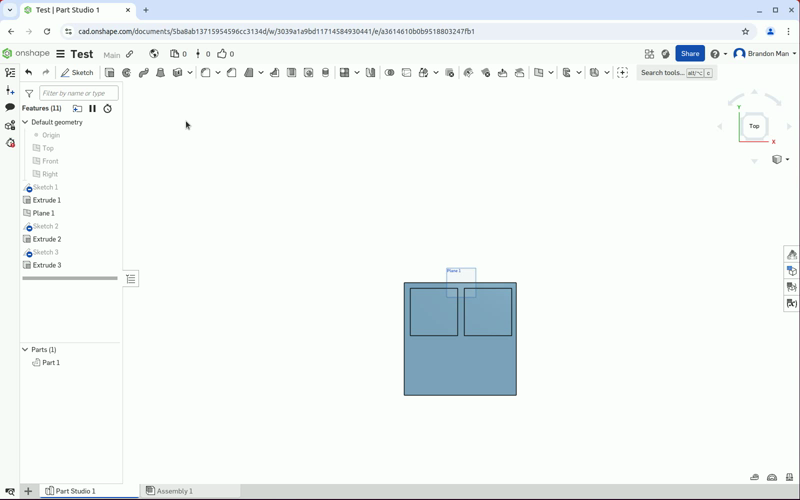
mouse_move(73, 189)
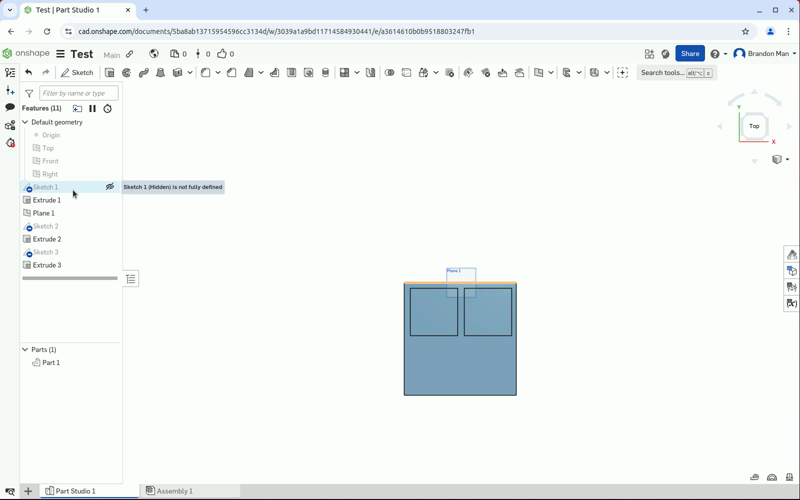
click(73, 189)
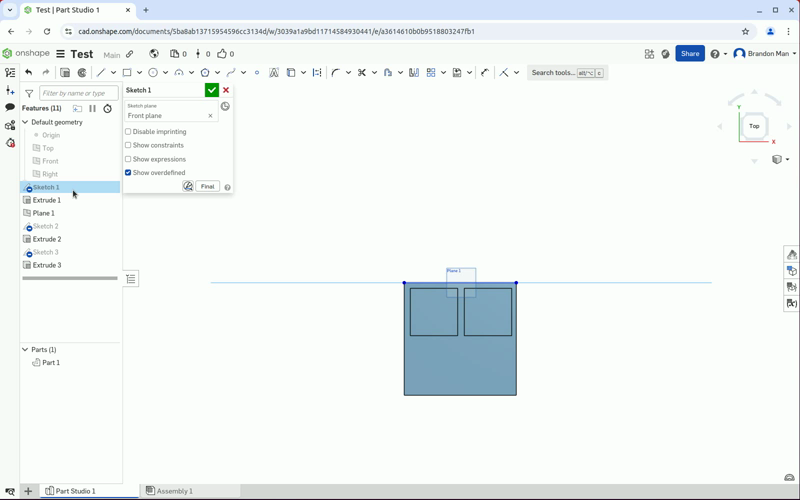
mouse_move(229, 92)
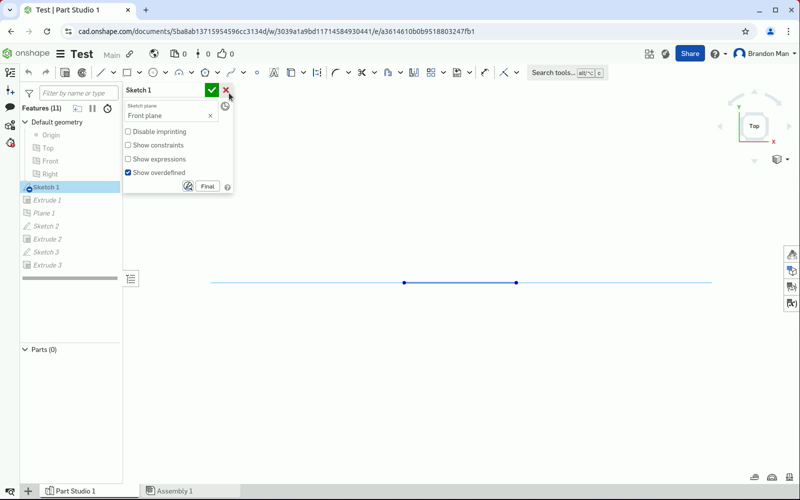
click(229, 92)
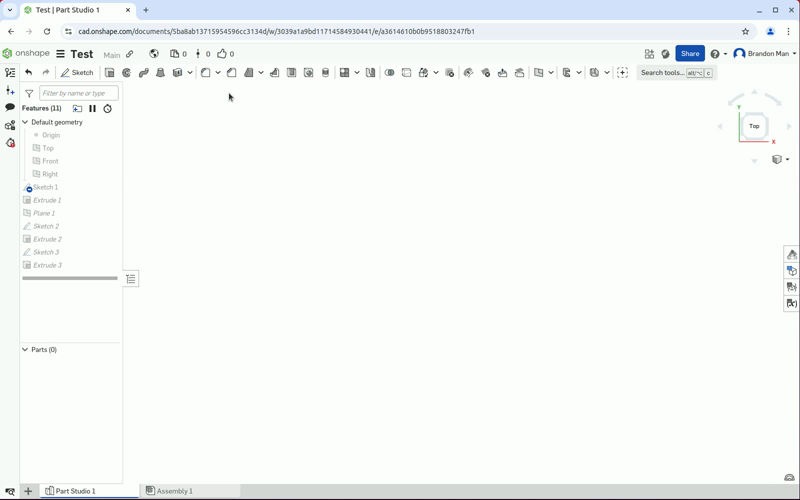
key(shift+s)
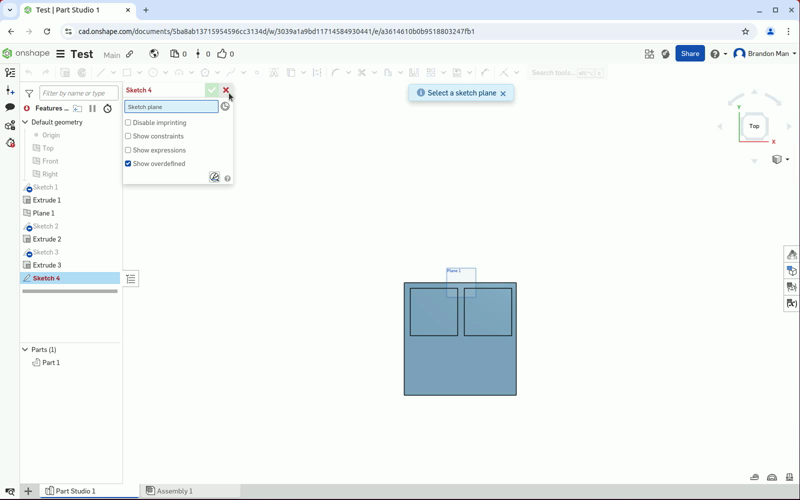
mouse_move(73, 215)
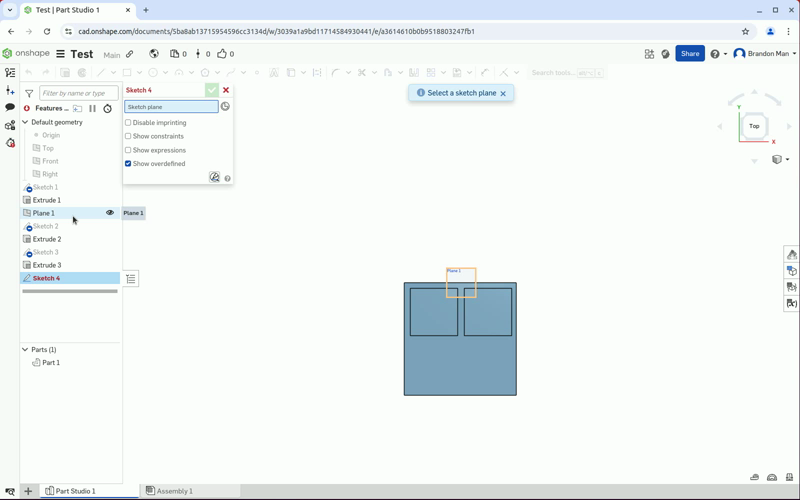
click(73, 215)
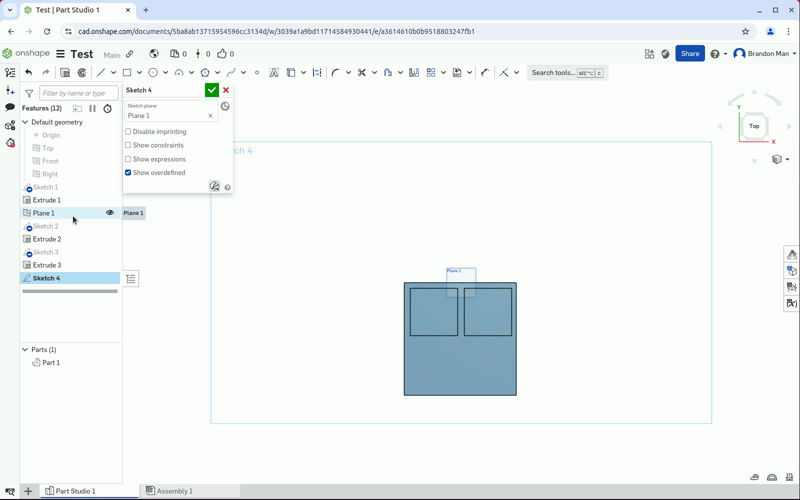
mouse_move(73, 352)
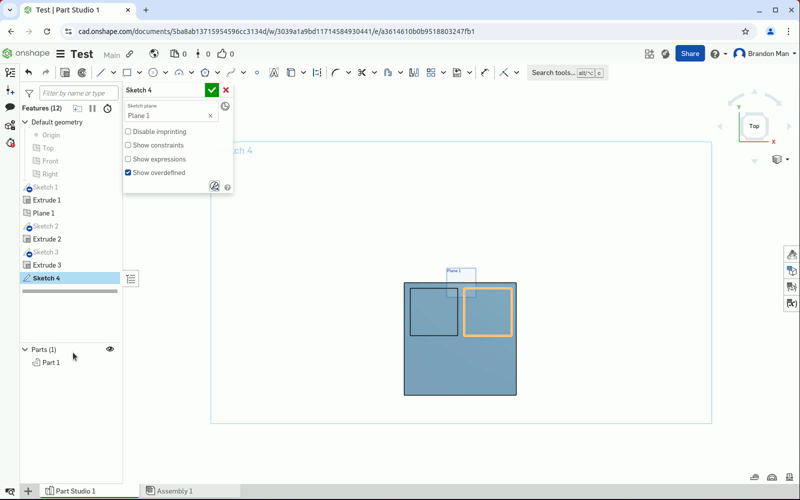
key(y)
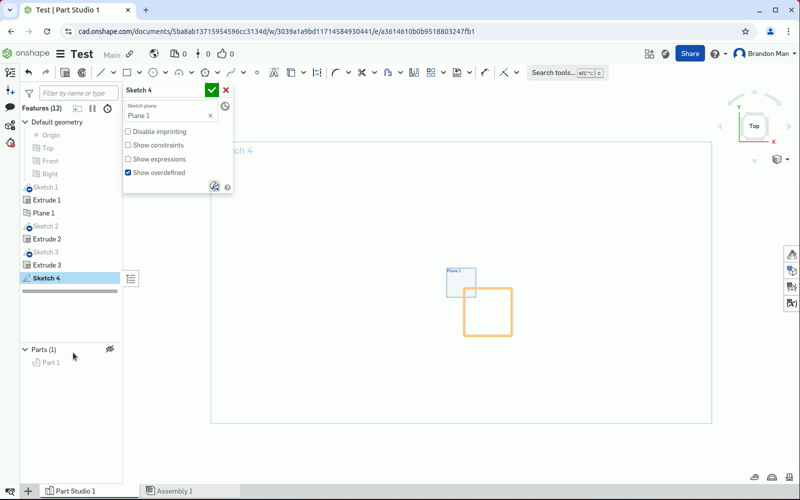
key(l)
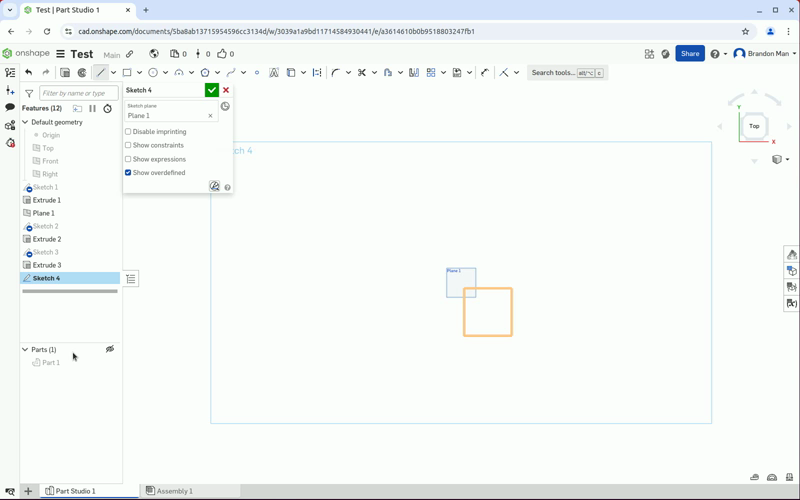
key_down(shift)
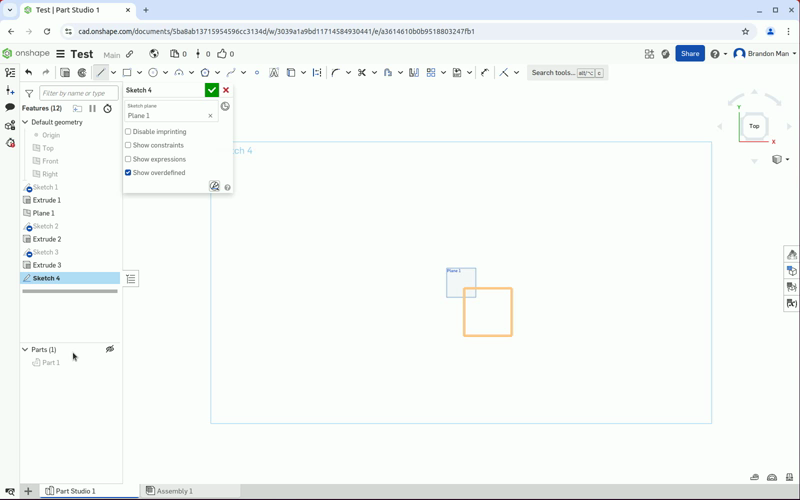
mouse_move(410, 389)
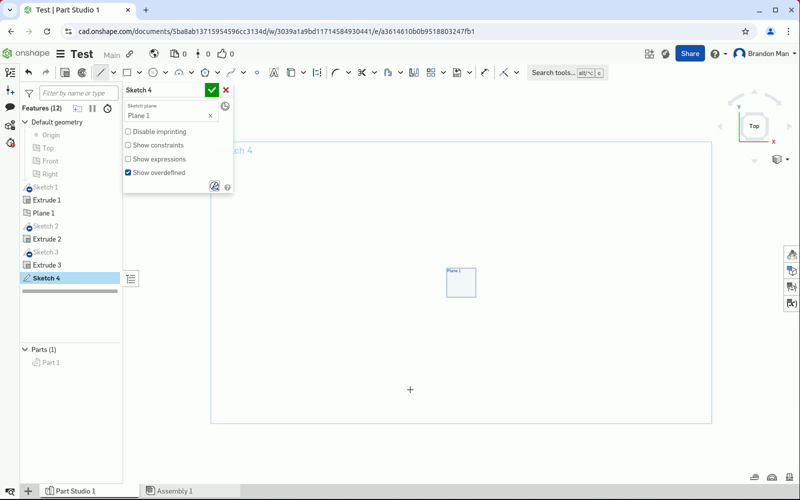
click(410, 389)
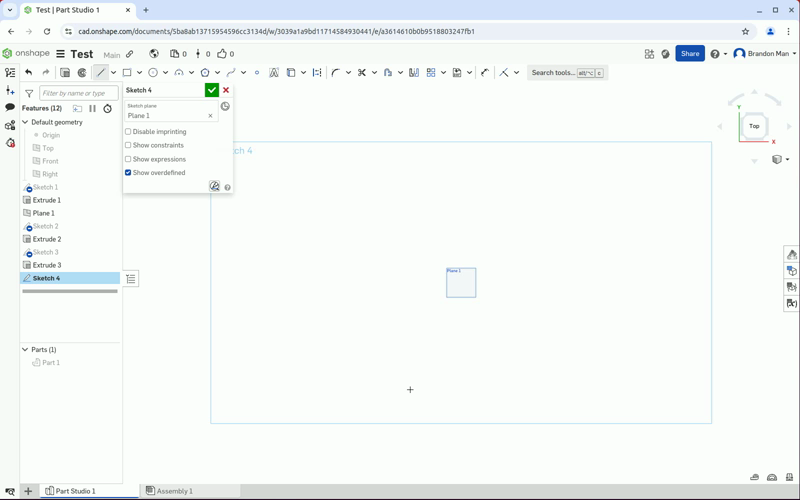
key_up(shift)
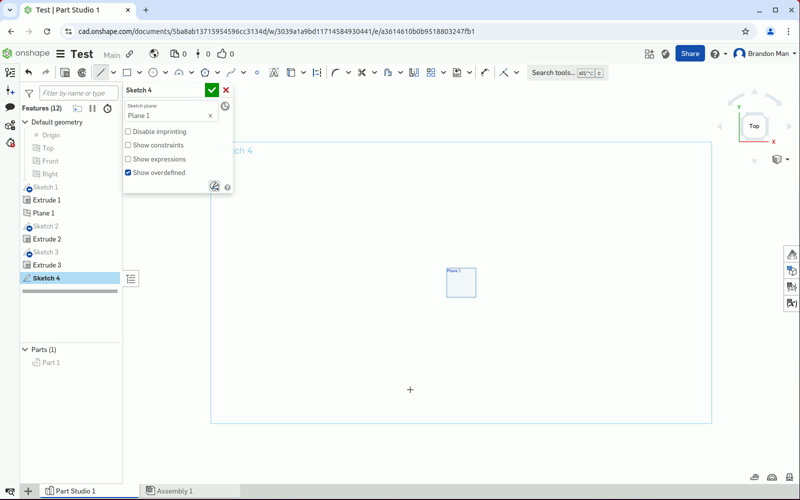
key_down(shift)
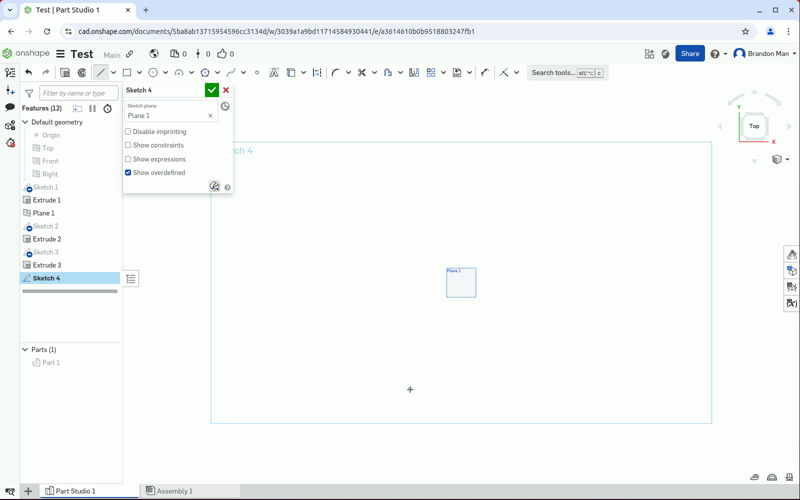
mouse_move(440, 389)
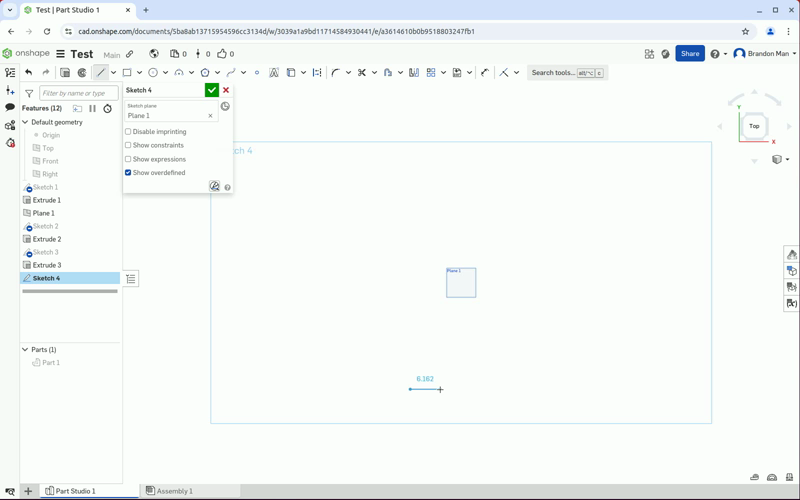
mouse_move(457, 389)
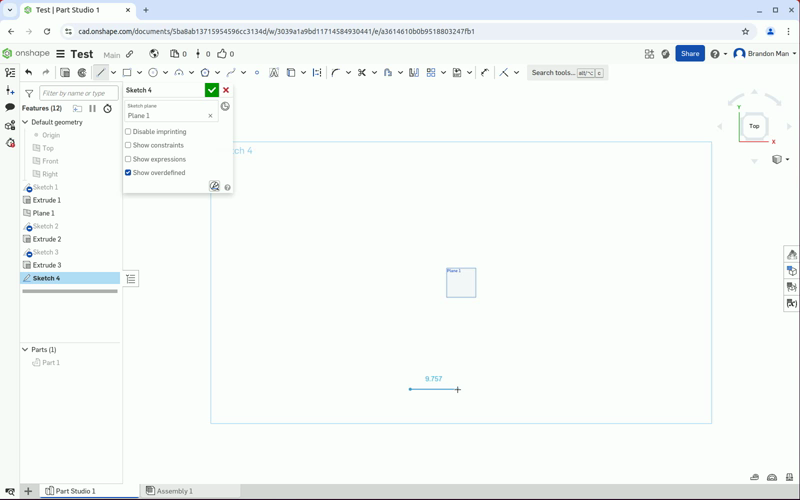
click(457, 389)
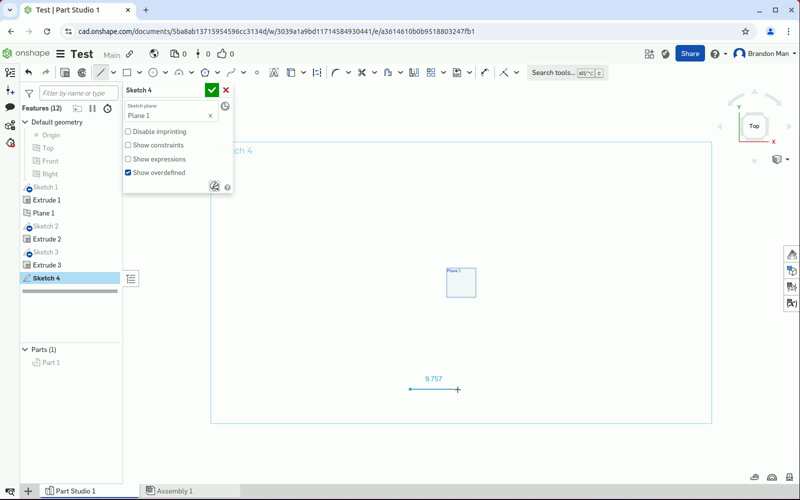
key_up(shift)
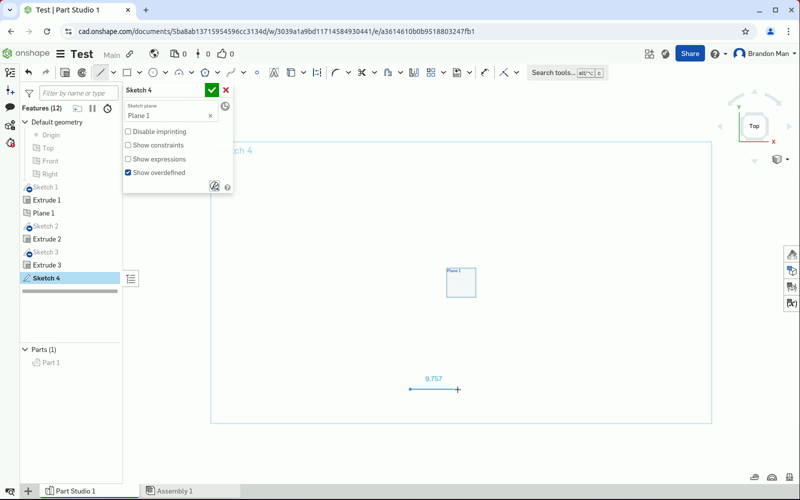
key_down(shift)
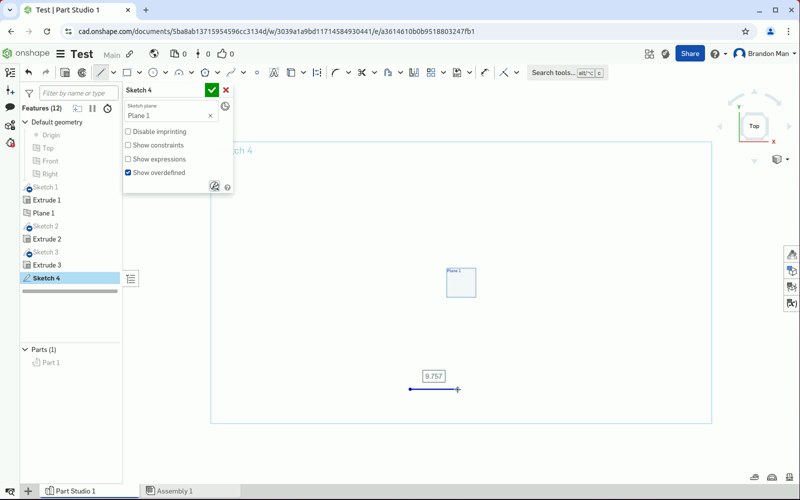
mouse_move(487, 389)
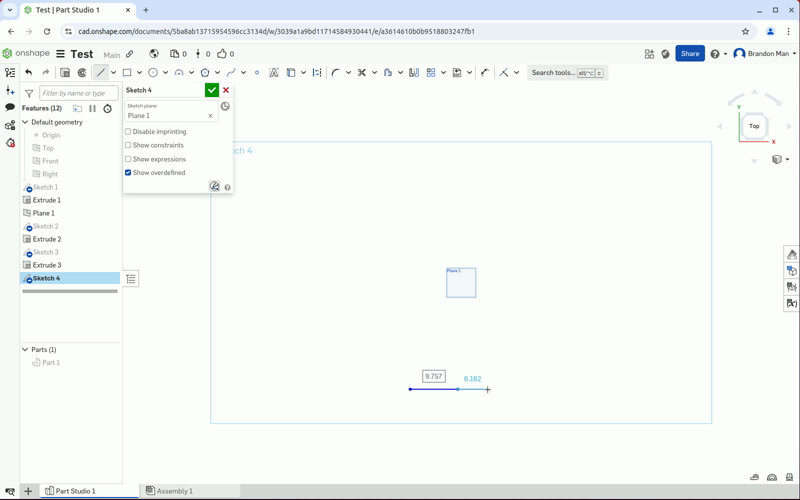
mouse_move(457, 342)
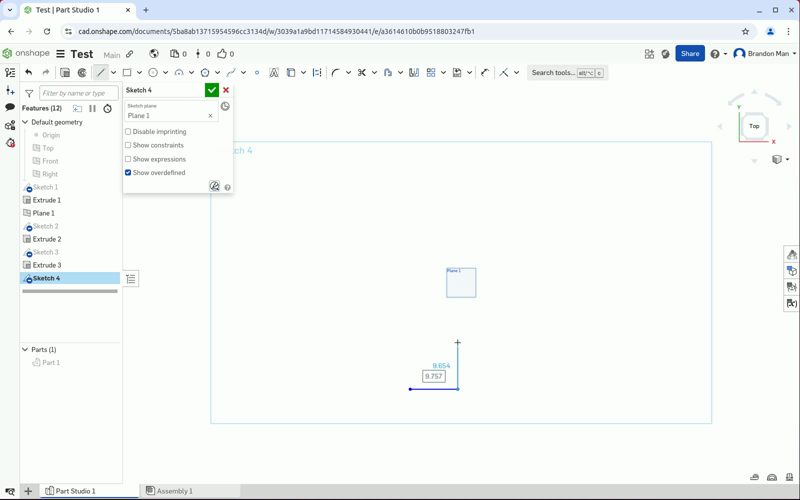
click(457, 342)
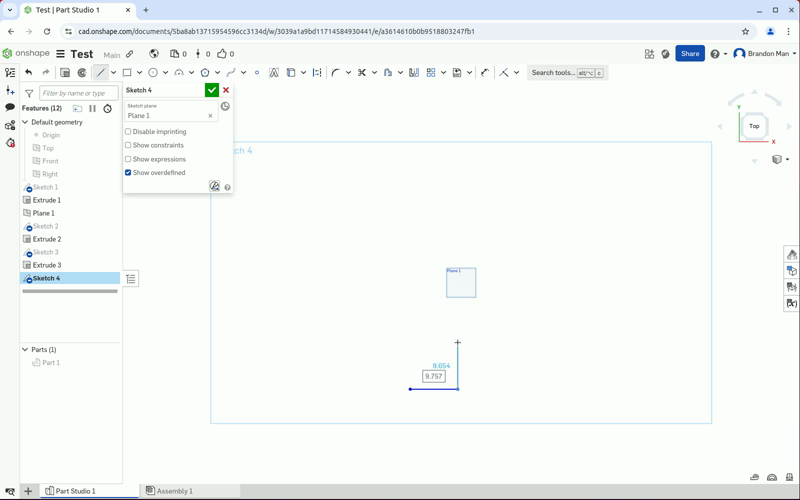
key_up(shift)
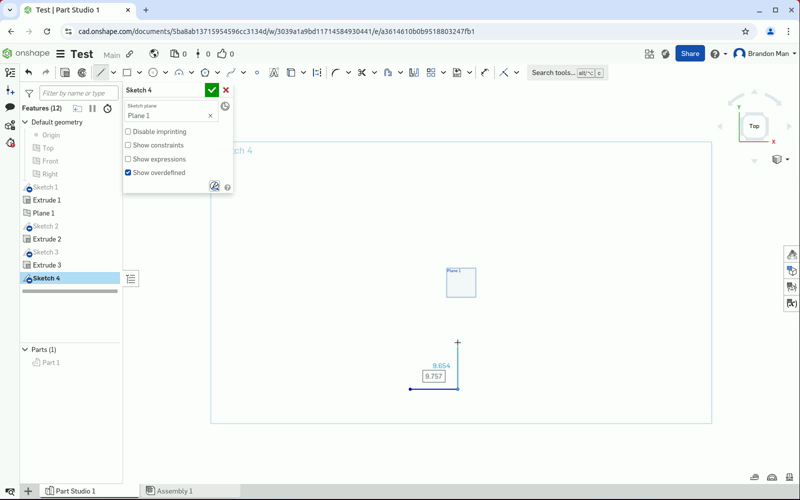
key_down(shift)
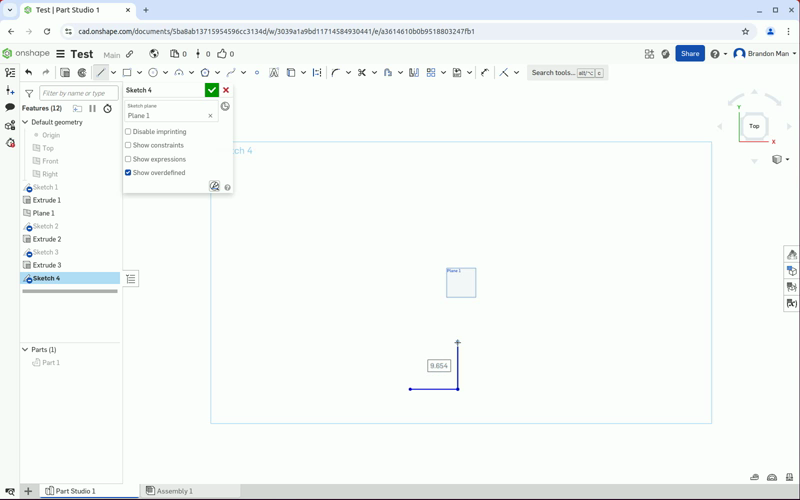
mouse_move(487, 342)
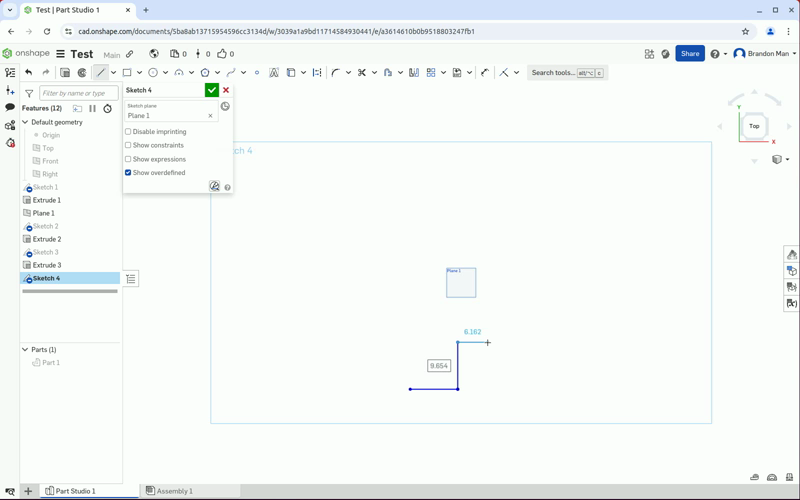
mouse_move(410, 342)
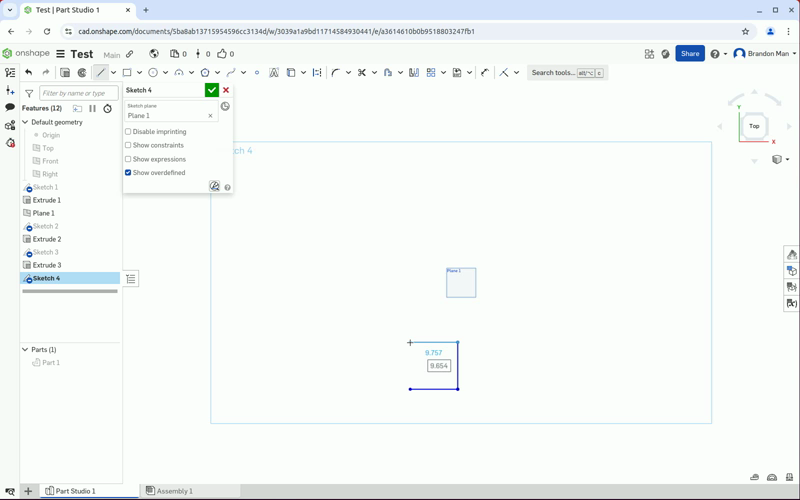
click(410, 342)
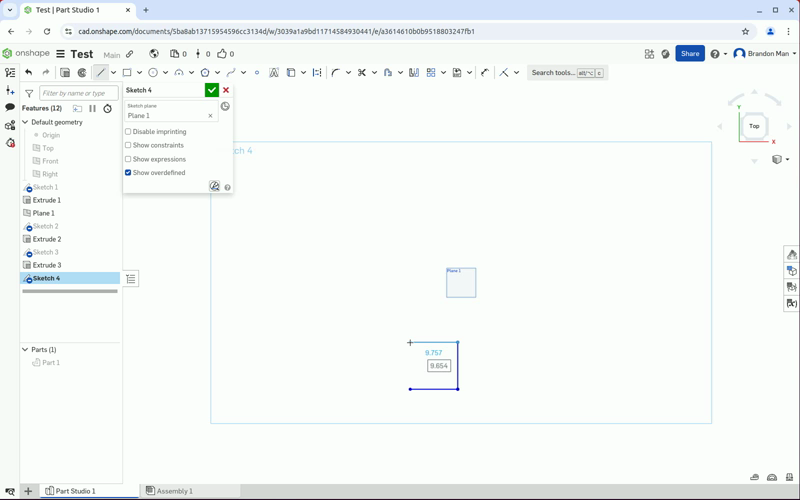
key_up(shift)
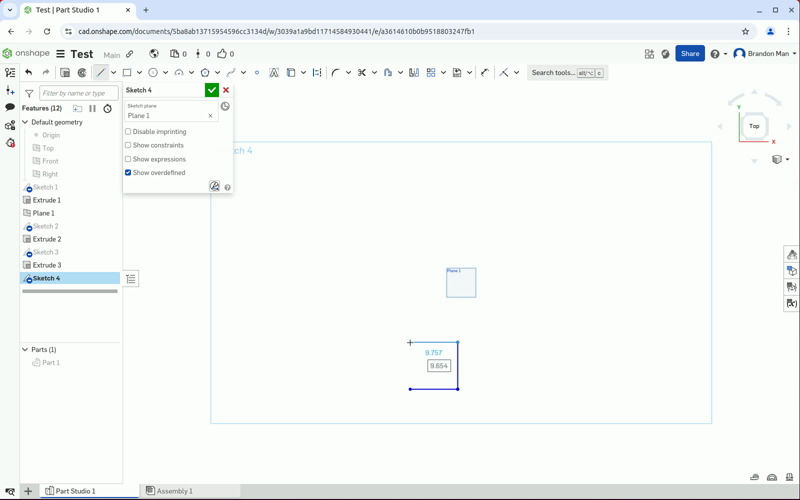
mouse_move(440, 342)
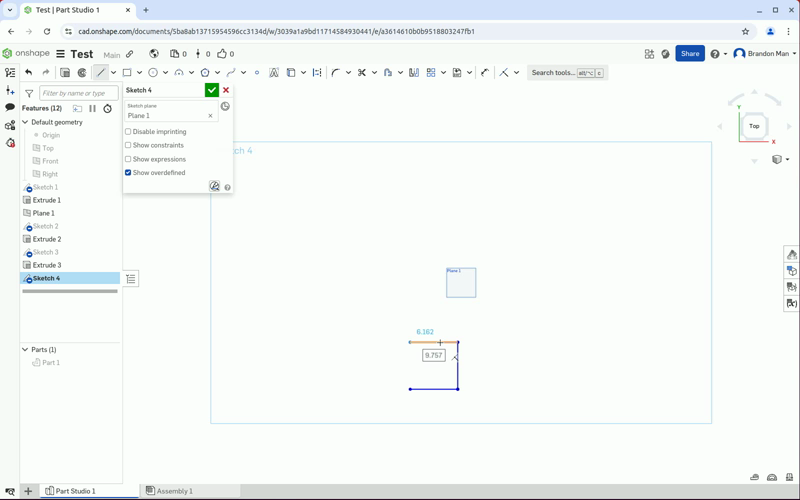
key_down(shift)
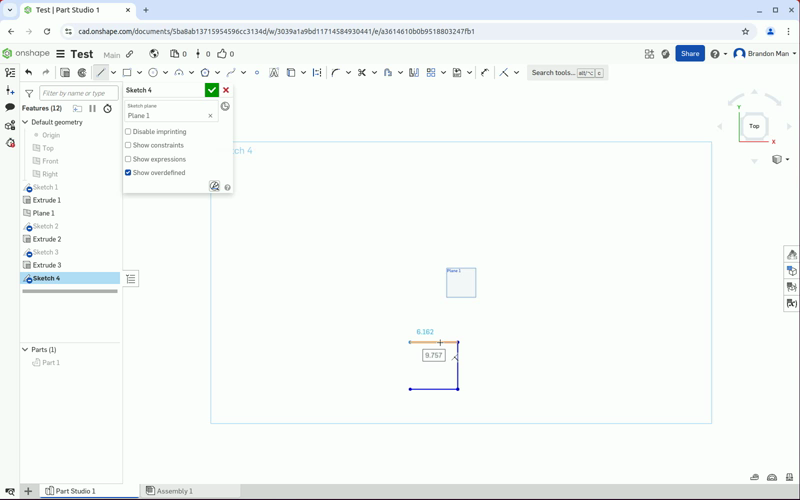
mouse_move(410, 389)
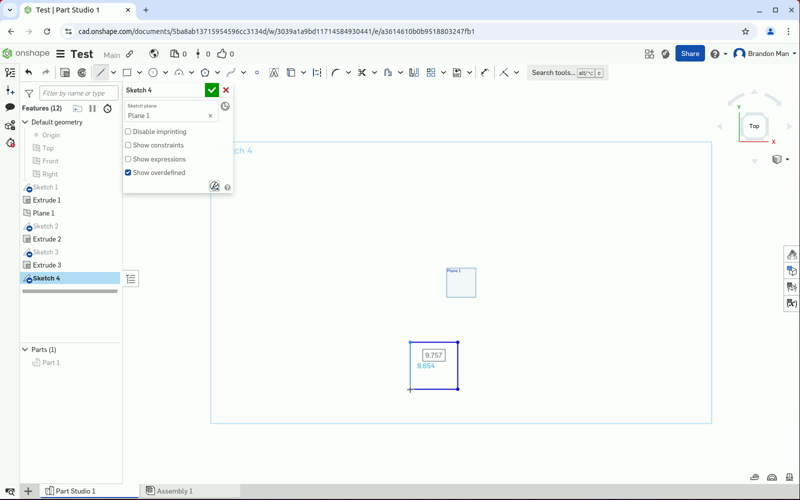
key_up(shift)
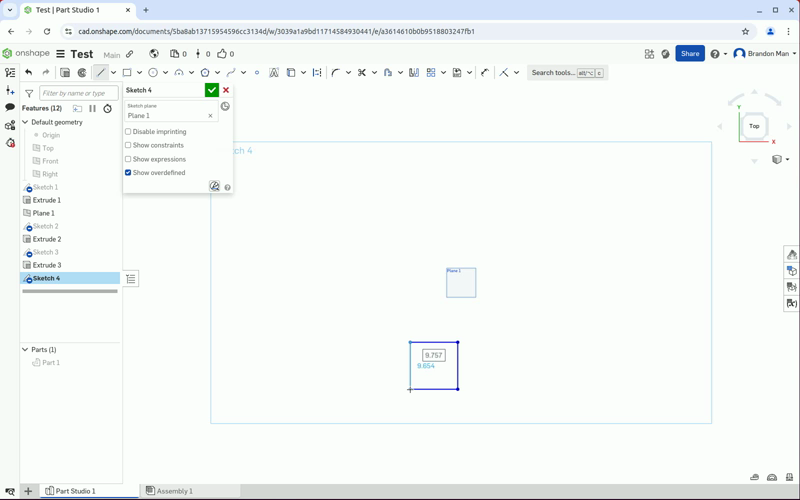
click(410, 389)
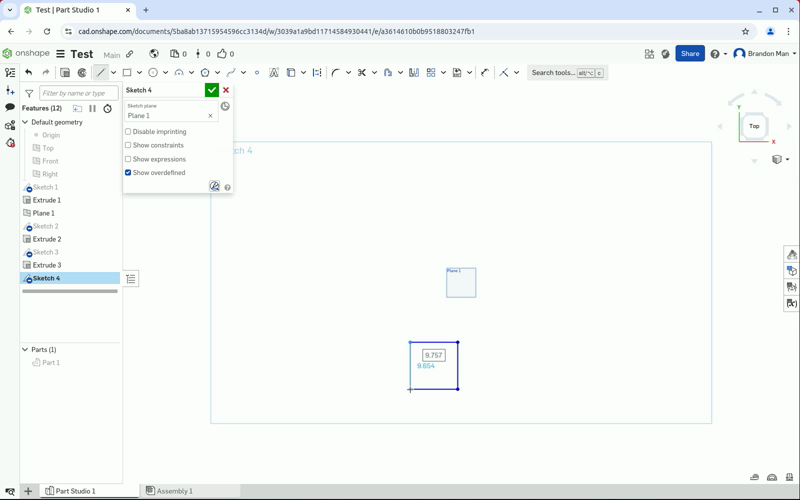
key(esc)
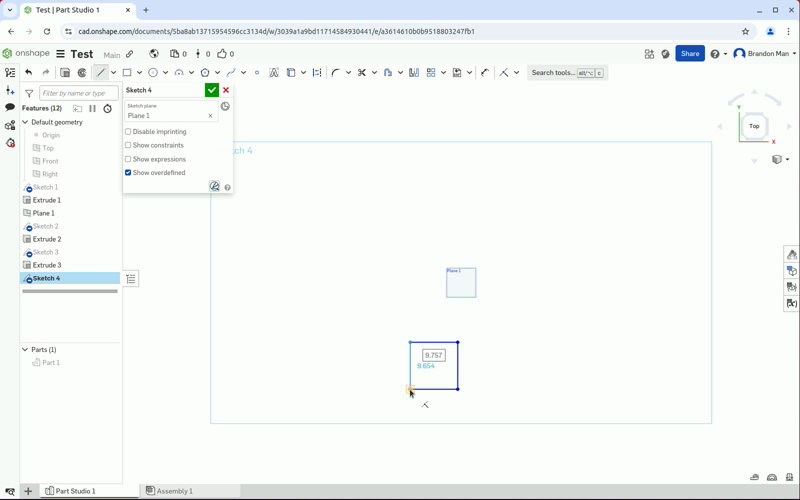
mouse_move(419, 360)
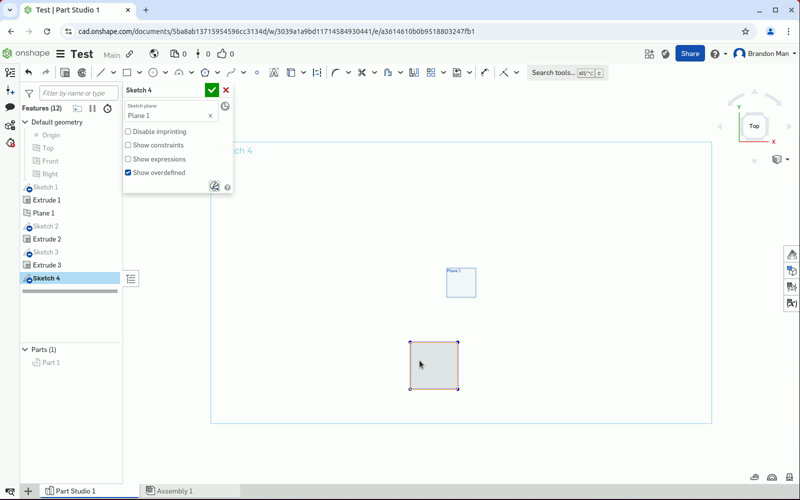
click(419, 360)
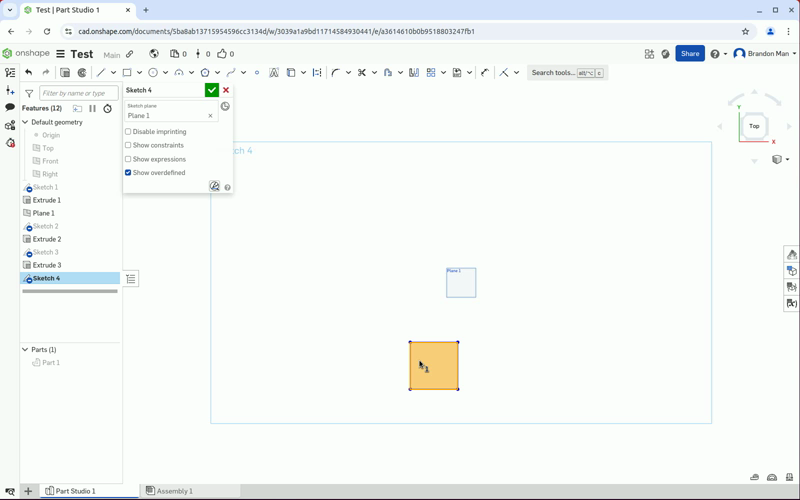
mouse_move(73, 352)
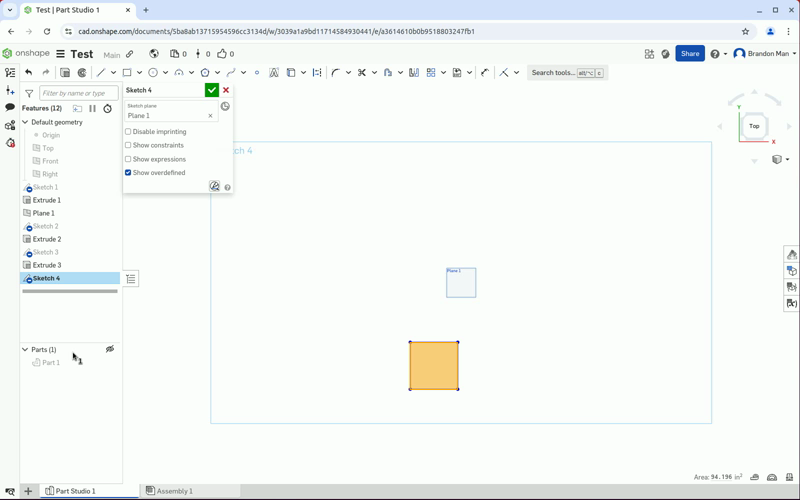
key(shift+y)
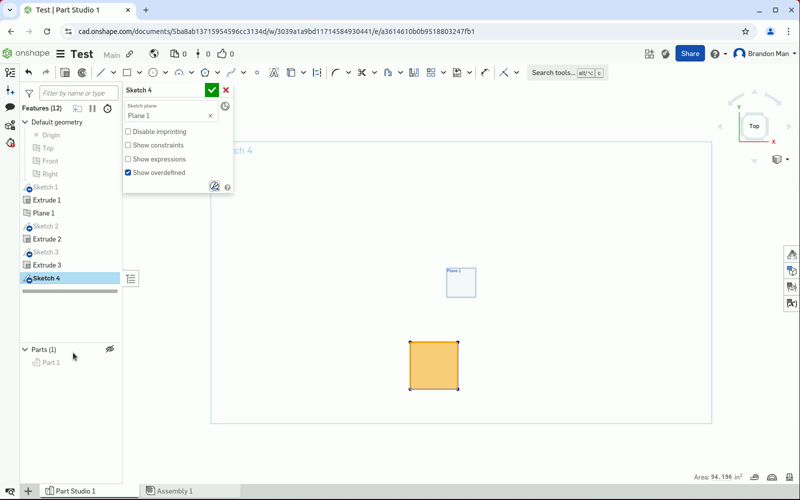
key(shift+e)
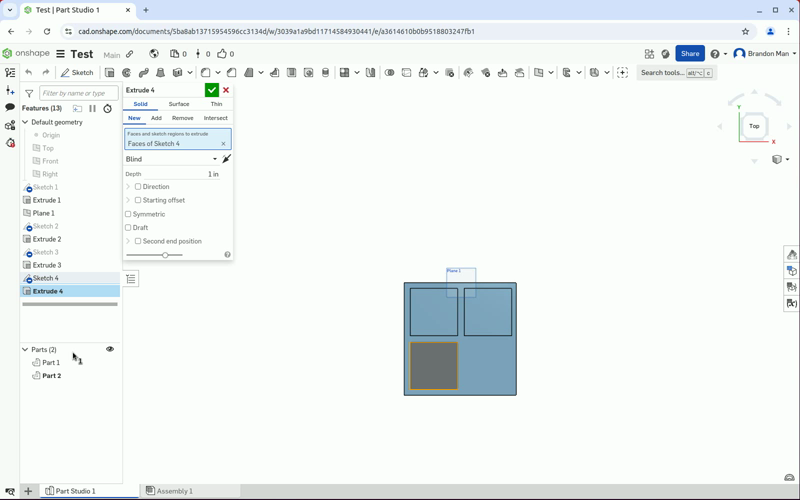
mouse_move(143, 106)
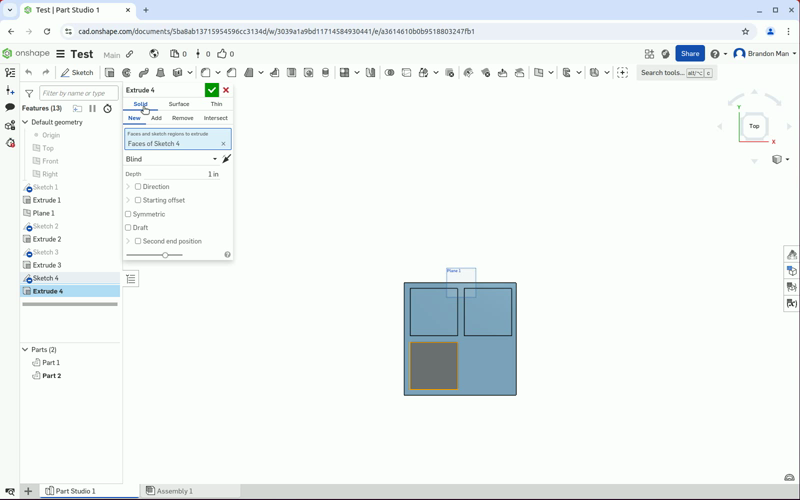
click(143, 106)
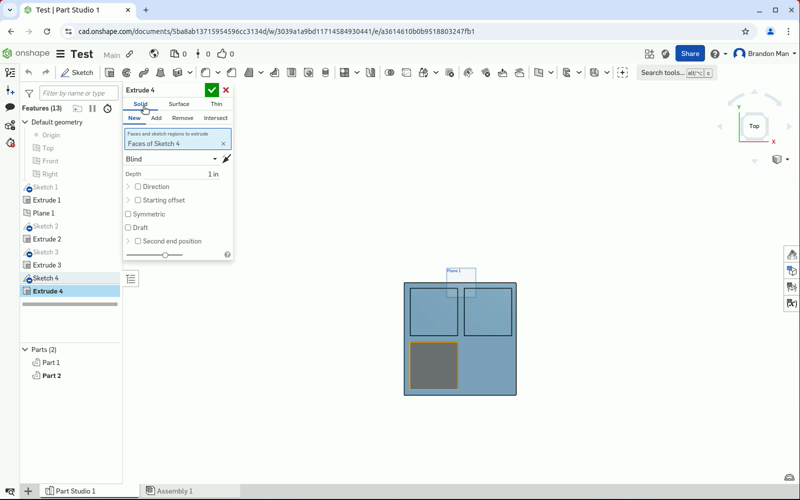
mouse_move(186, 120)
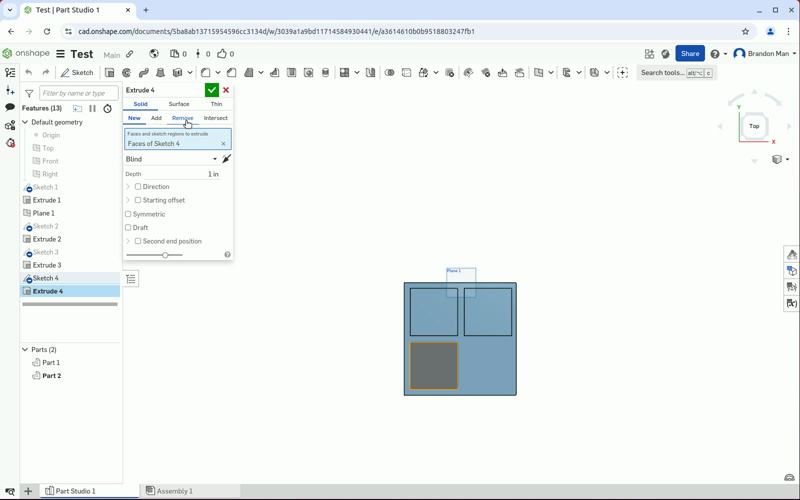
click(186, 120)
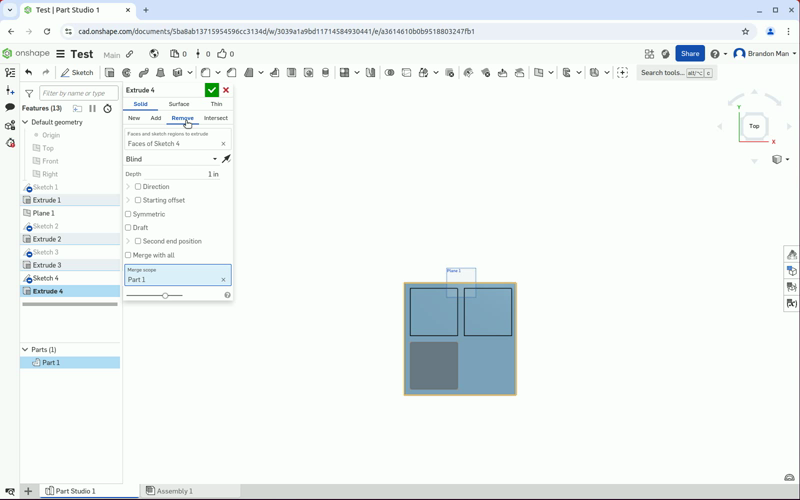
key(tab, 4)
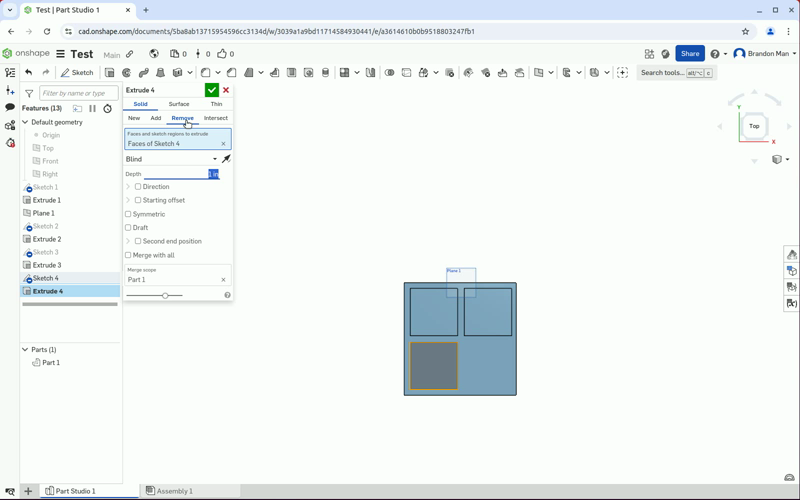
text(30.811)
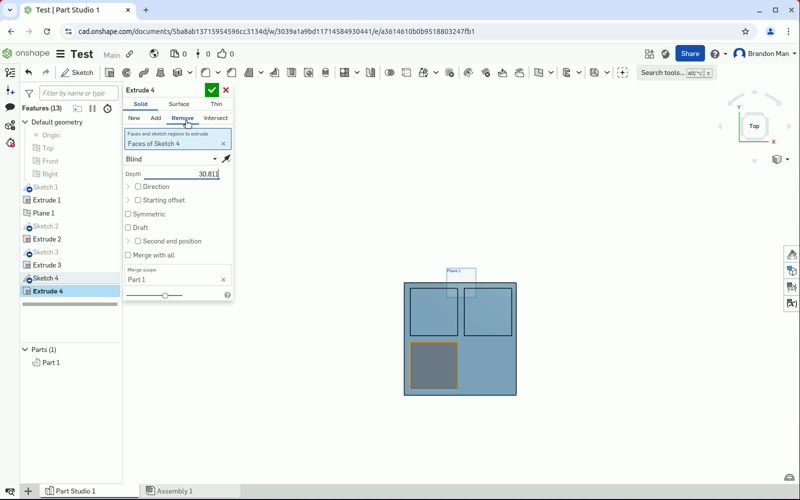
key(tab, 6)
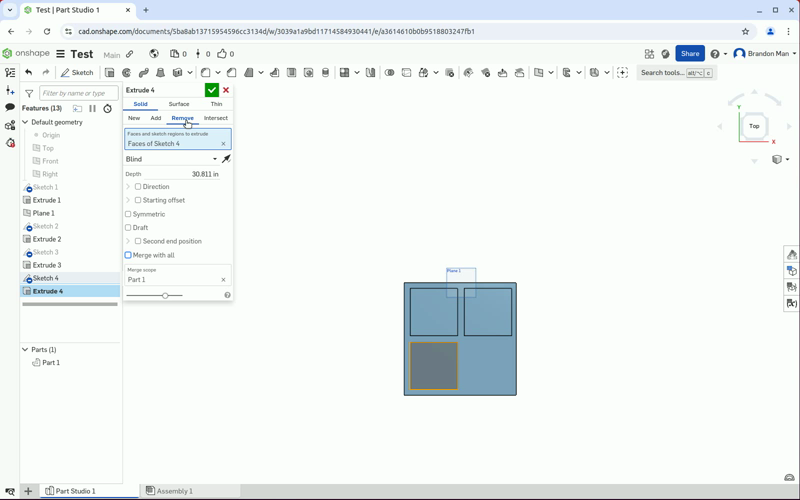
key(space)
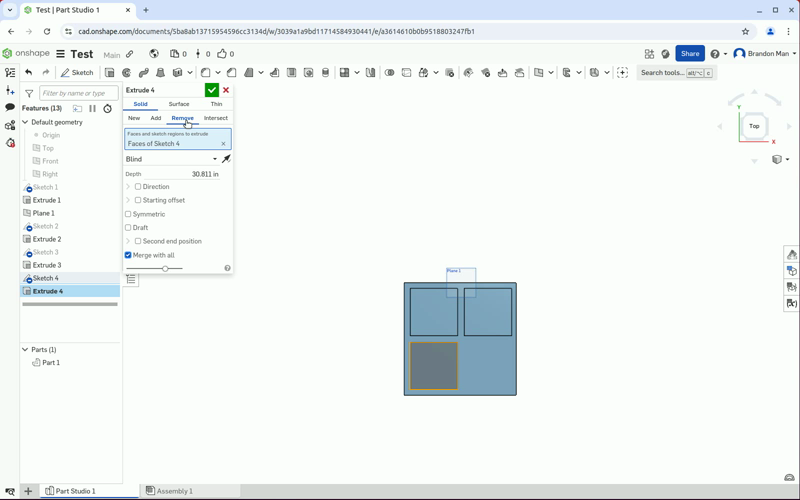
key(enter)
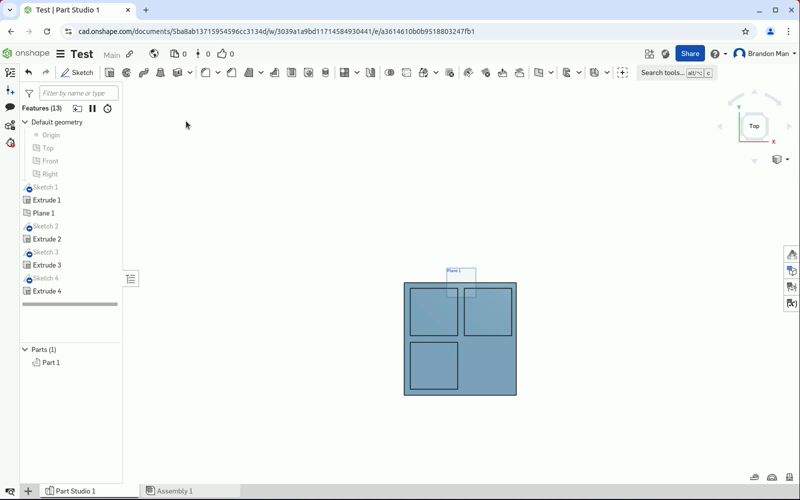
key(shift+h)
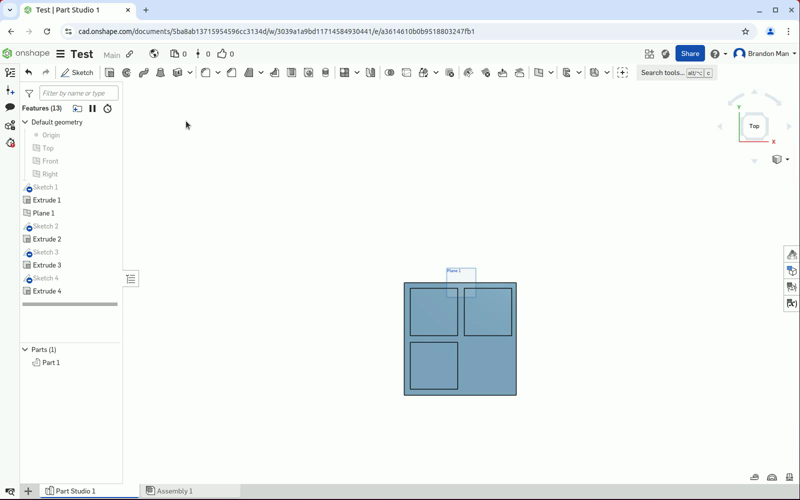
key(shift+h)
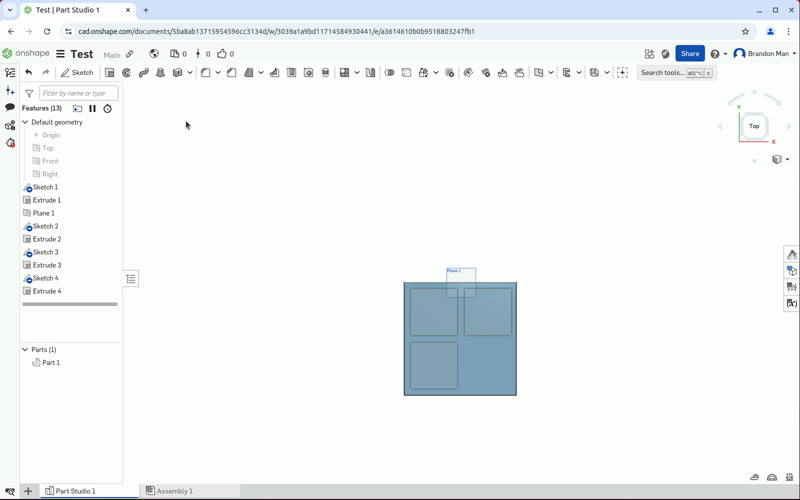
key(shift+7)
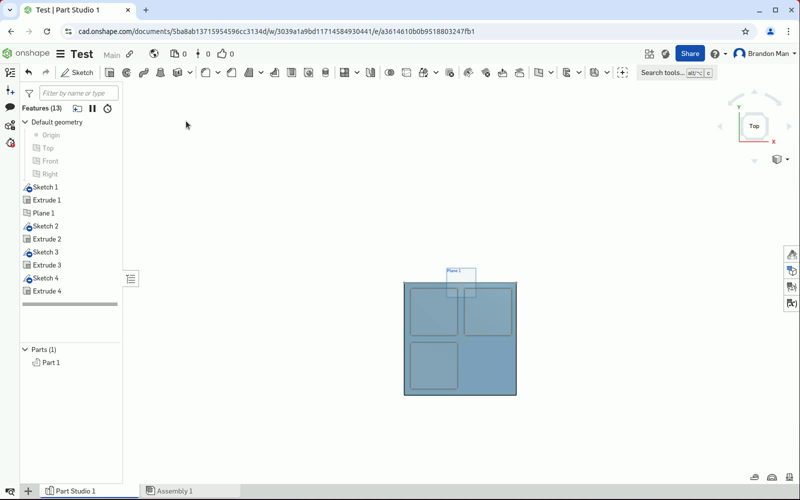
key(up, 3)
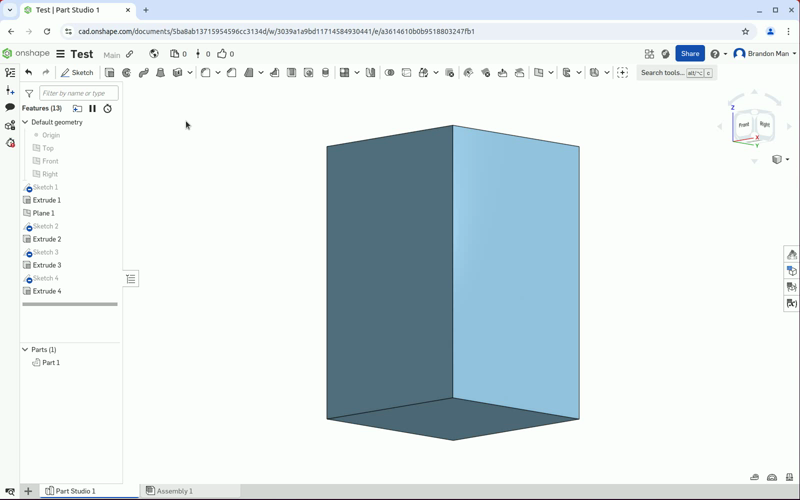
key(left, 3)
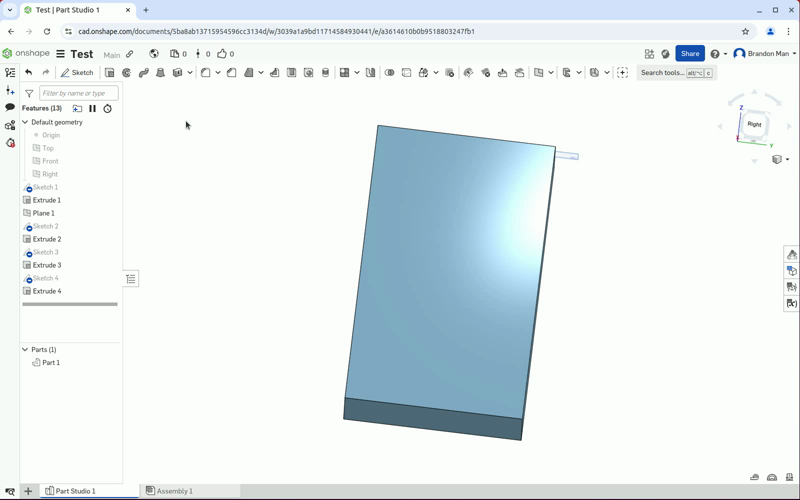
key(right, 3)
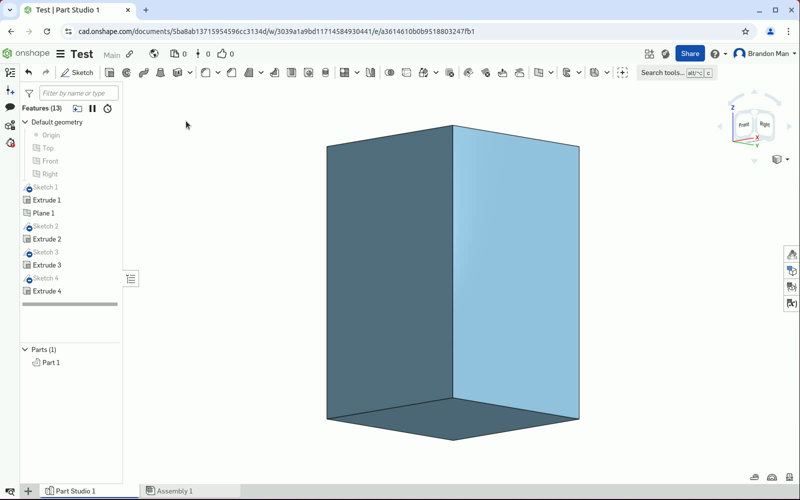
key(down, 3)
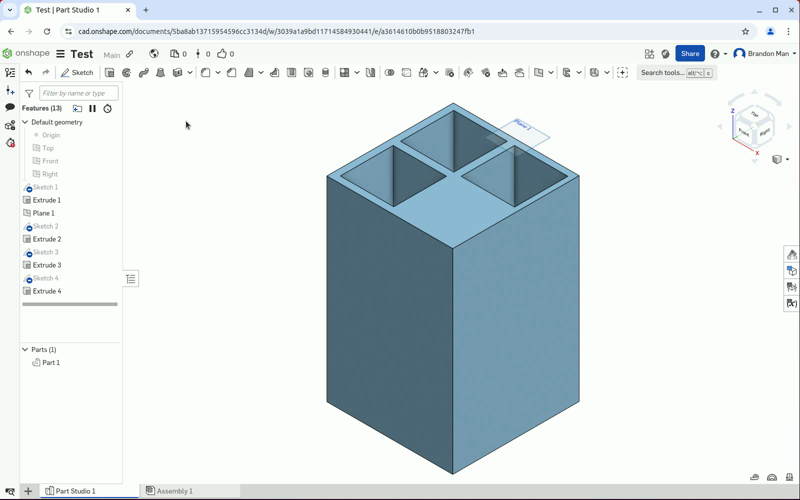
mouse_move(73, 189)
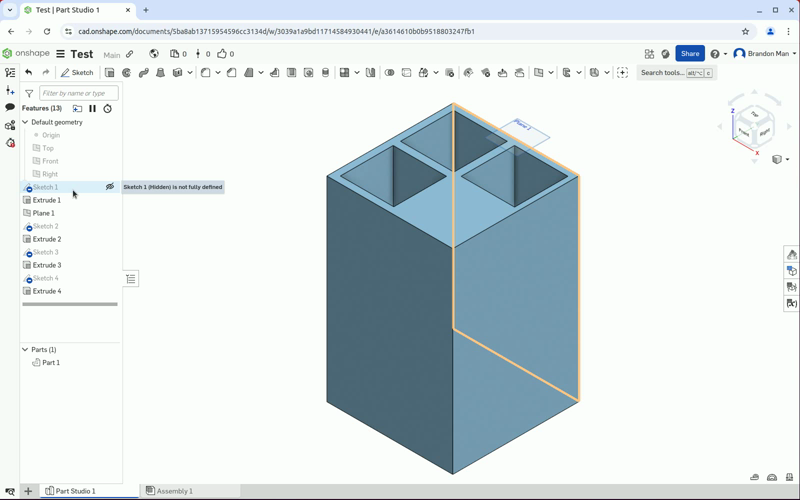
click(73, 189)